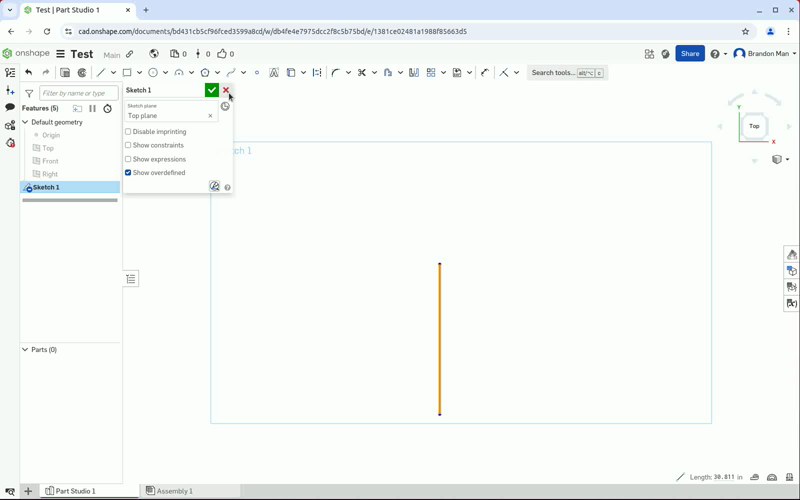
key(shift+h)
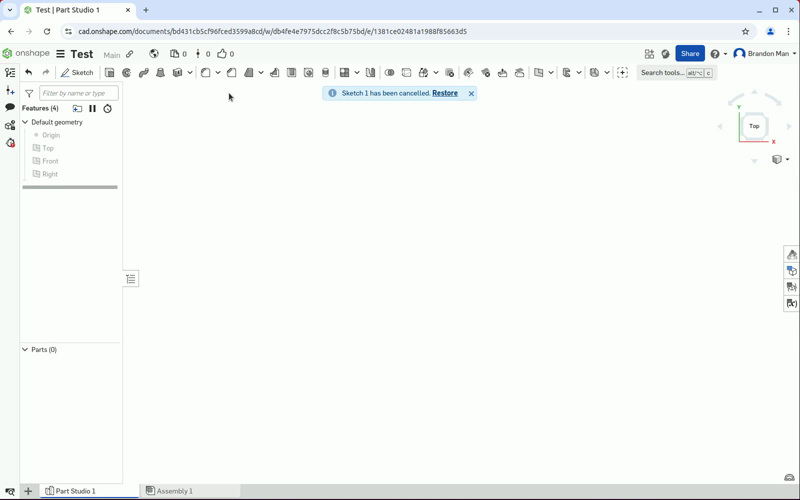
mouse_move(73, 352)
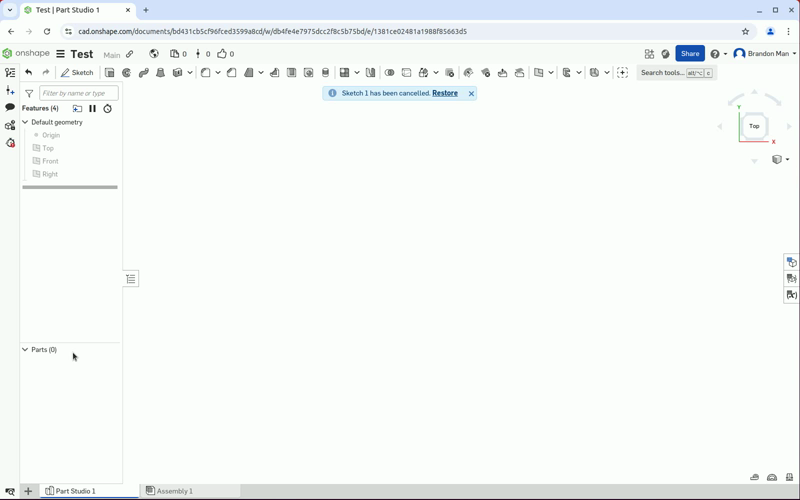
key(y)
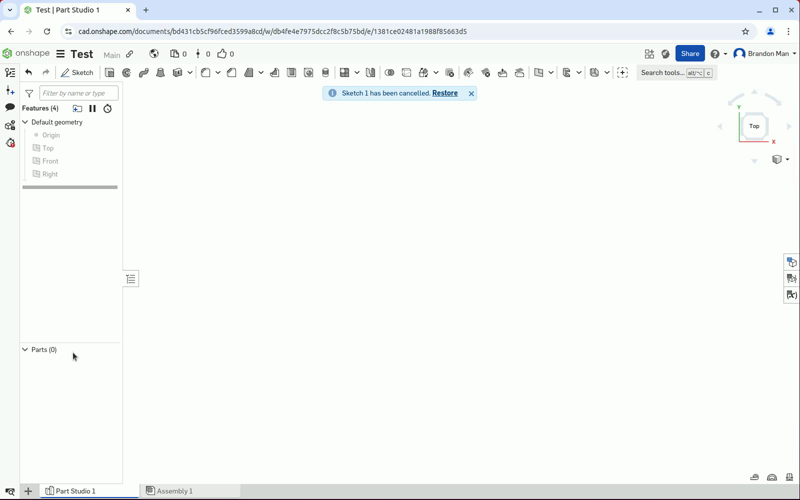
key(shift+p)
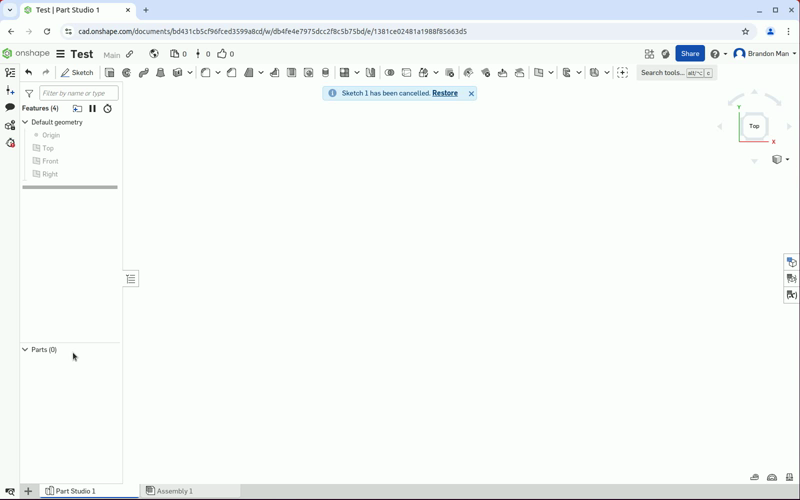
key(space)
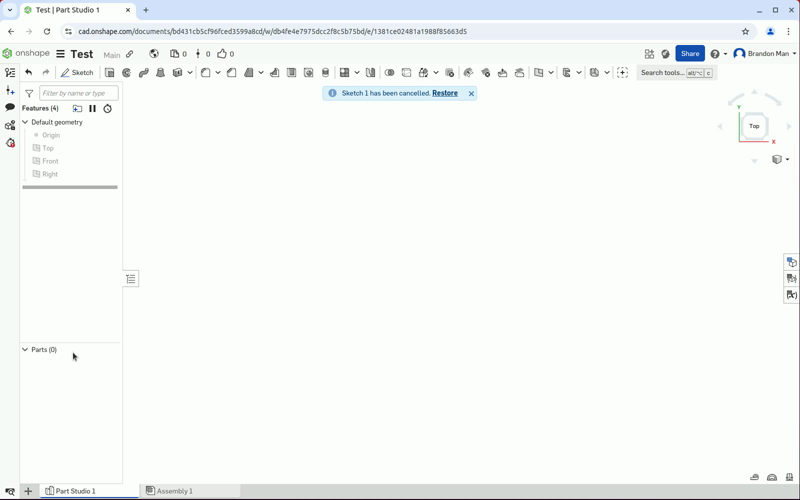
key_down(shift)
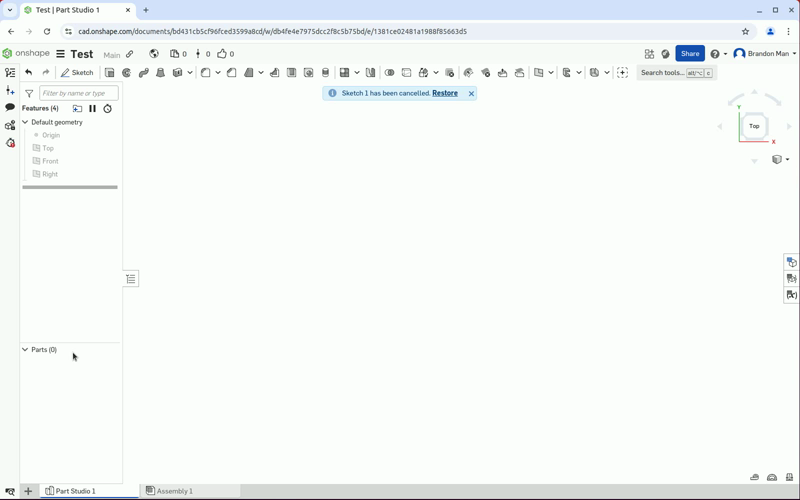
key(up)
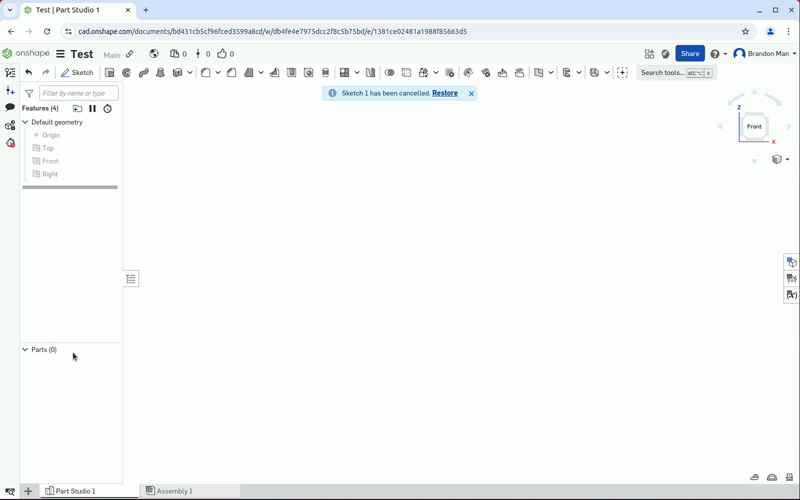
key_up(shift)
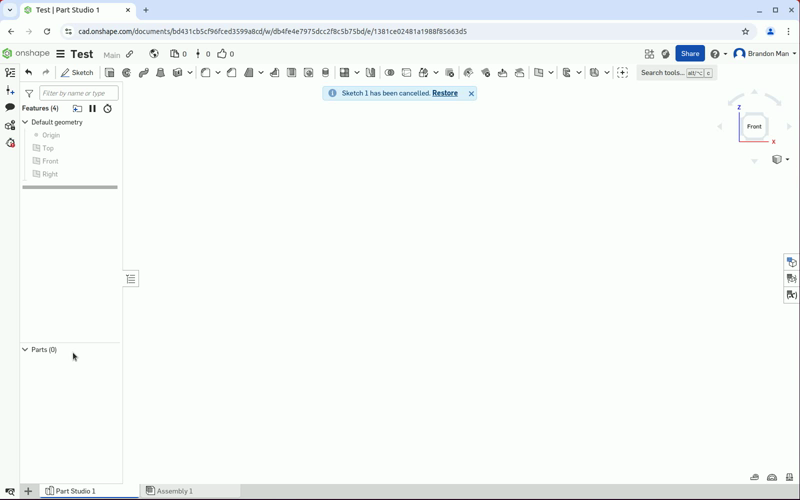
mouse_move(73, 352)
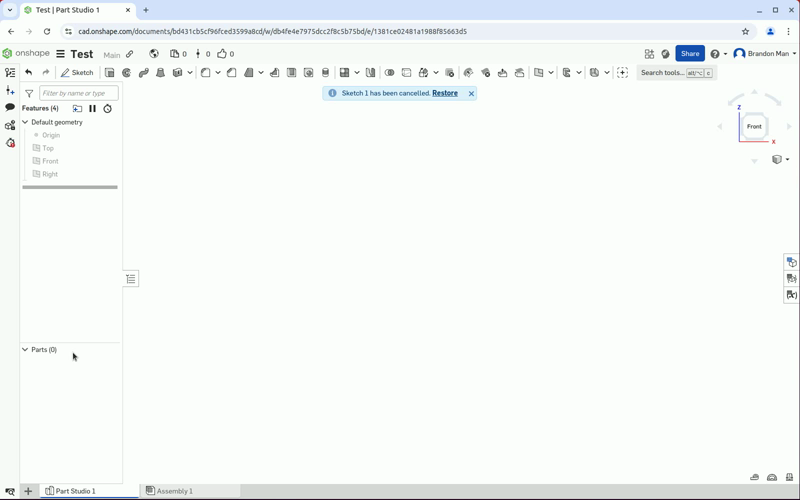
key(shift+y)
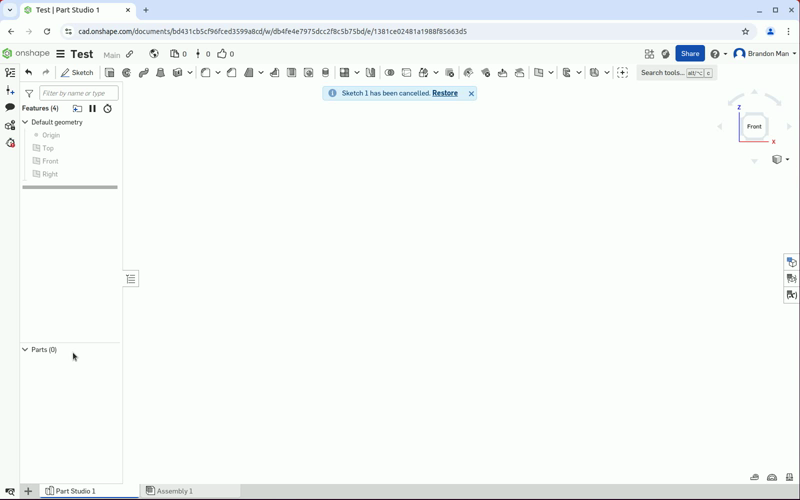
key(shift+s)
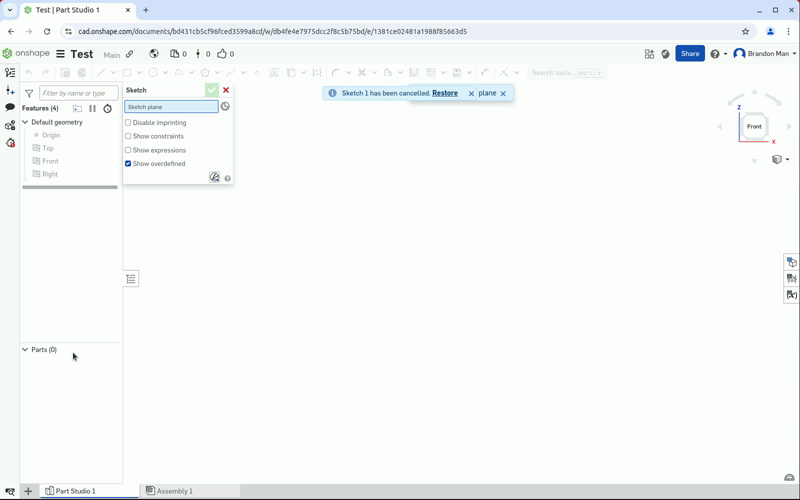
mouse_move(73, 163)
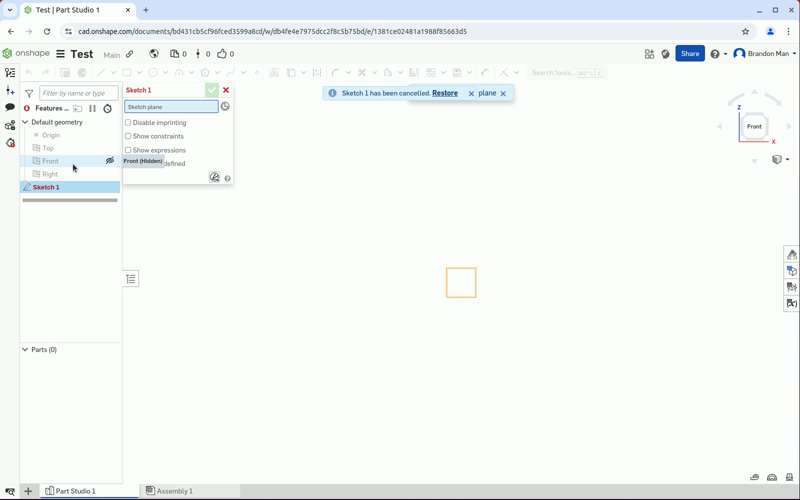
click(73, 163)
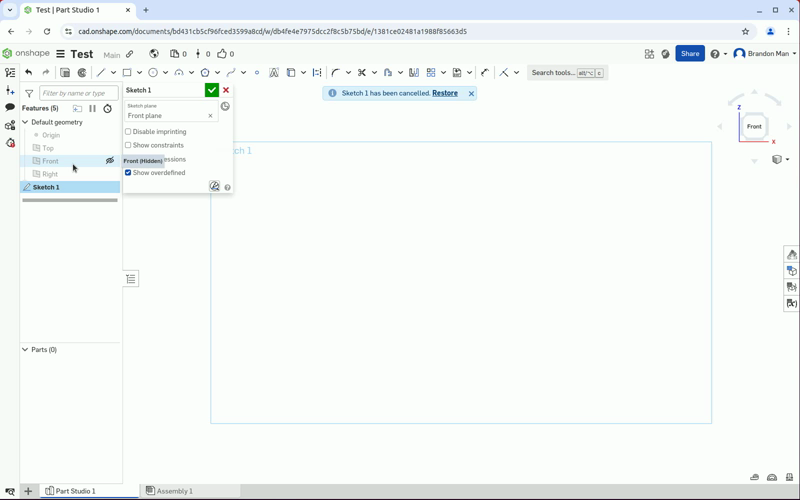
mouse_move(73, 352)
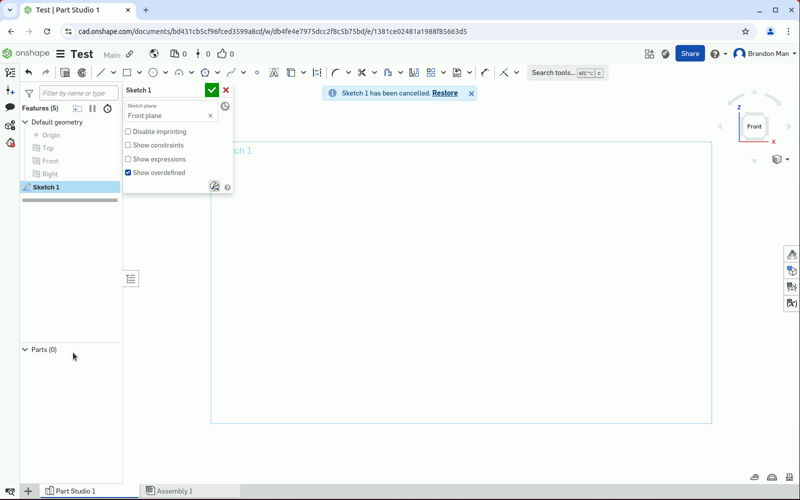
key(y)
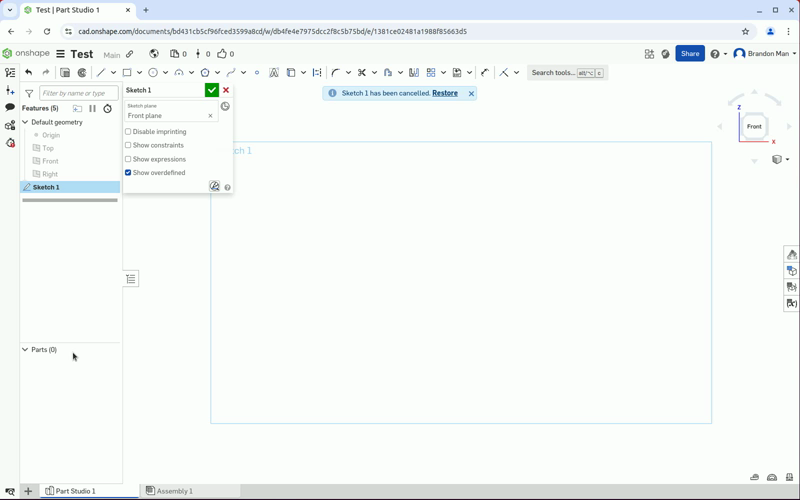
key(l)
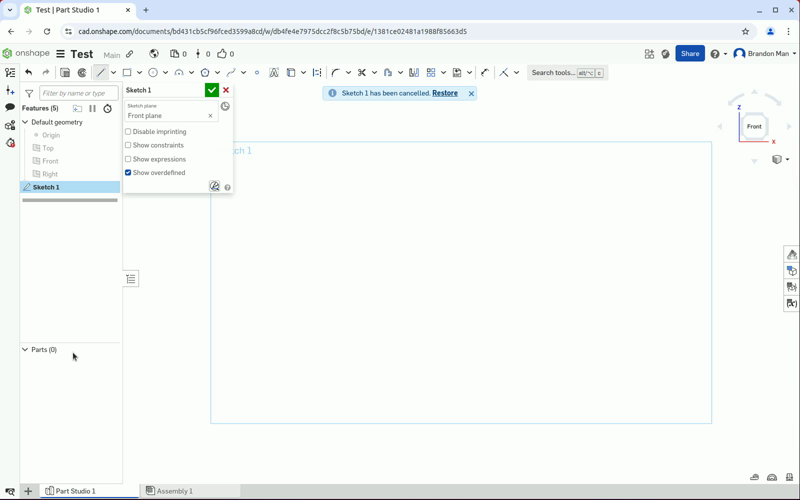
key_down(shift)
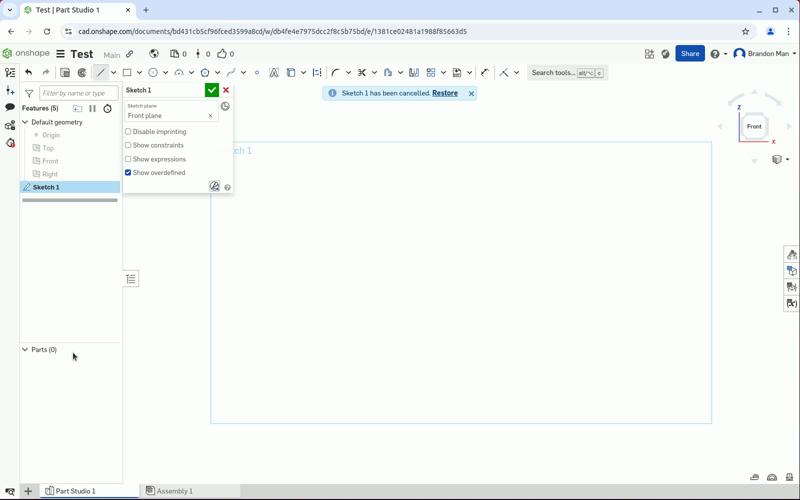
mouse_move(460, 282)
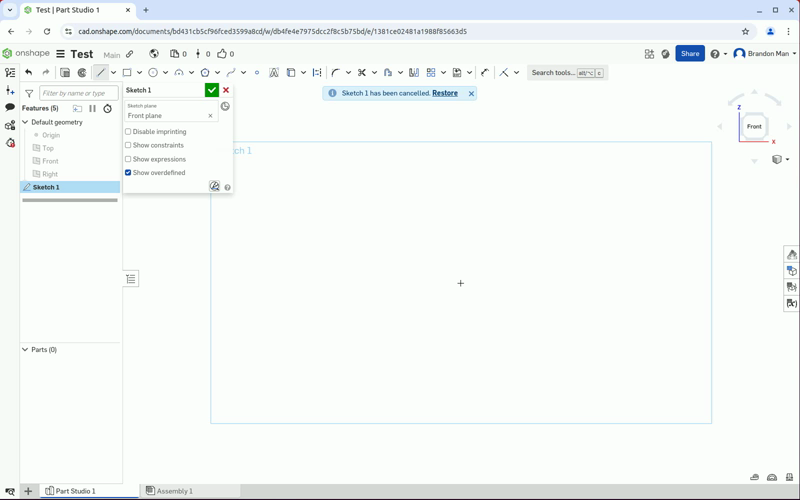
click(460, 282)
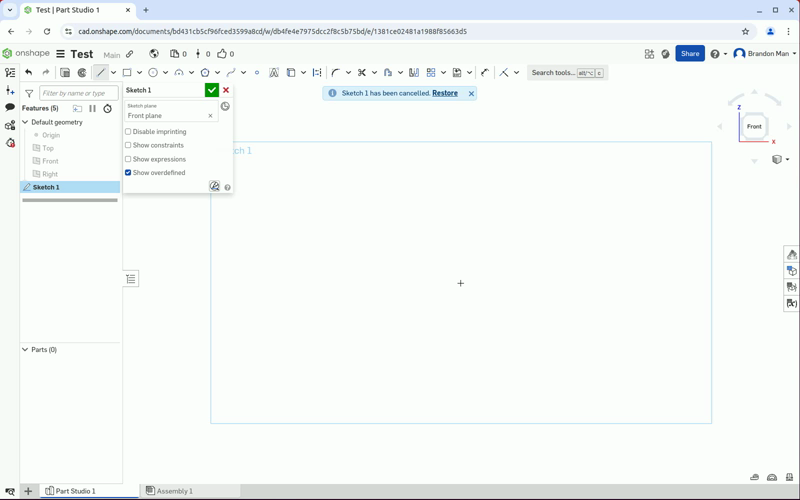
key_up(shift)
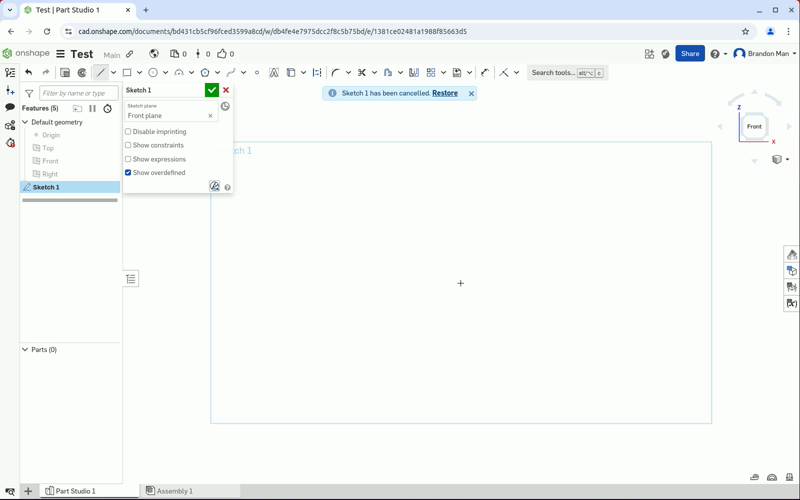
key_down(shift)
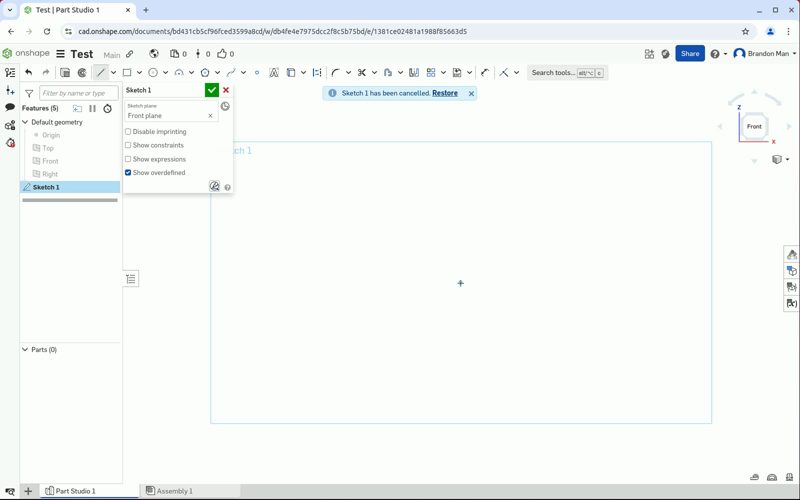
mouse_move(573, 282)
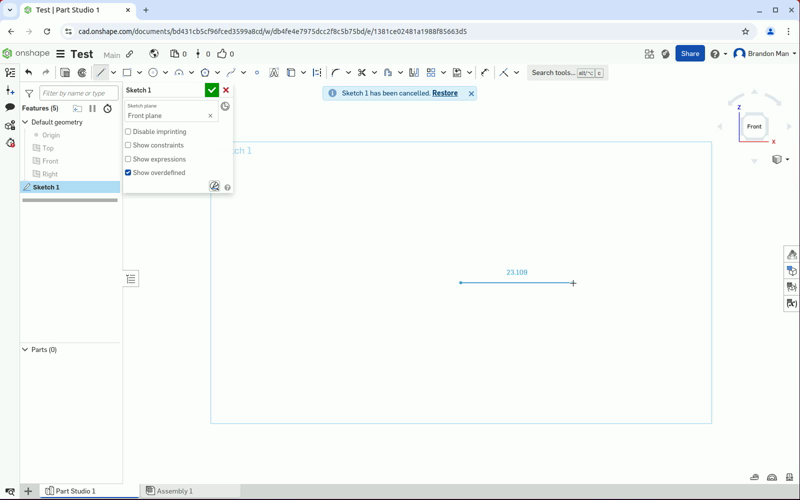
click(573, 282)
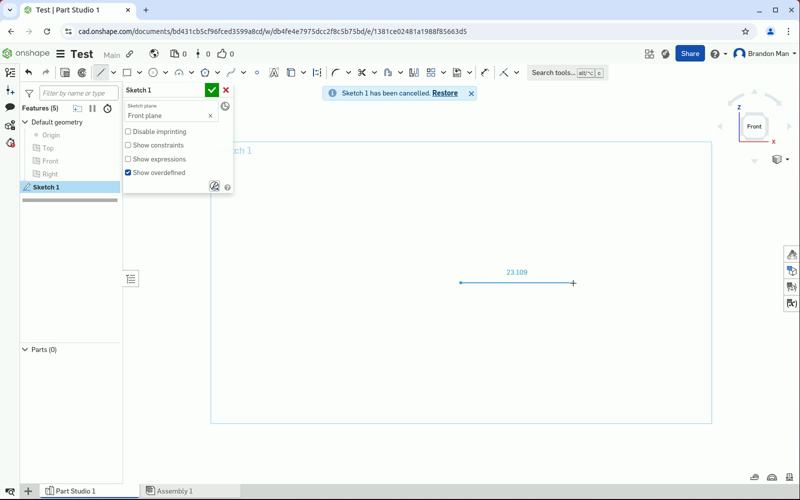
key_up(shift)
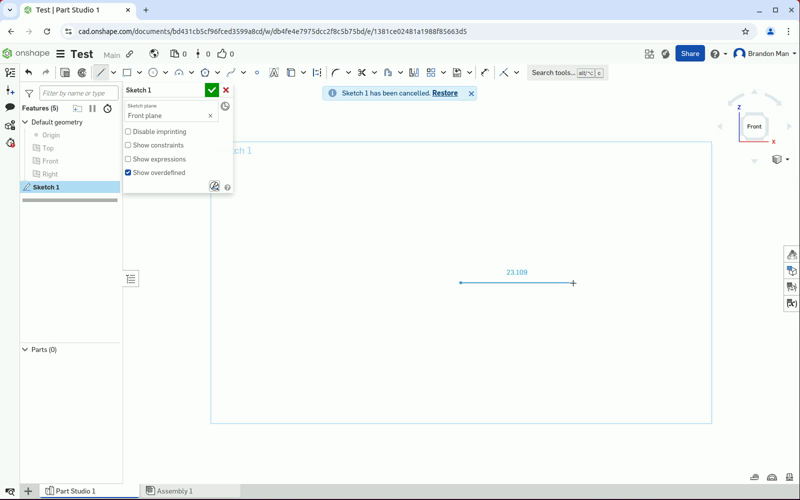
key_down(shift)
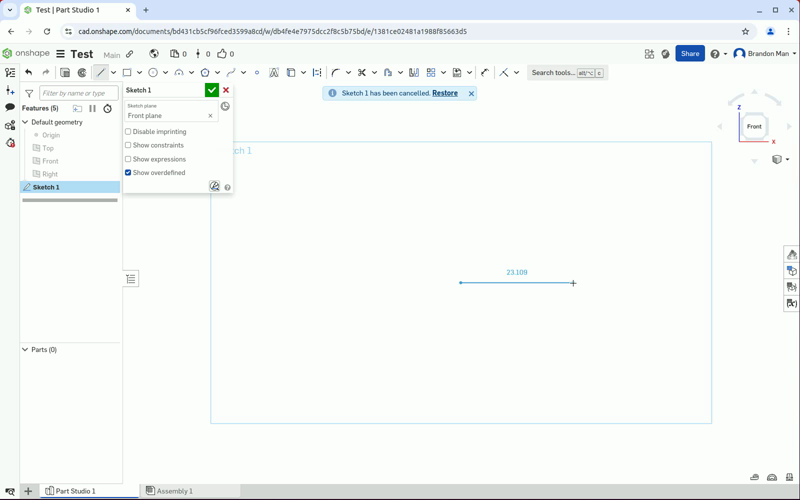
mouse_move(589, 282)
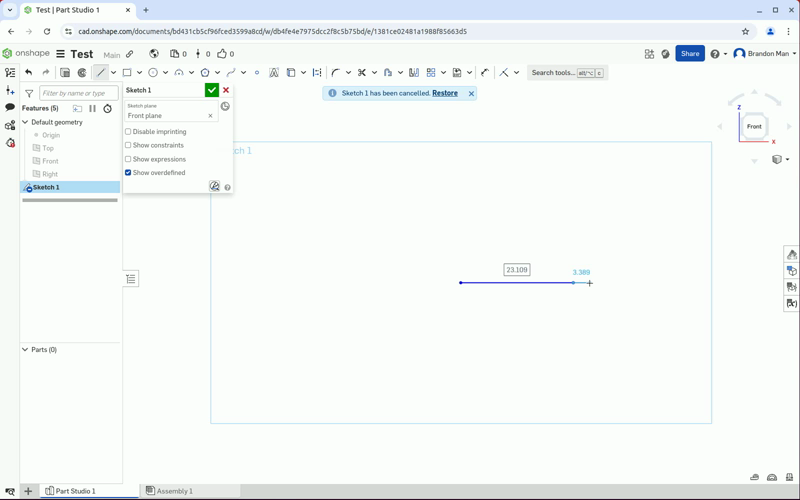
mouse_move(573, 231)
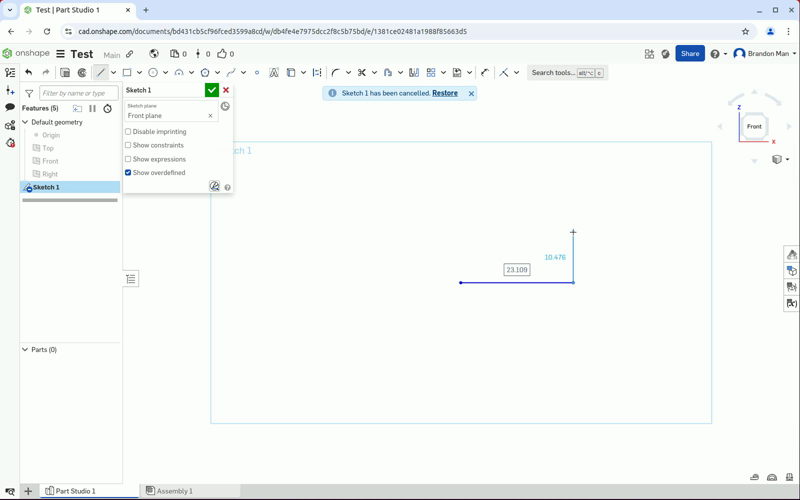
click(573, 231)
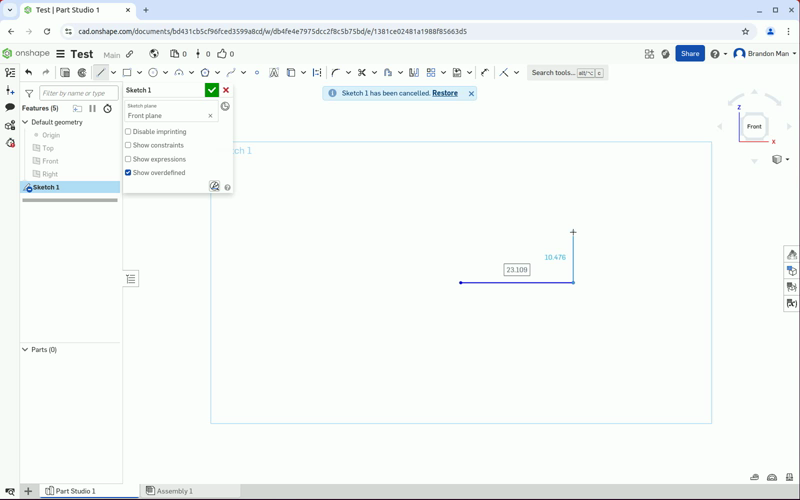
key_up(shift)
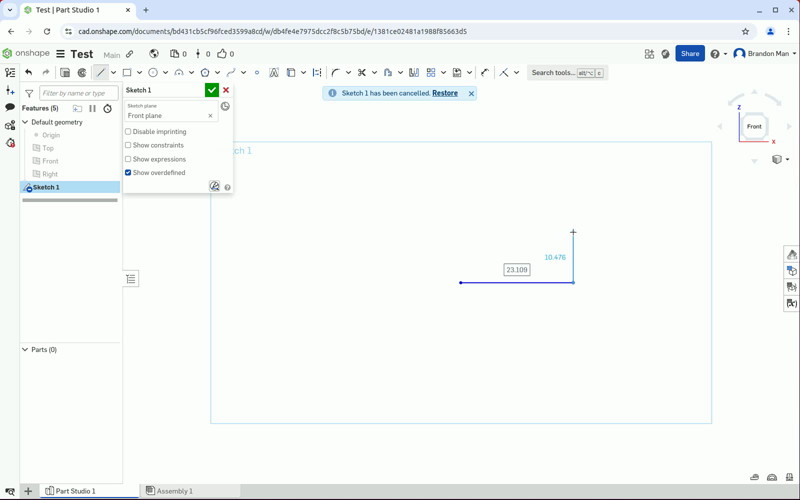
key_down(shift)
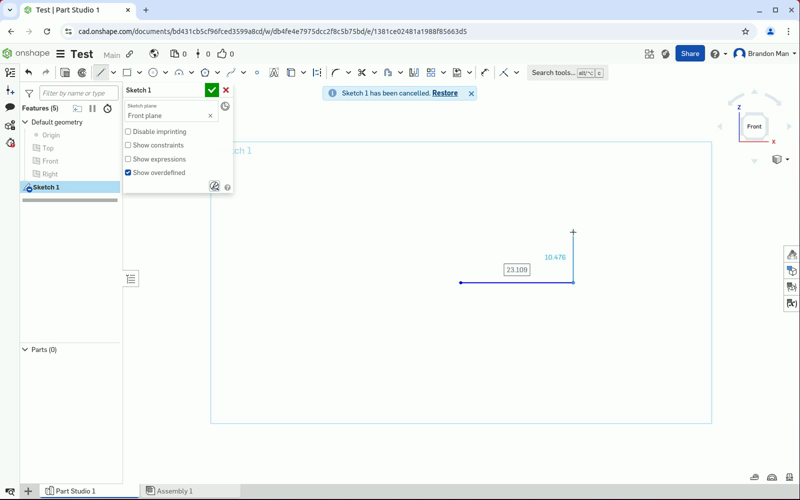
mouse_move(460, 231)
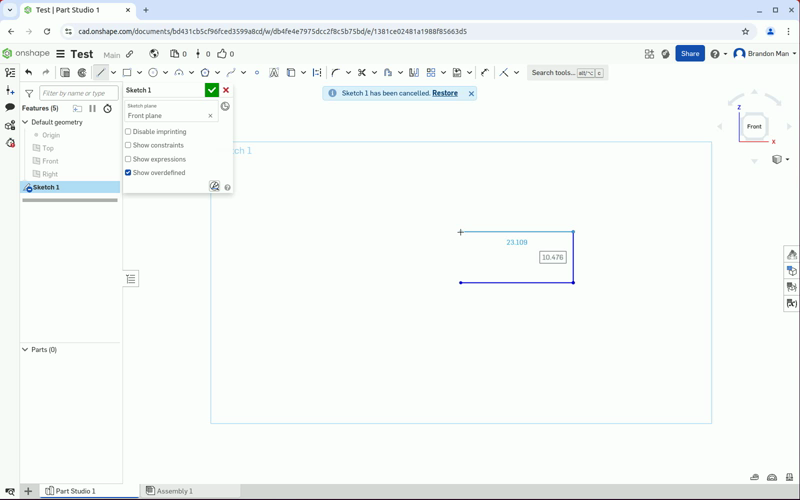
click(460, 231)
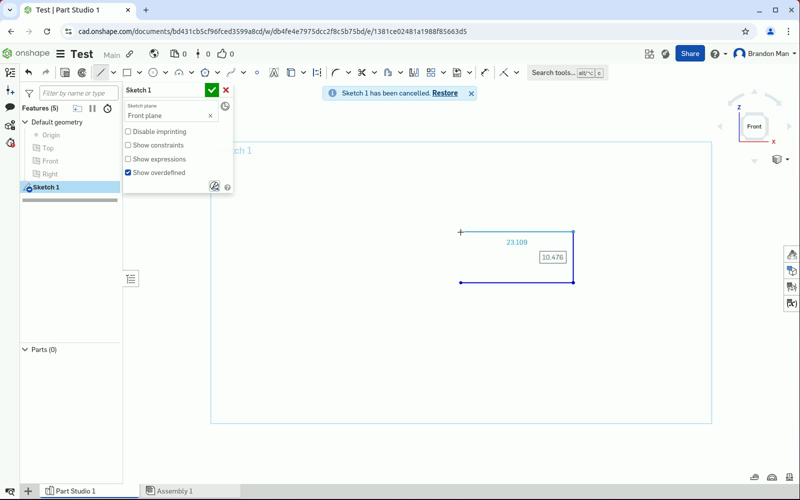
key_up(shift)
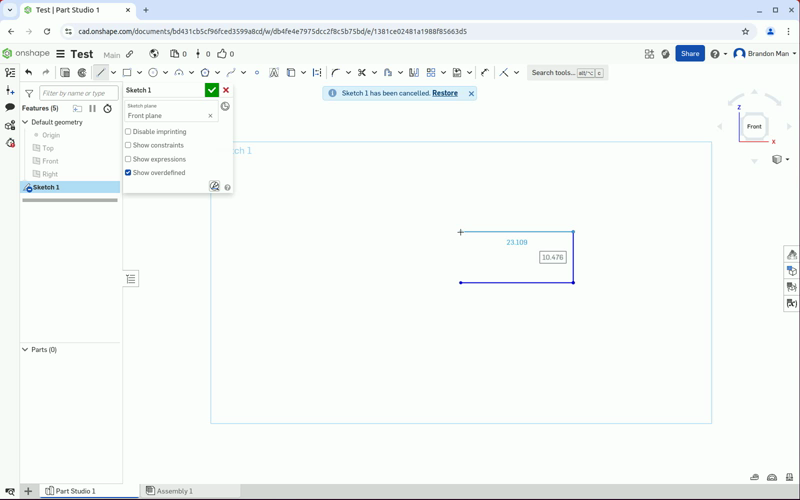
mouse_move(490, 231)
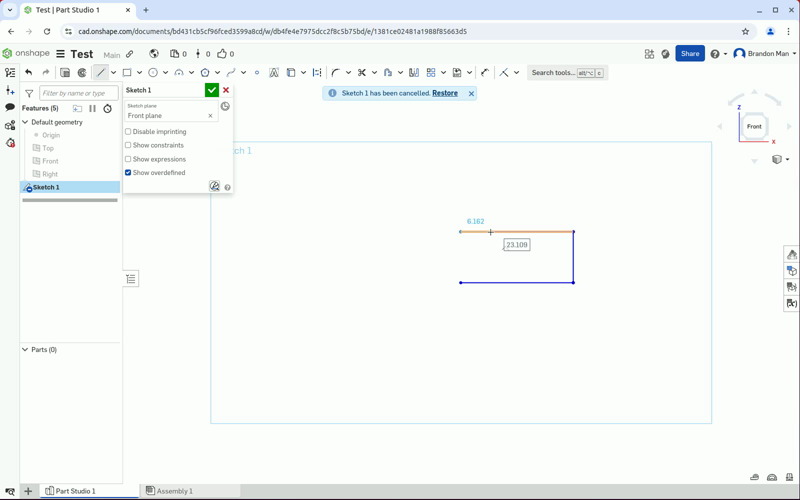
key_down(shift)
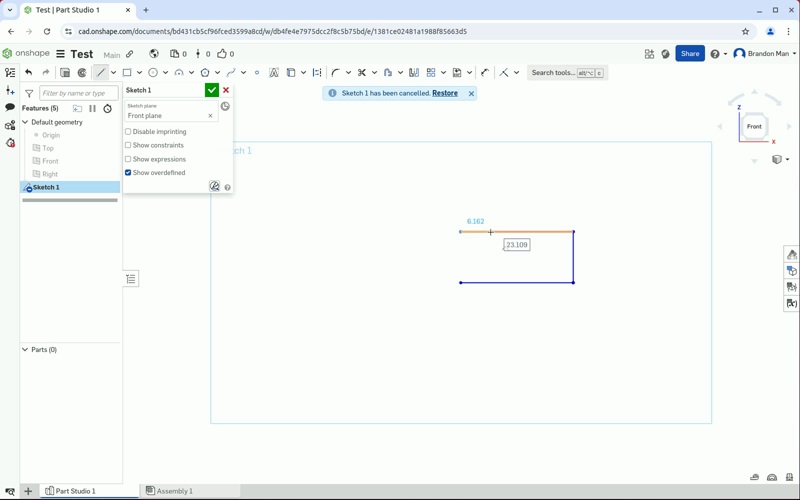
mouse_move(460, 282)
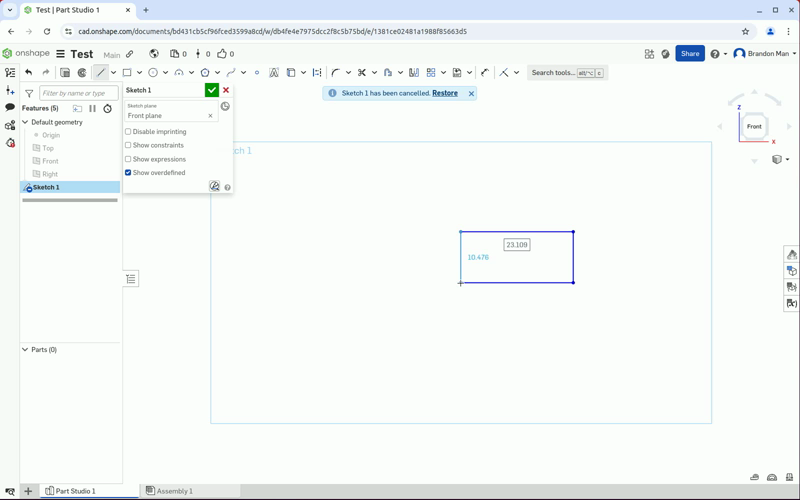
key_up(shift)
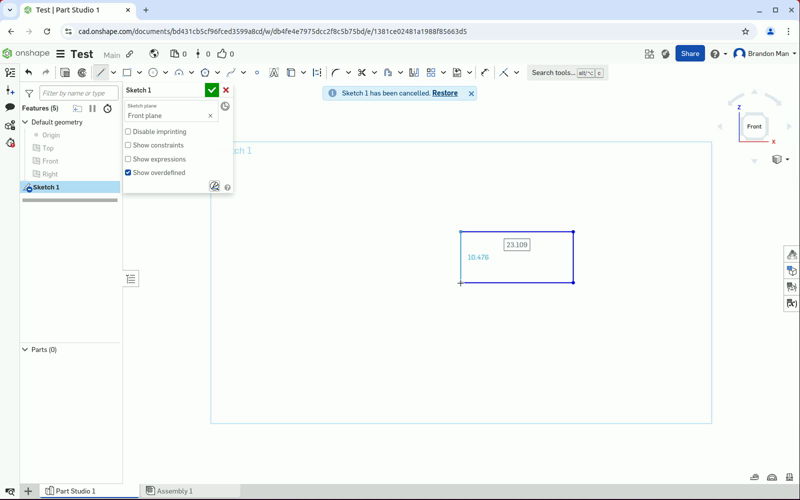
click(460, 282)
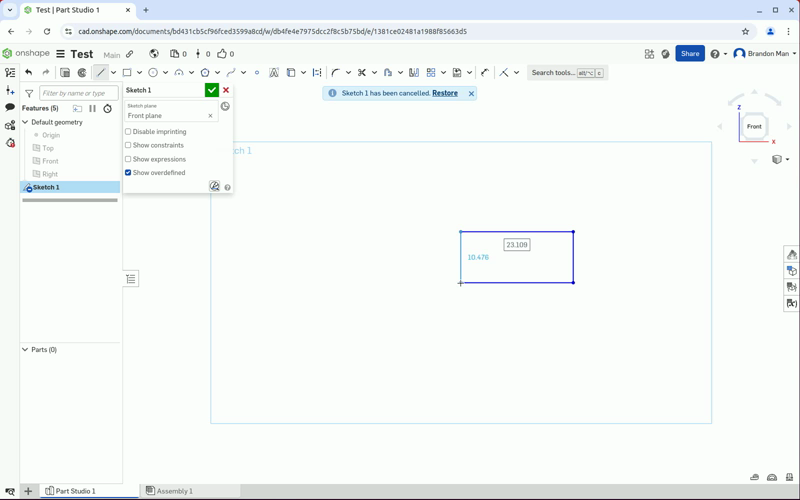
key(esc)
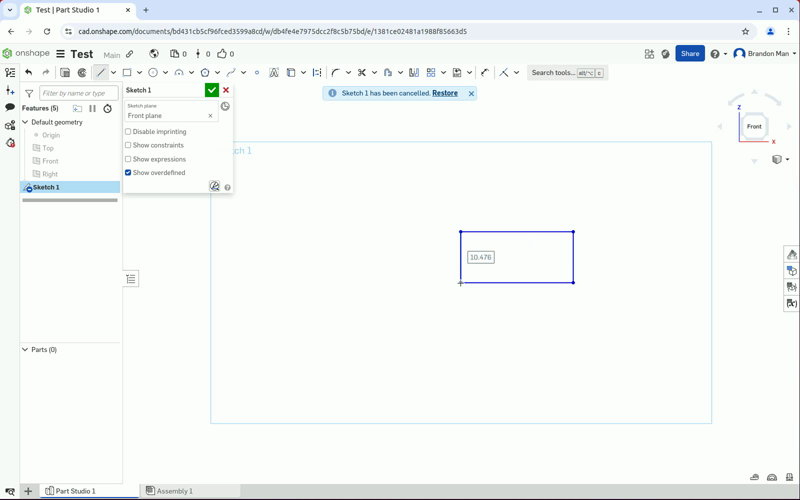
mouse_move(497, 264)
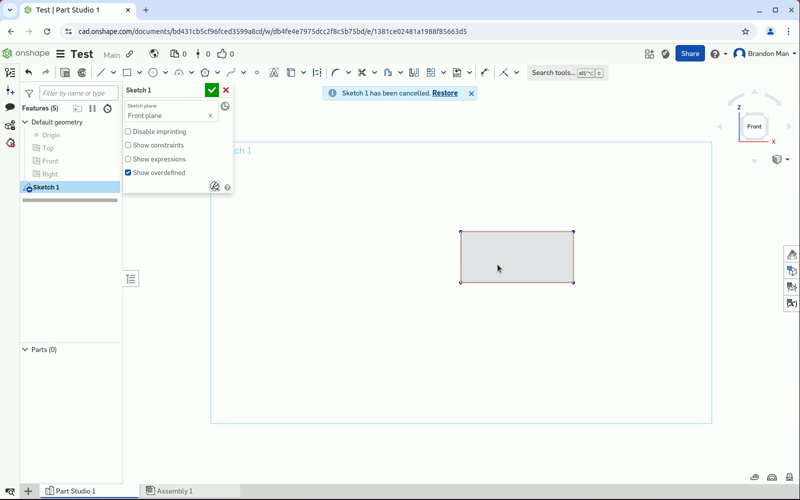
click(497, 264)
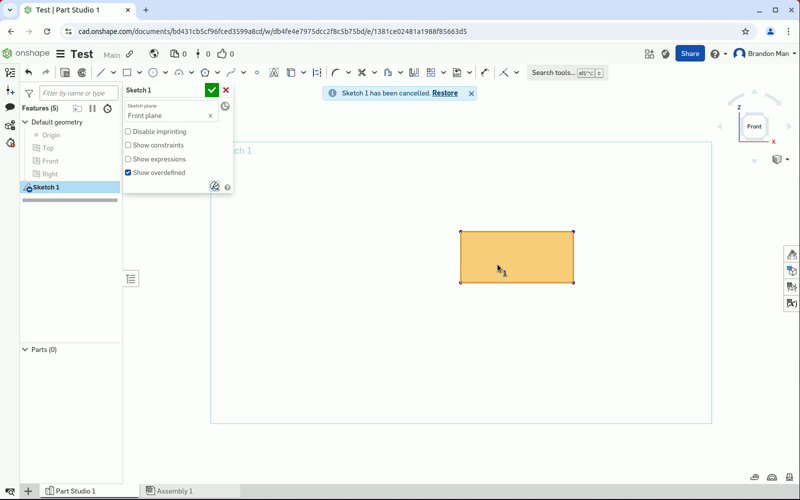
mouse_move(73, 352)
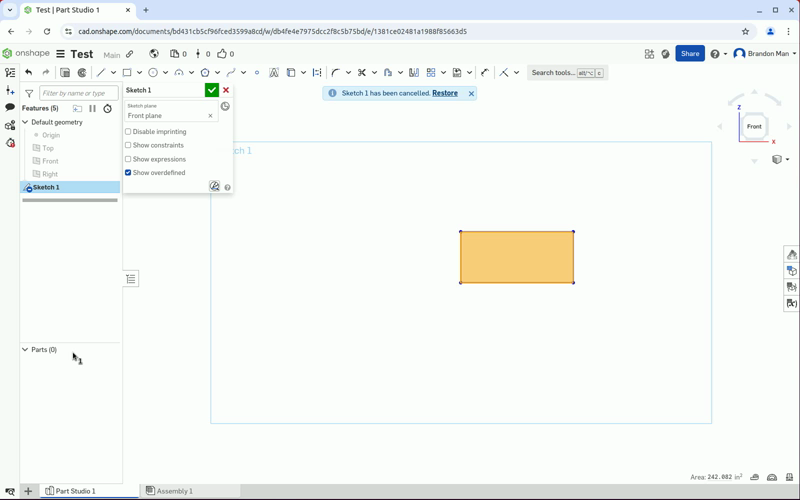
key(shift+y)
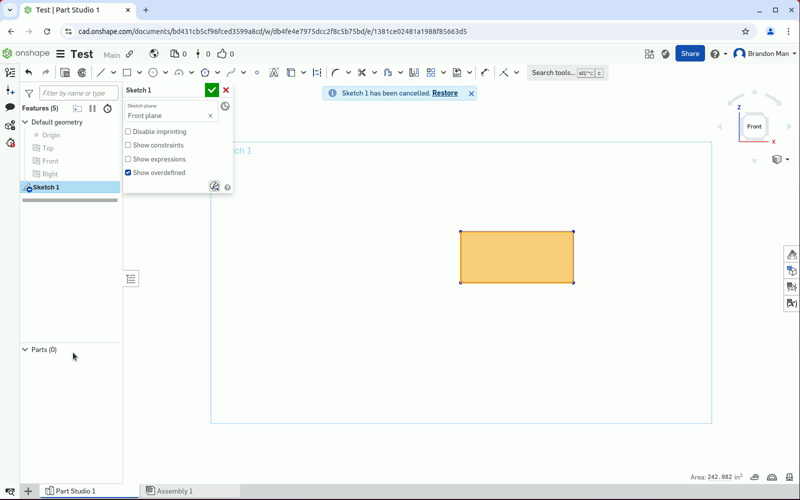
key(shift+e)
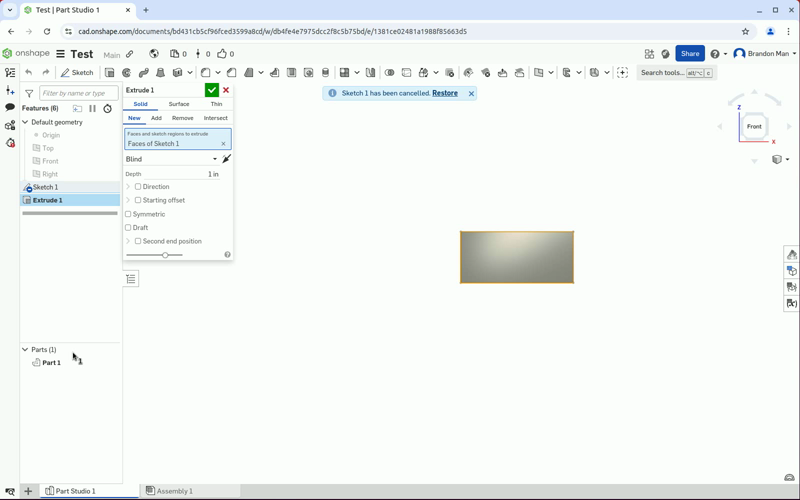
mouse_move(143, 106)
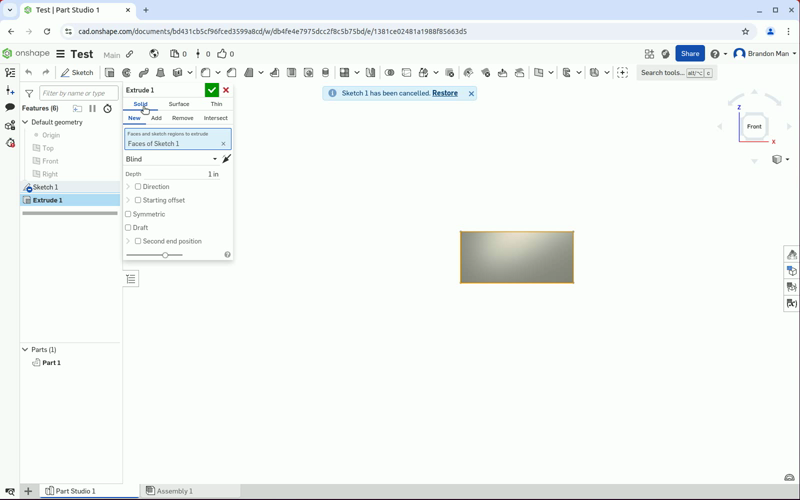
click(143, 106)
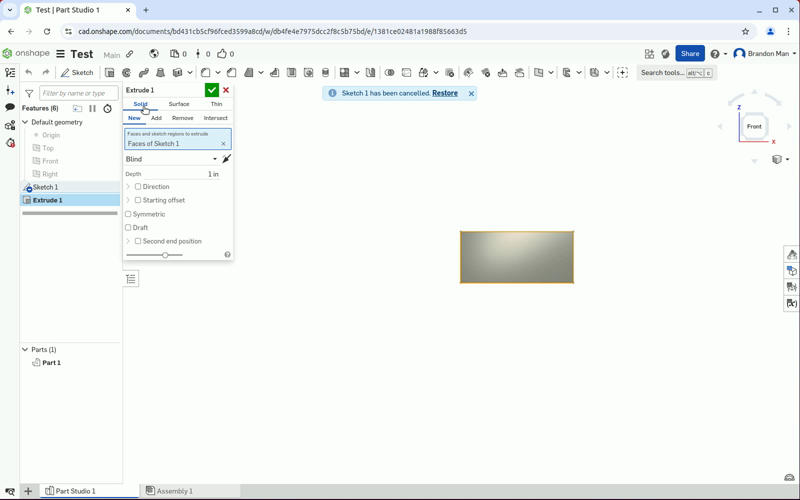
mouse_move(137, 120)
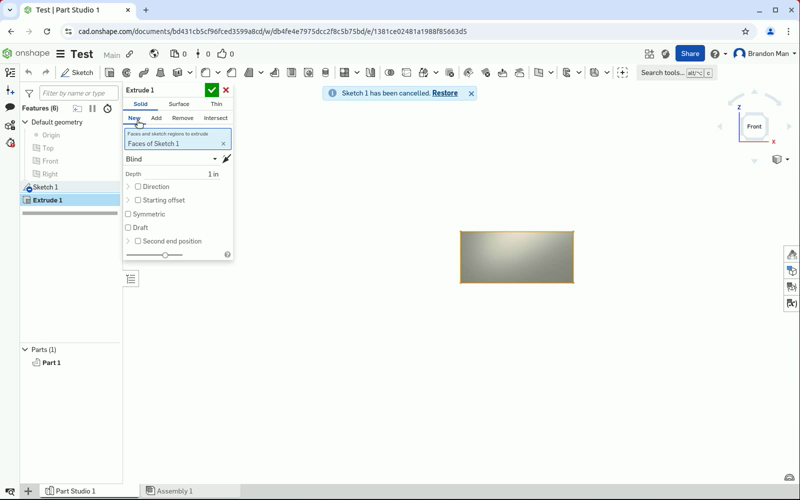
click(137, 120)
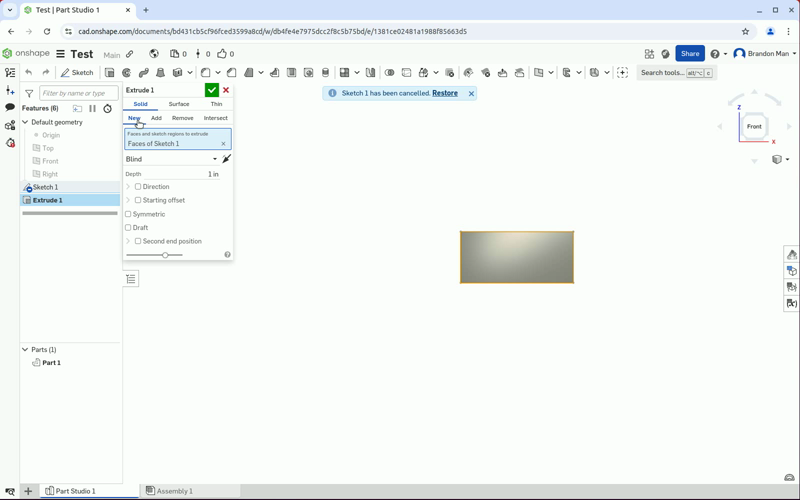
key(tab, 4)
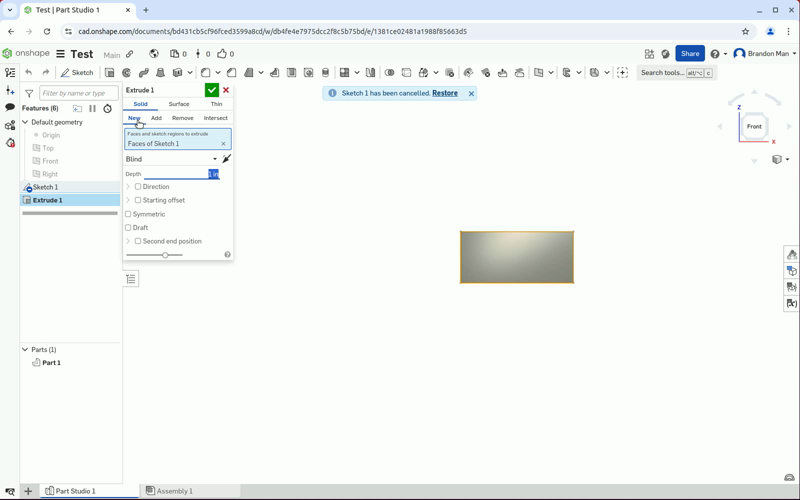
text(4.092)
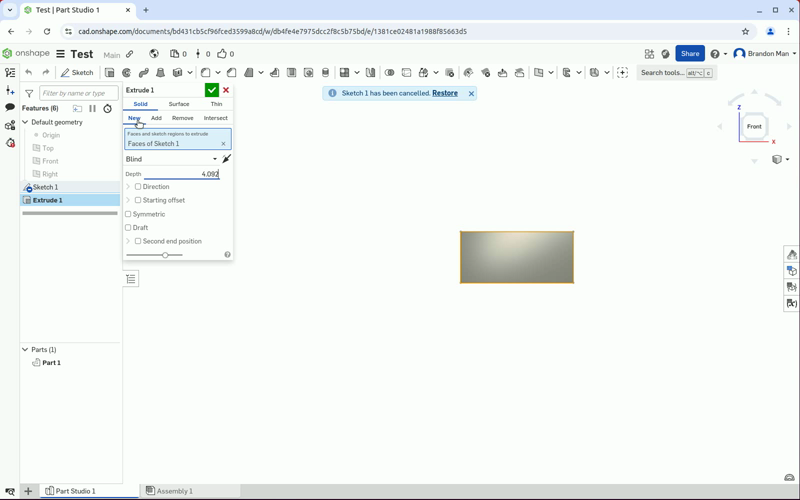
key(enter)
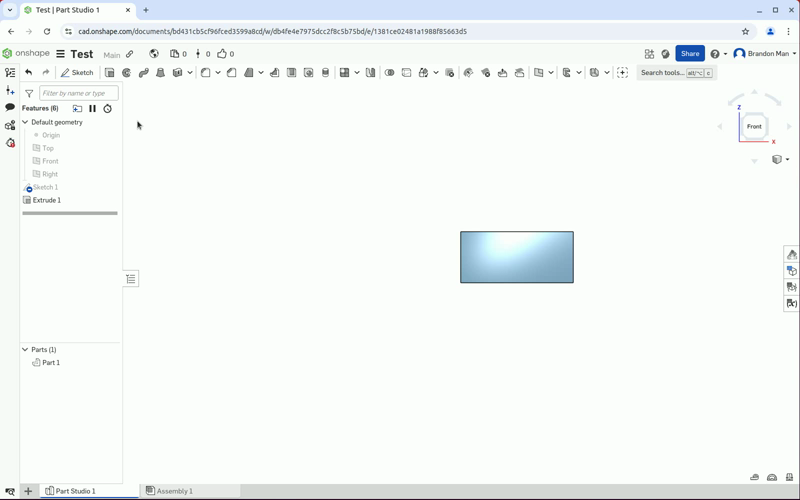
key(shift+h)
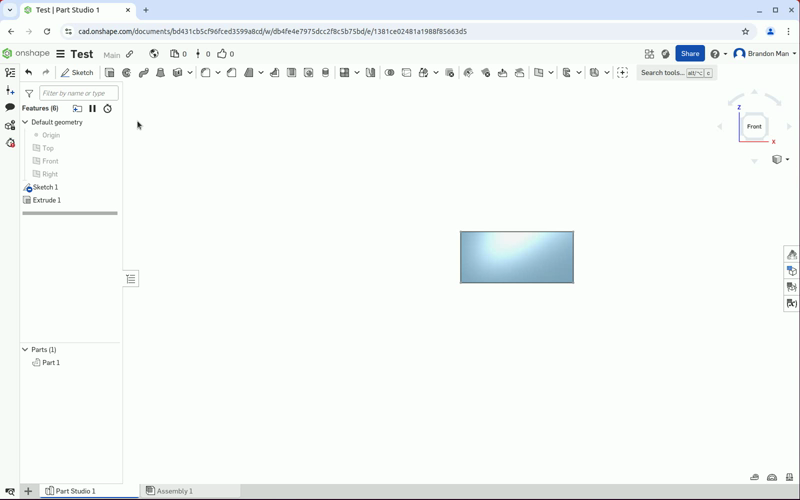
key(shift+h)
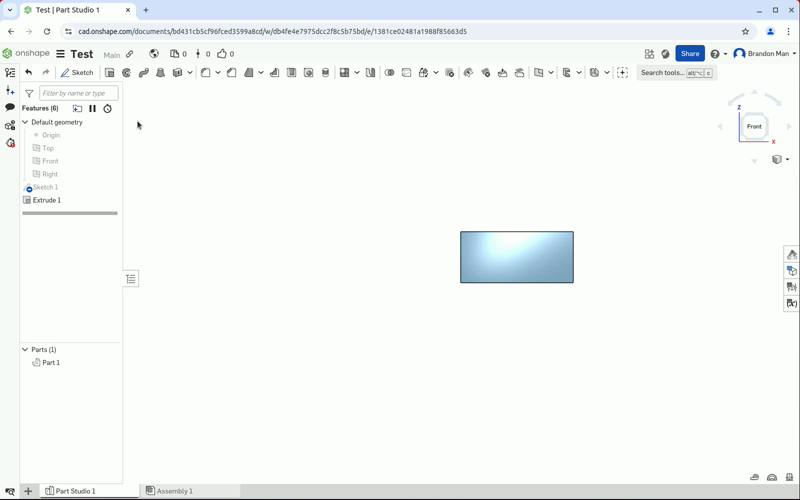
mouse_move(73, 189)
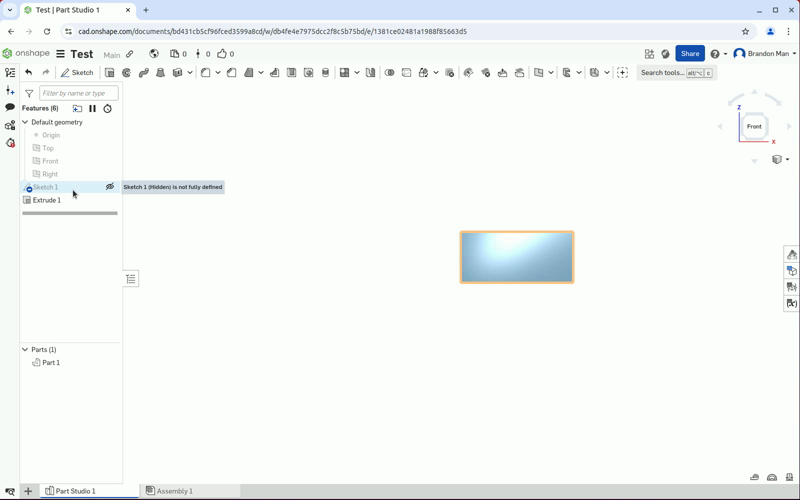
click(73, 189)
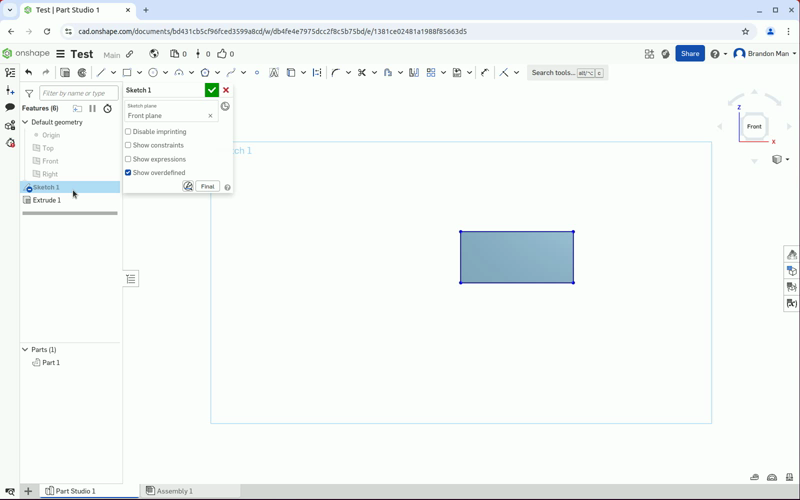
mouse_move(229, 92)
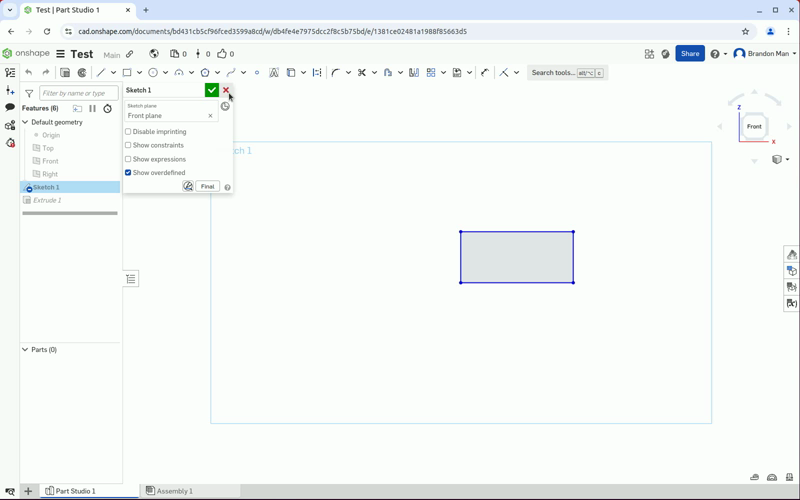
click(229, 92)
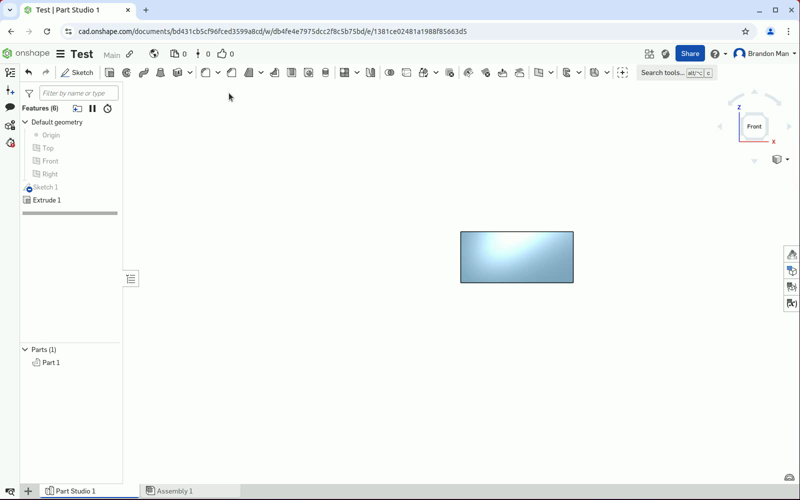
mouse_move(541, 75)
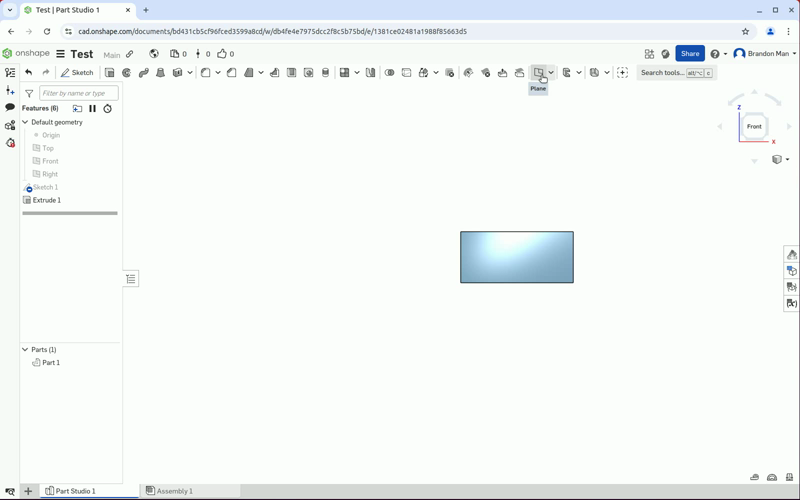
click(541, 75)
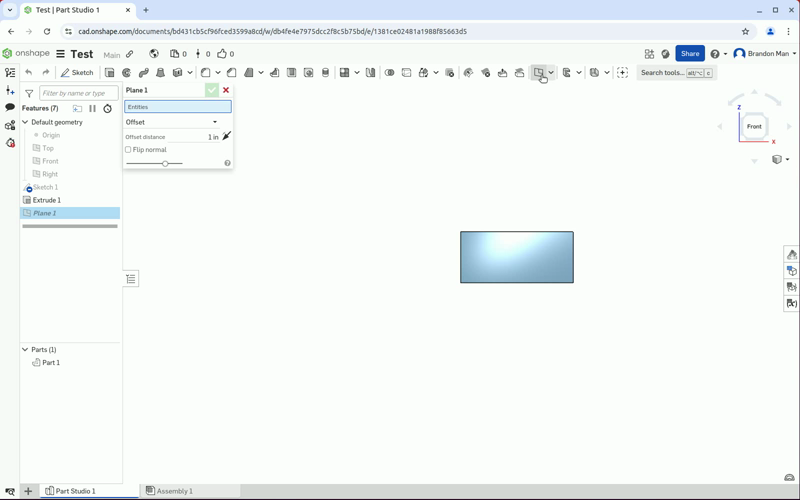
mouse_move(73, 163)
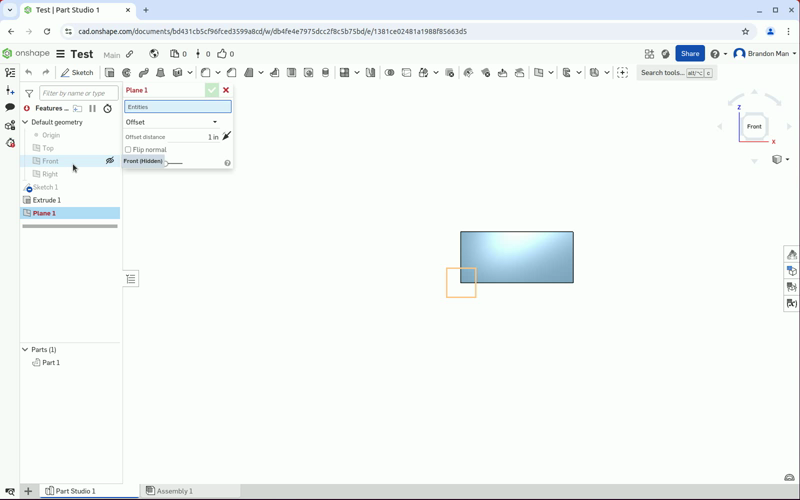
click(73, 163)
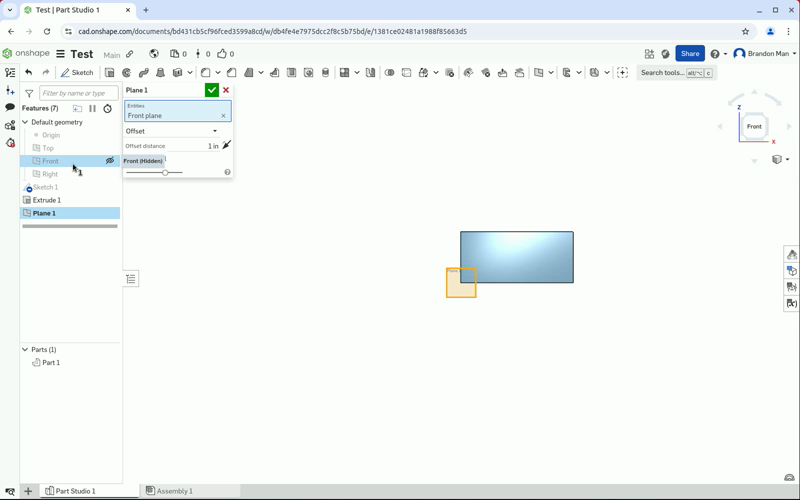
key(tab, 2)
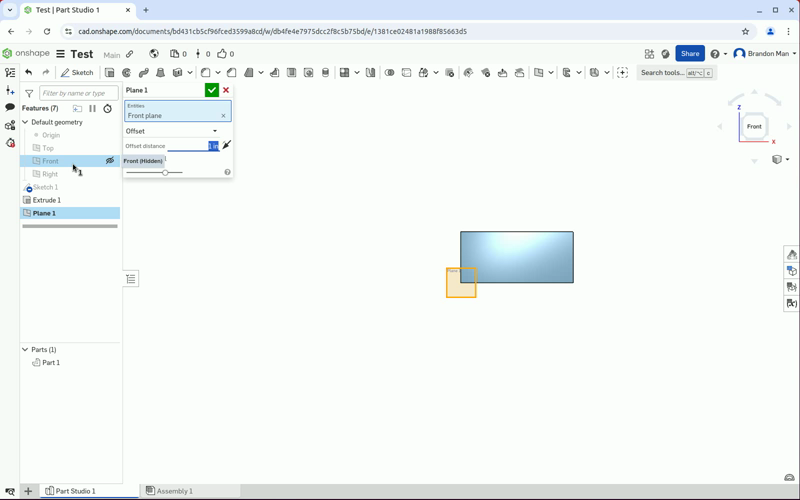
text(4.098)
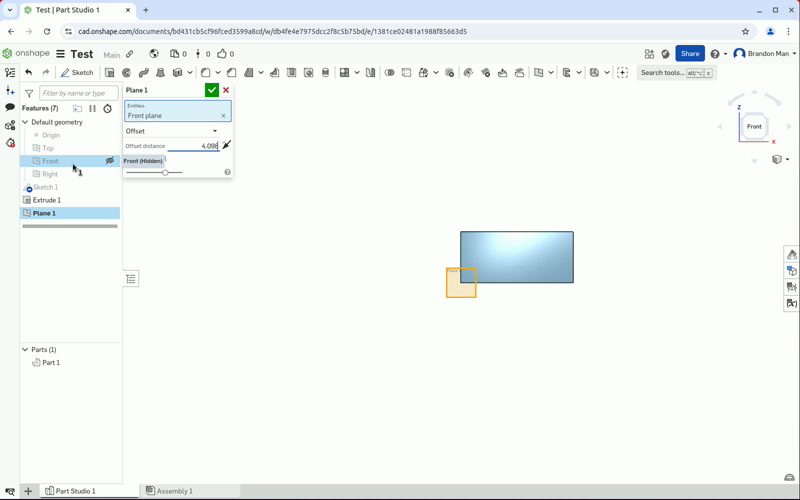
key(enter, 2)
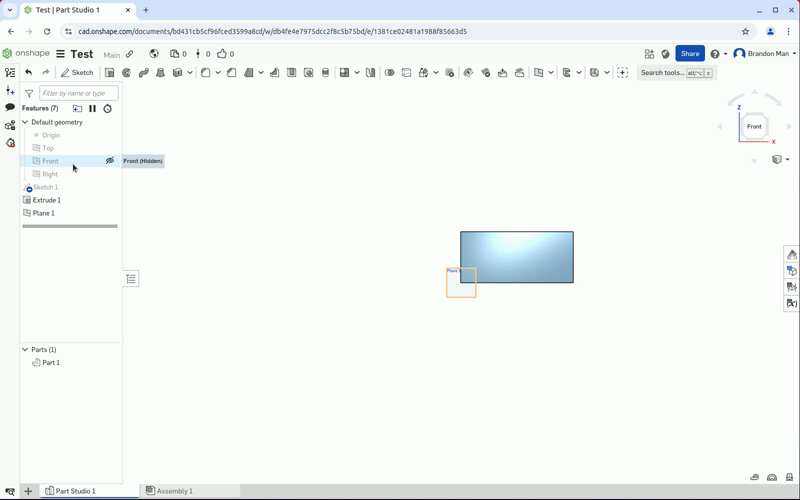
key(shift+s)
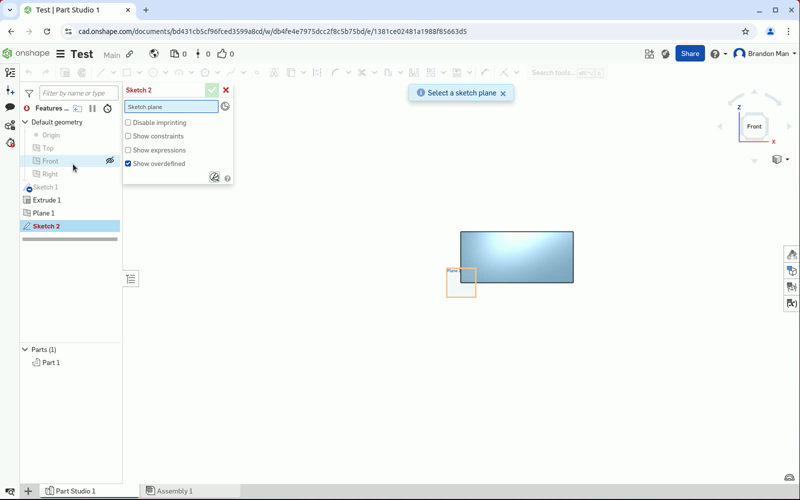
mouse_move(73, 215)
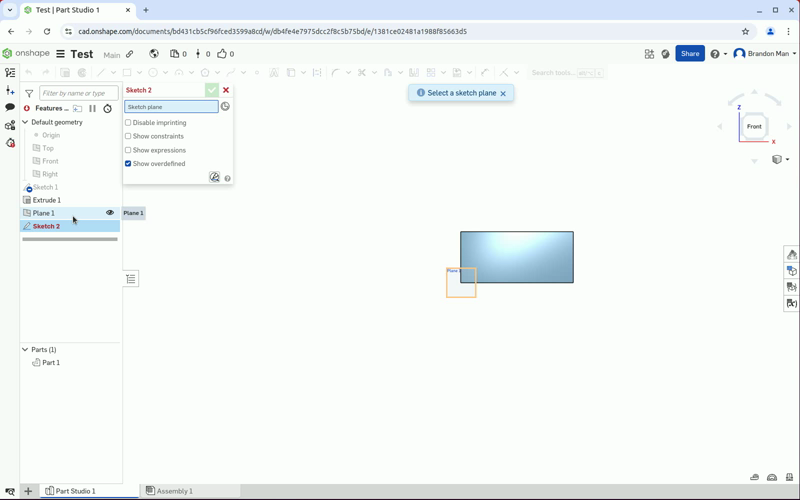
click(73, 215)
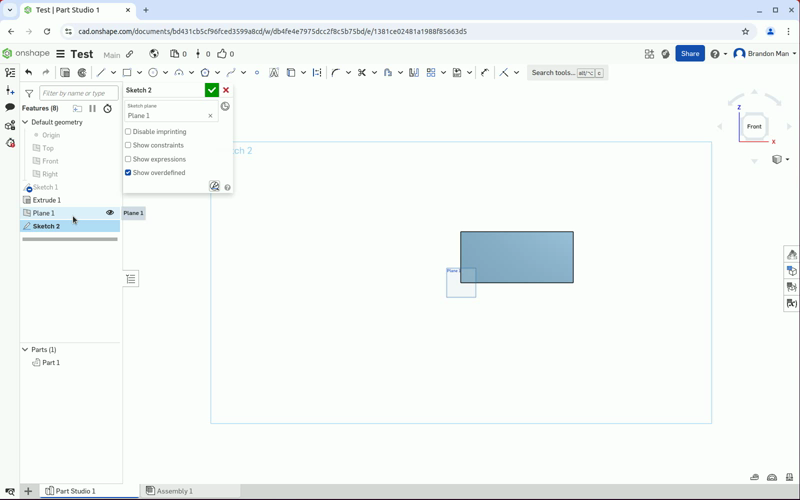
mouse_move(73, 352)
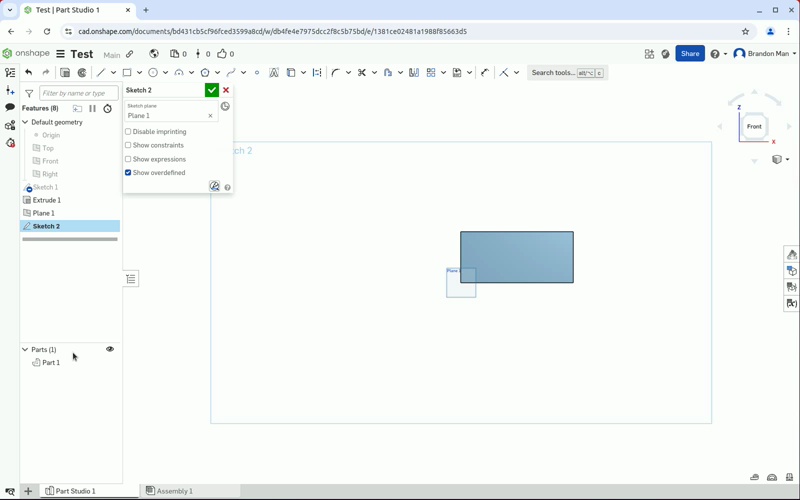
key(y)
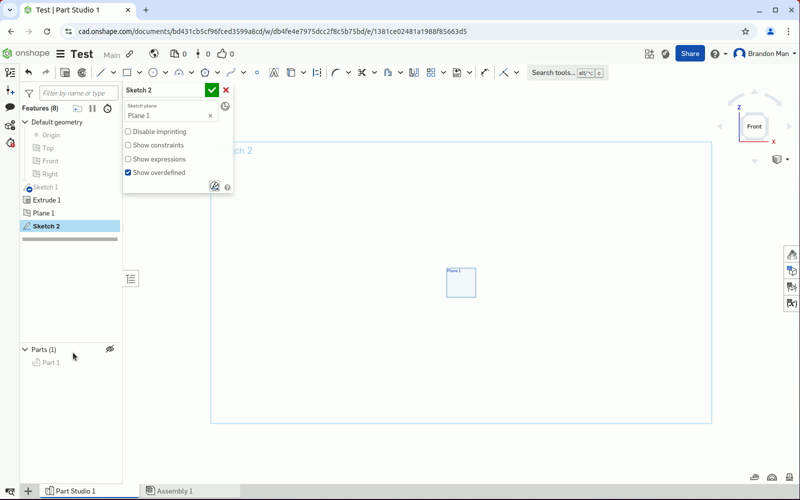
key(l)
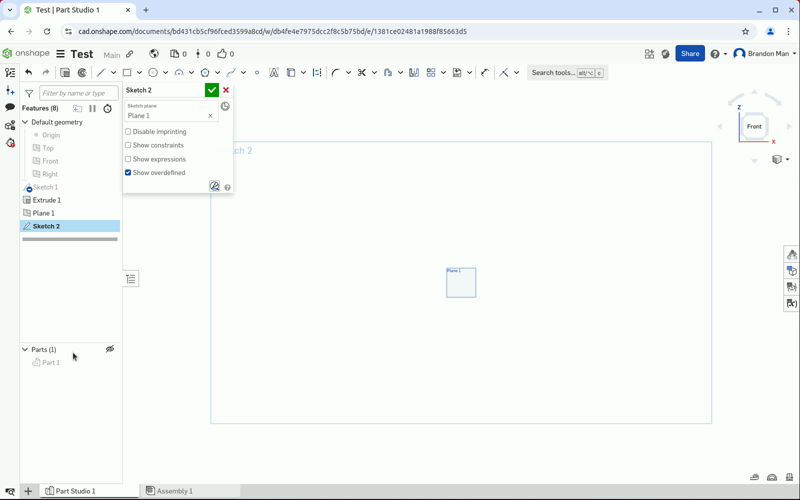
key_down(shift)
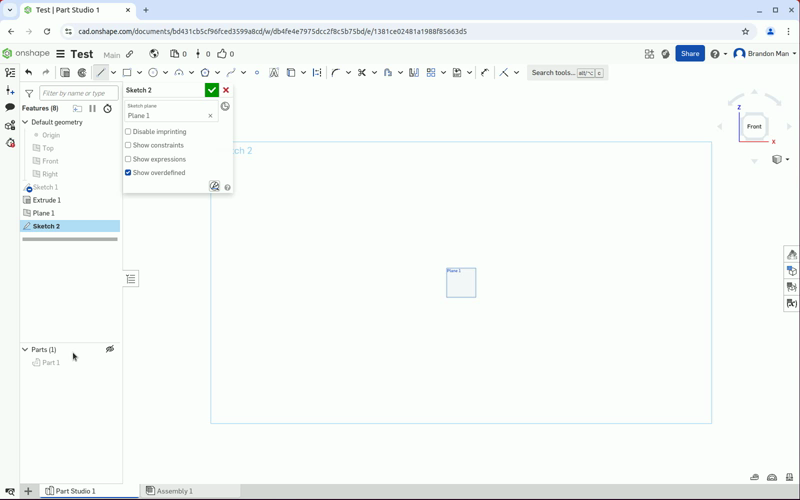
mouse_move(461, 281)
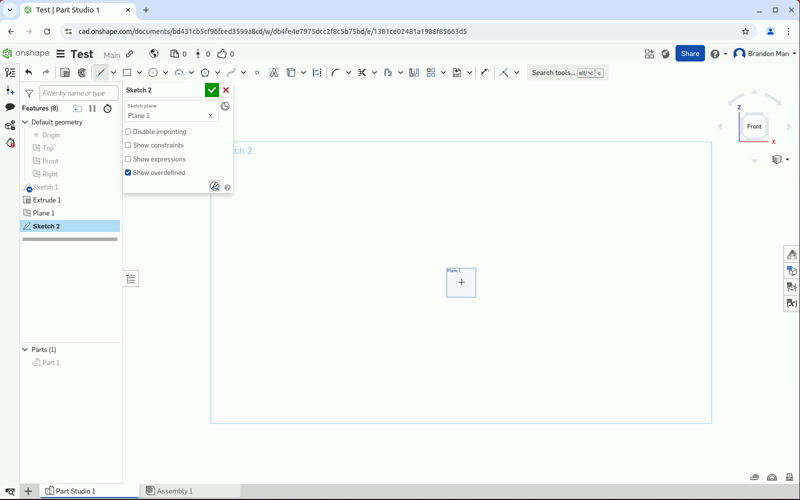
click(461, 281)
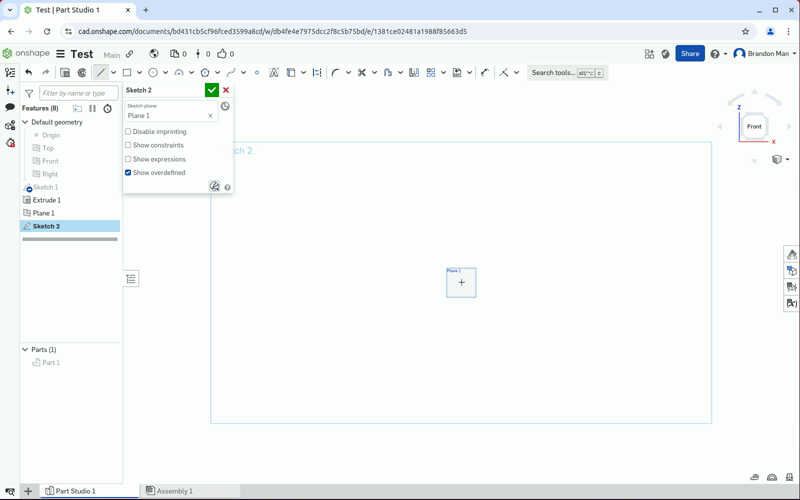
key_up(shift)
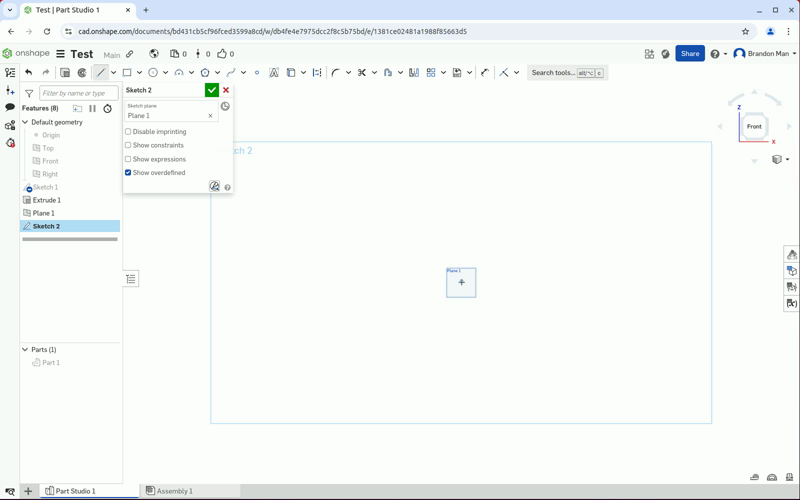
key_down(shift)
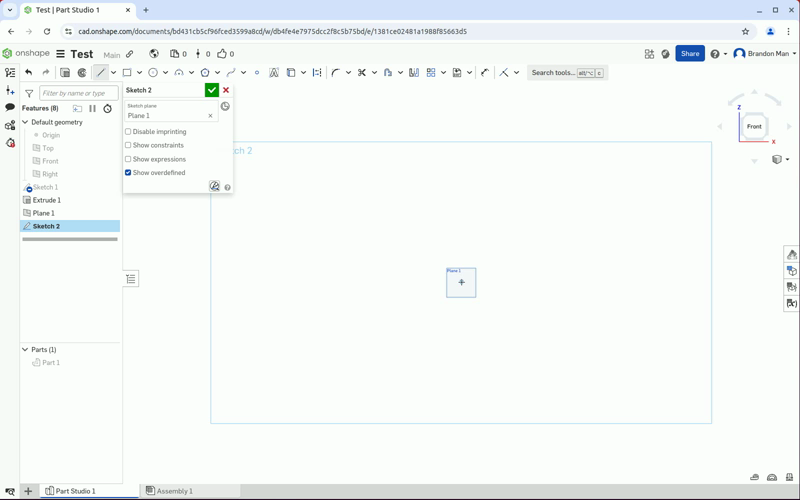
mouse_move(492, 281)
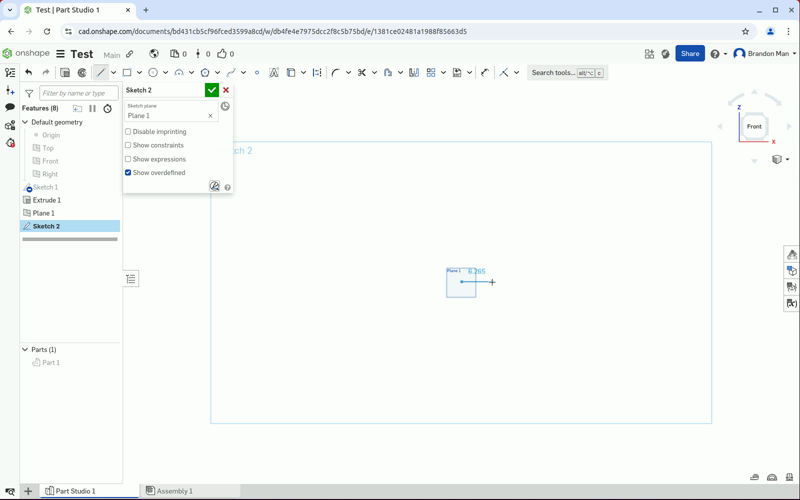
mouse_move(484, 281)
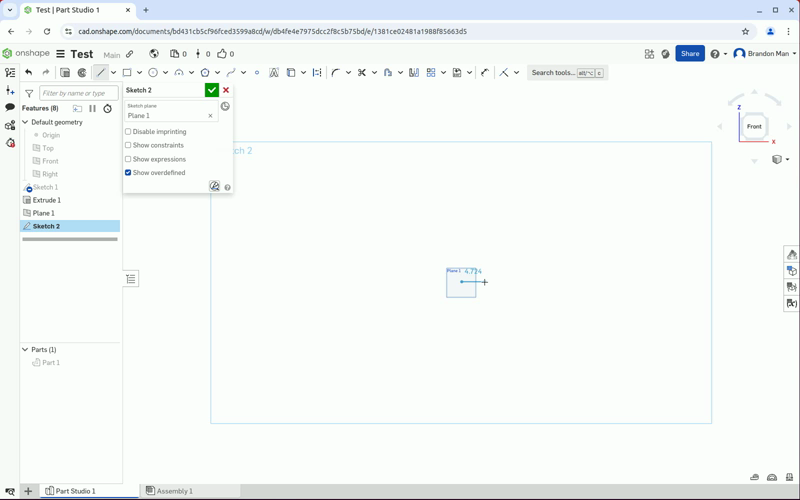
click(484, 281)
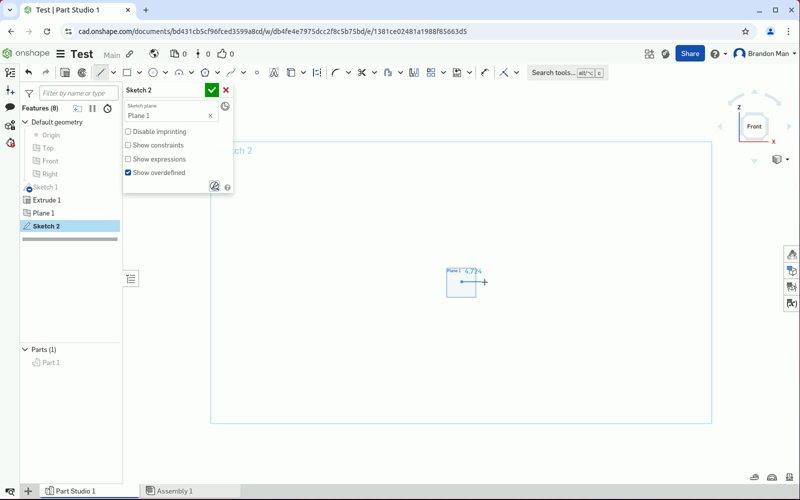
key_up(shift)
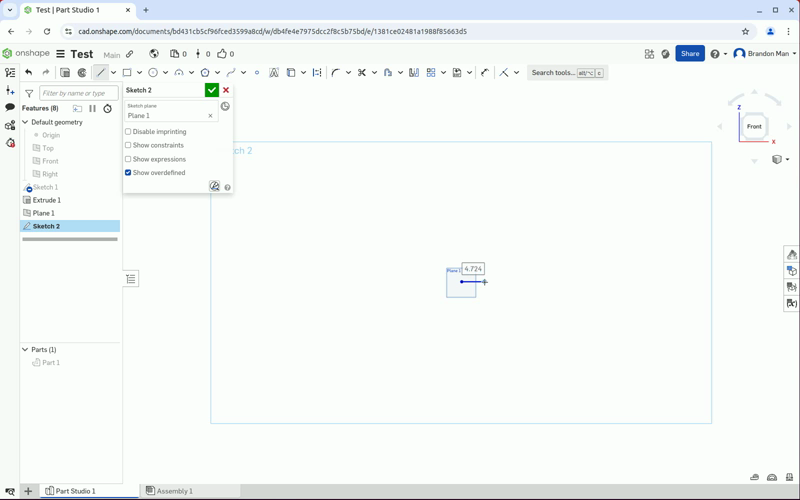
key_down(shift)
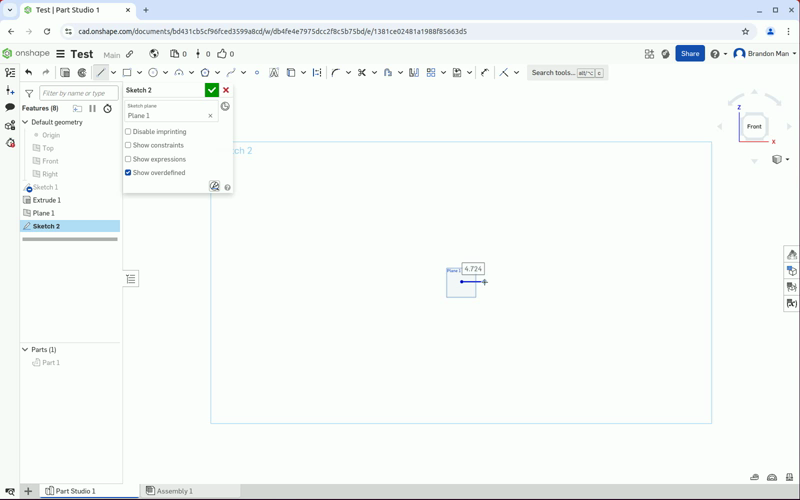
mouse_move(514, 281)
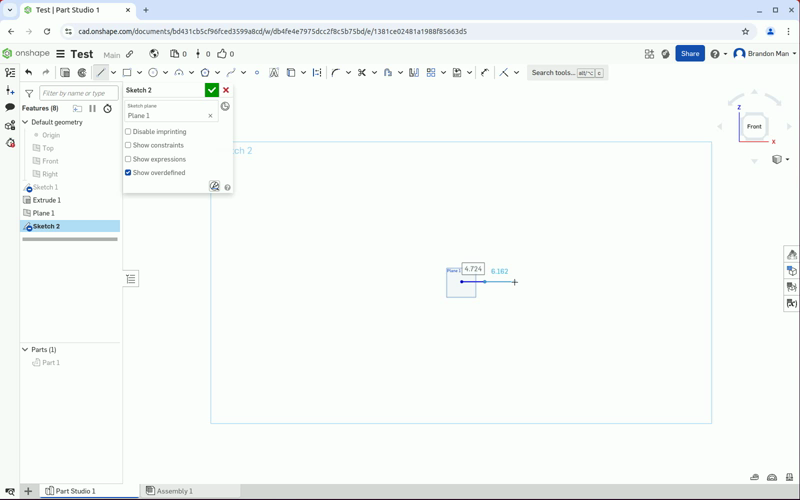
mouse_move(484, 233)
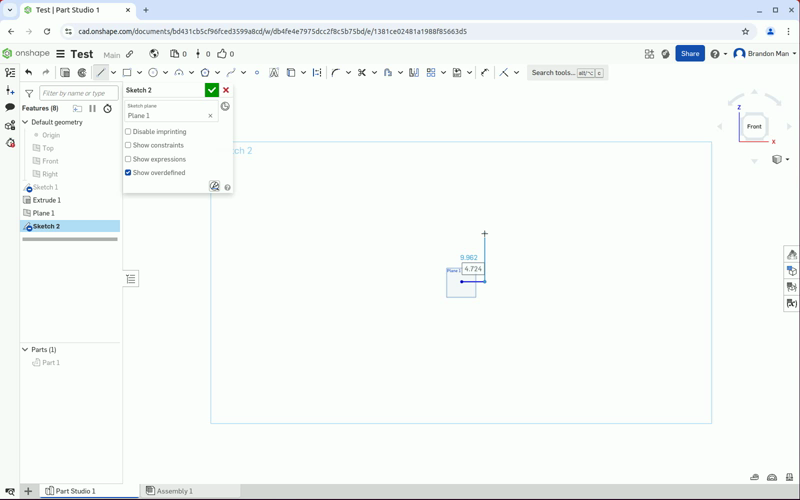
click(484, 233)
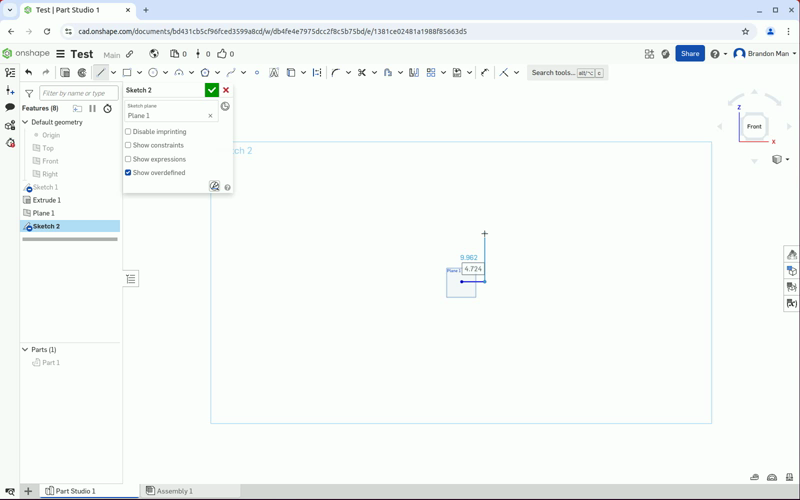
key_up(shift)
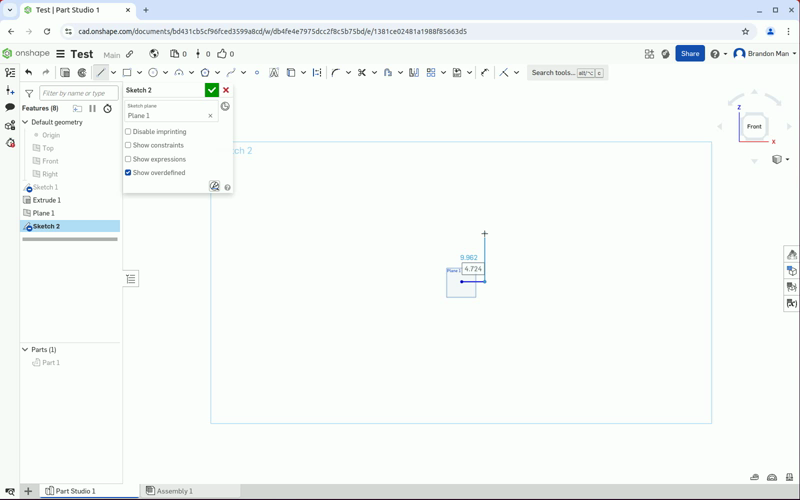
key_down(shift)
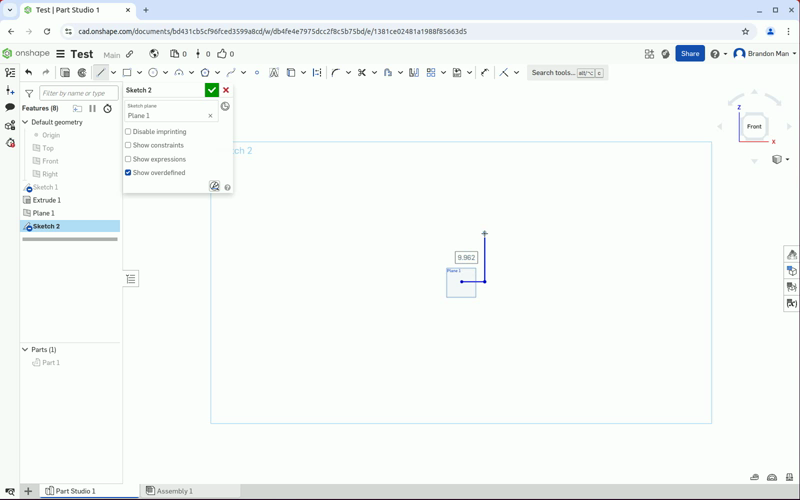
mouse_move(514, 233)
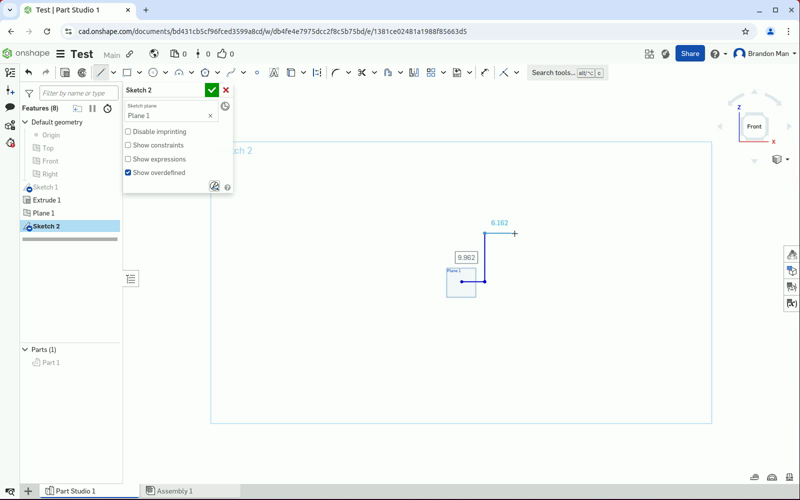
mouse_move(461, 233)
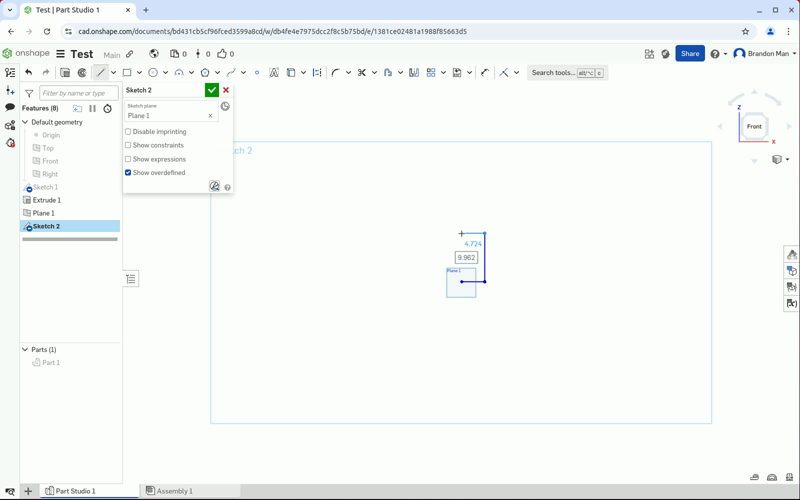
click(461, 233)
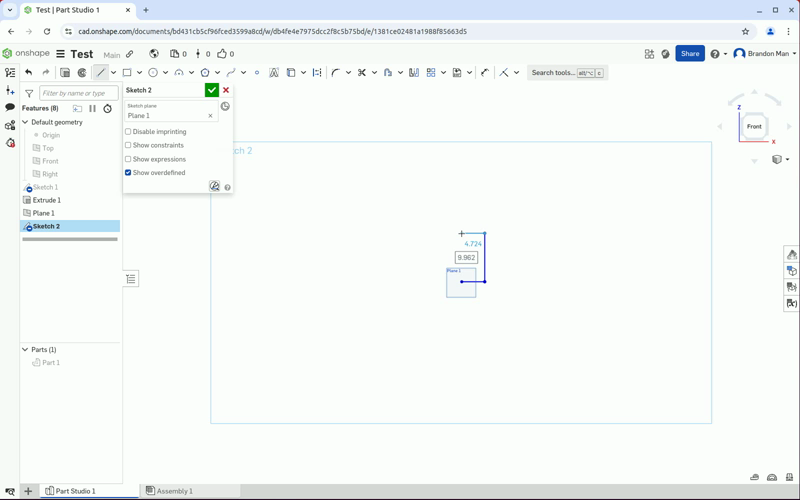
key_up(shift)
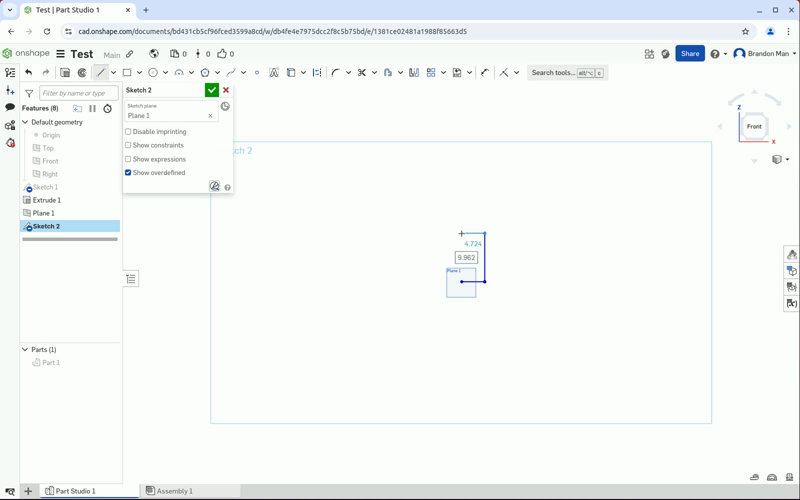
mouse_move(492, 233)
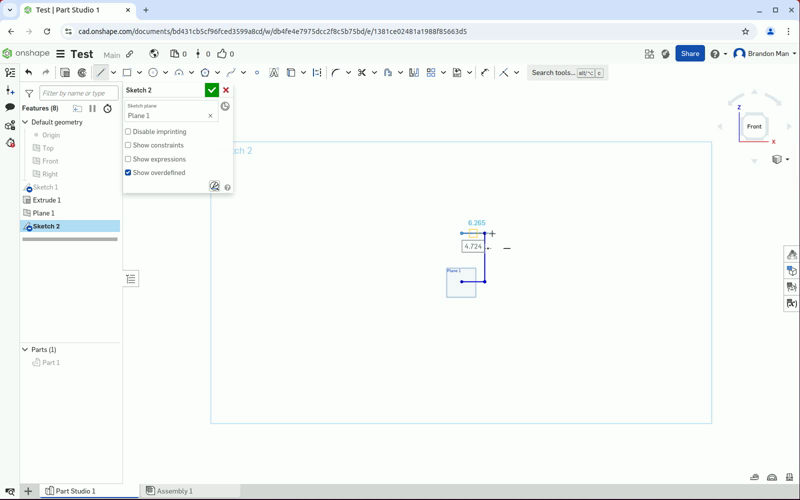
key_down(shift)
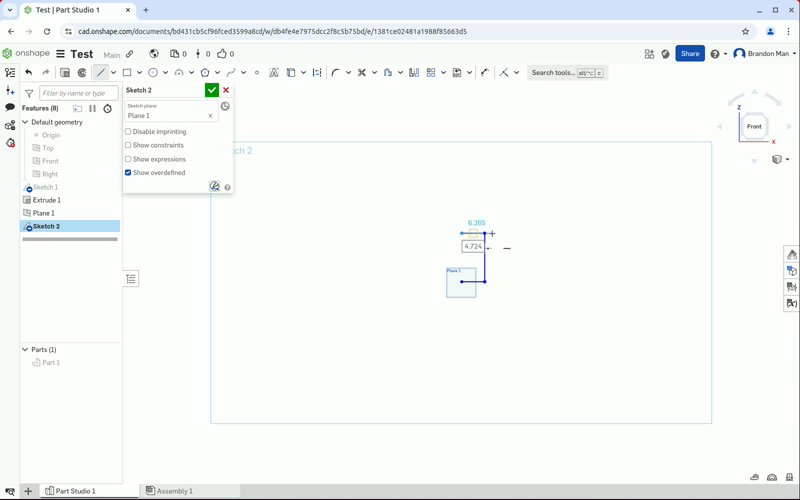
mouse_move(461, 281)
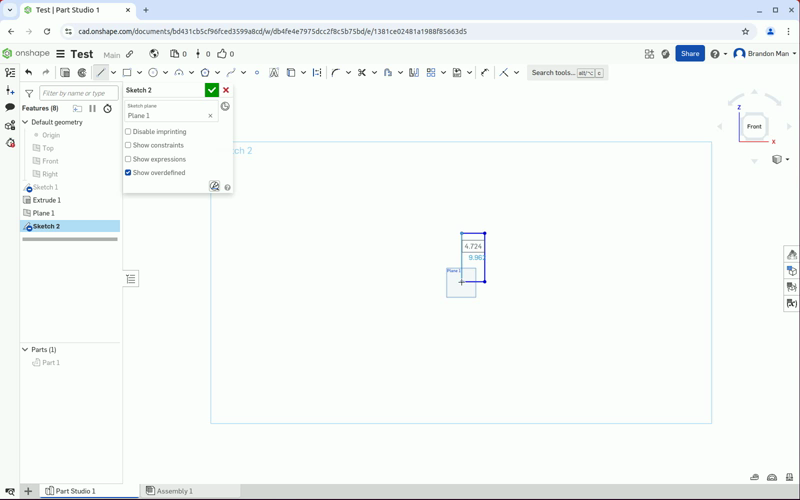
key_up(shift)
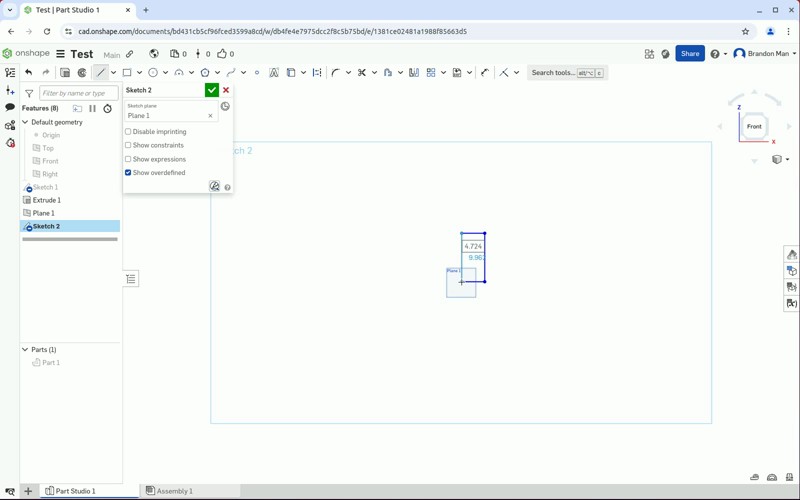
click(461, 281)
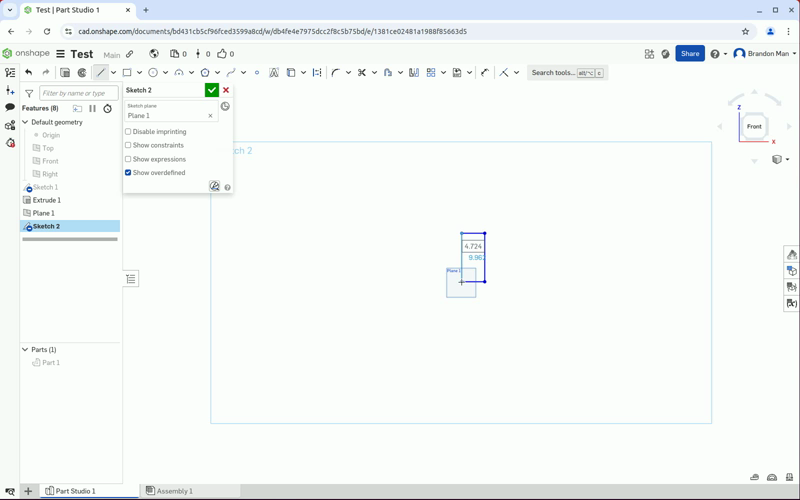
key(esc)
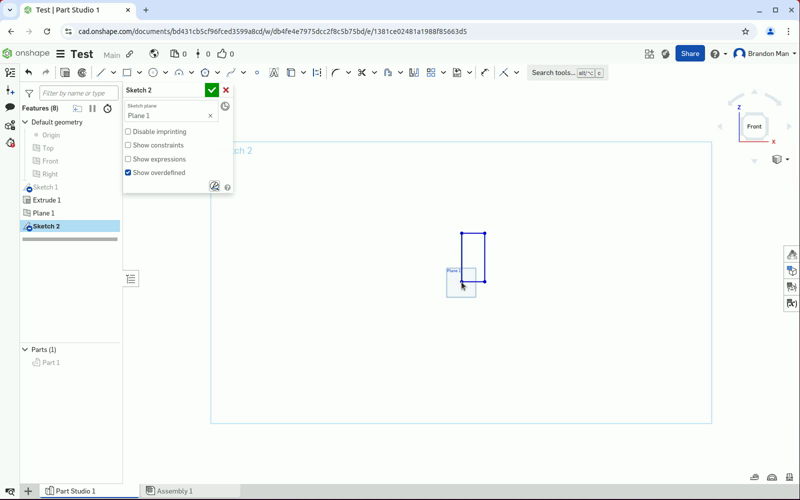
mouse_move(475, 260)
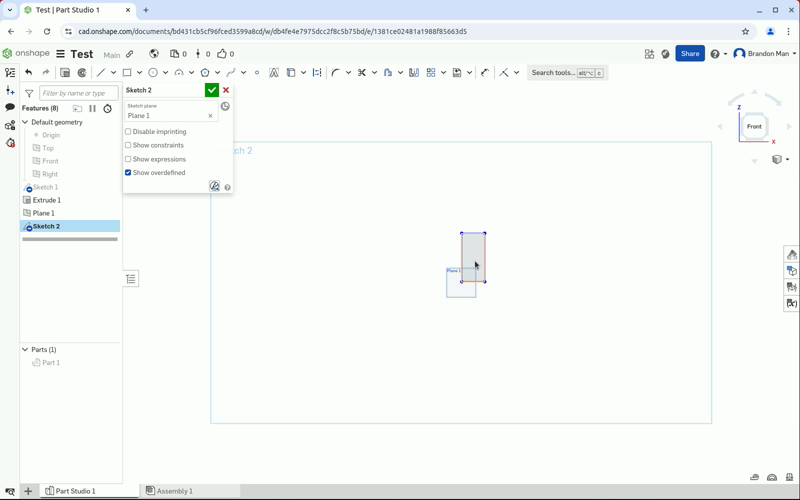
scroll(6)
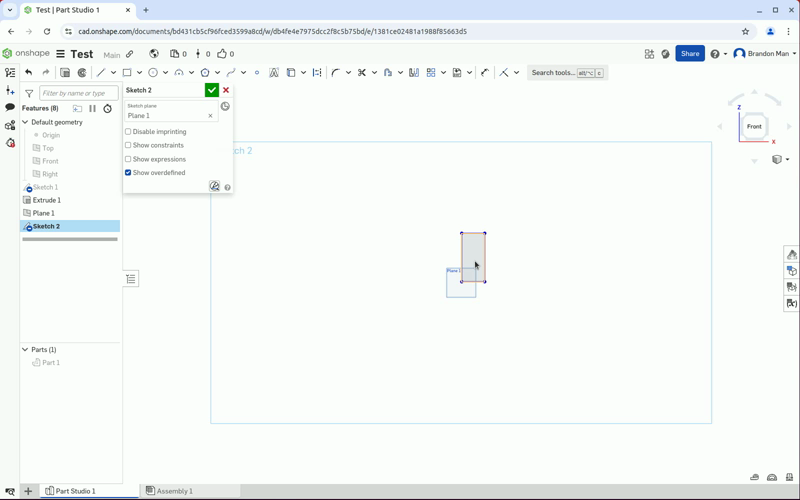
scroll(6)
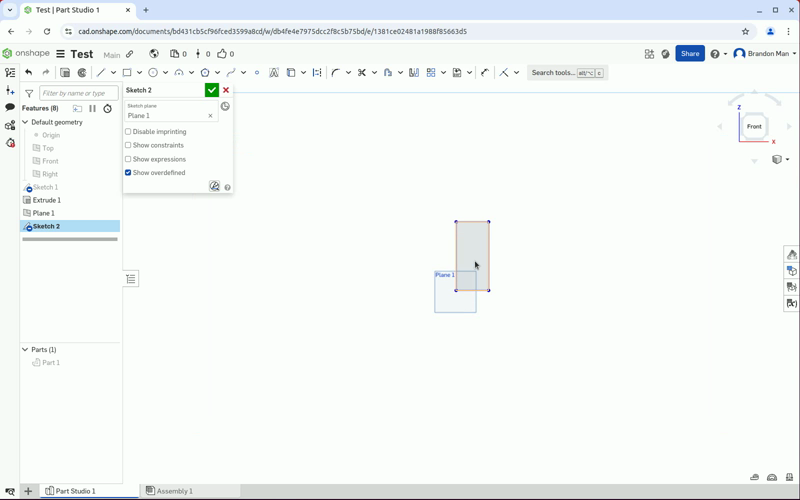
scroll(6)
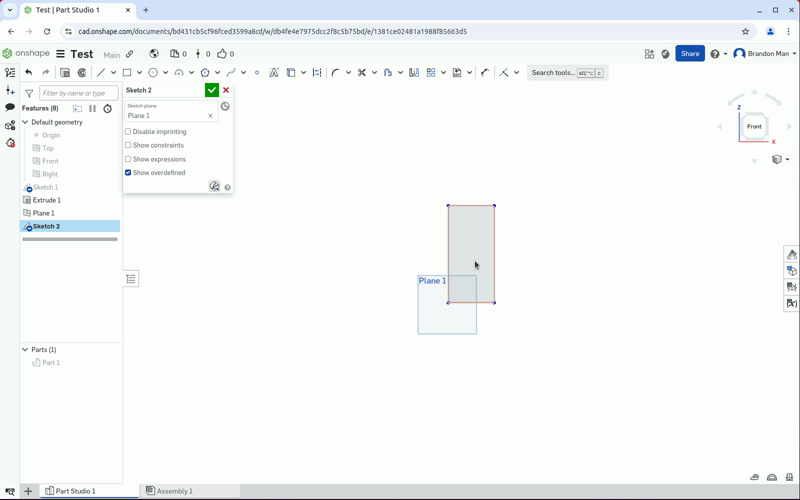
scroll(6)
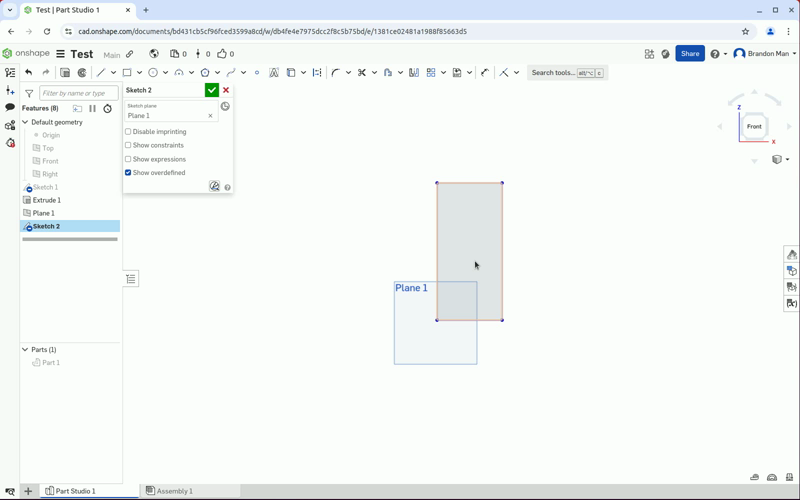
scroll(6)
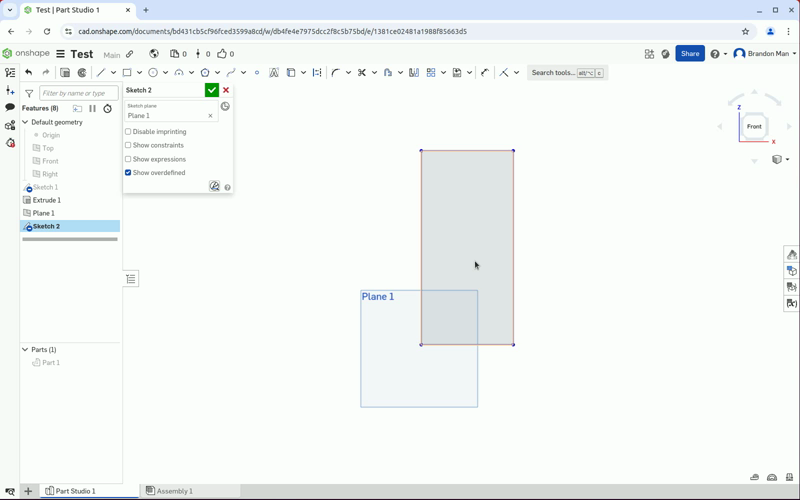
scroll(6)
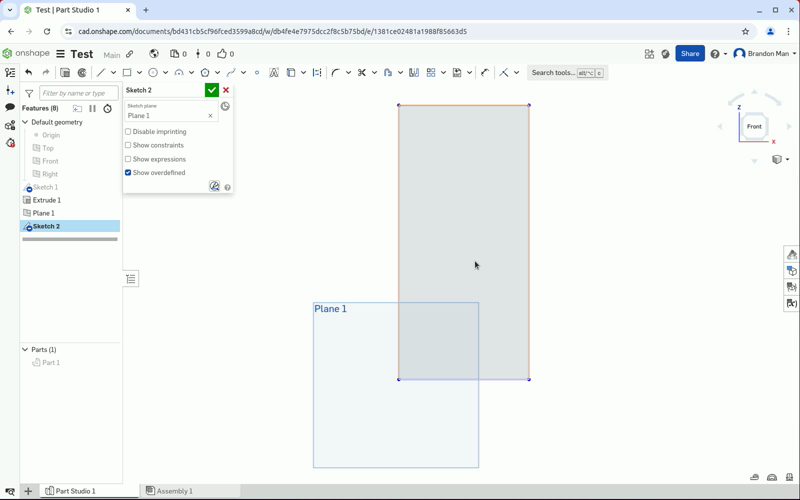
scroll(6)
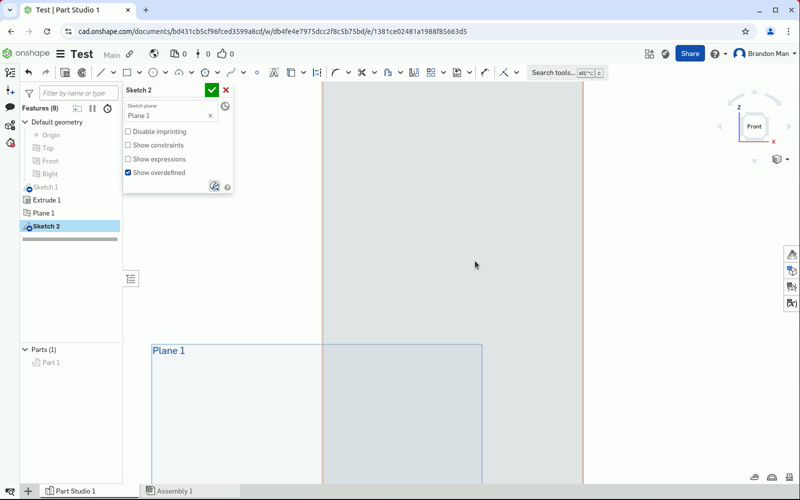
click(475, 260)
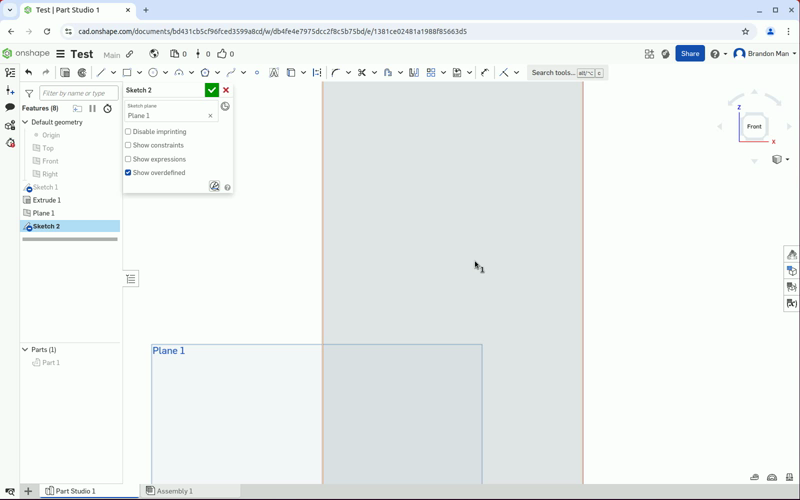
scroll(-6)
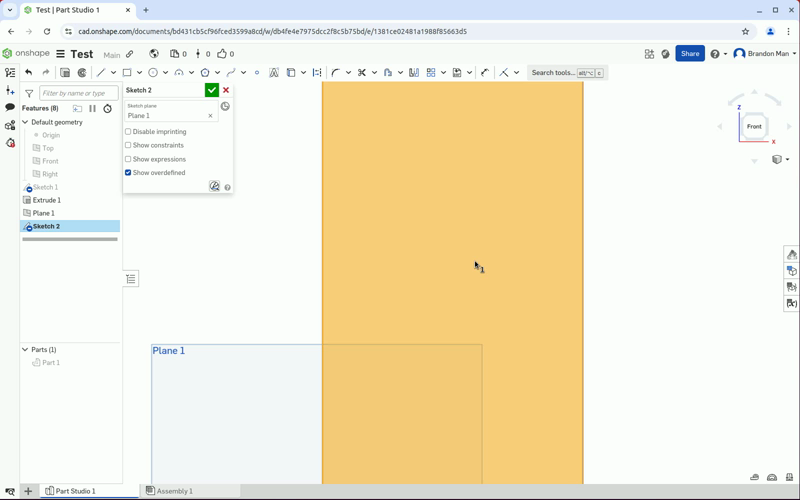
scroll(-6)
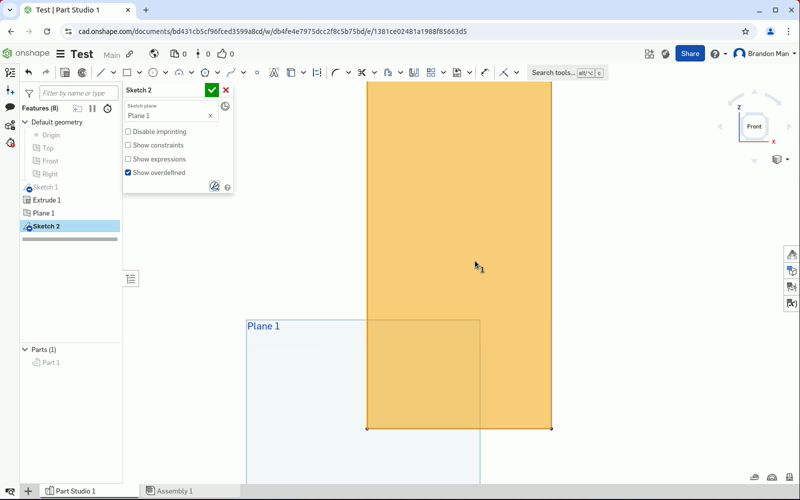
scroll(-6)
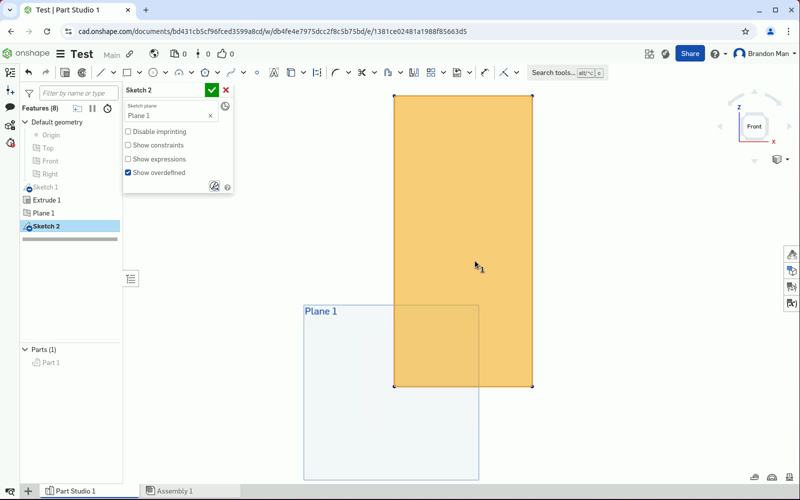
scroll(-6)
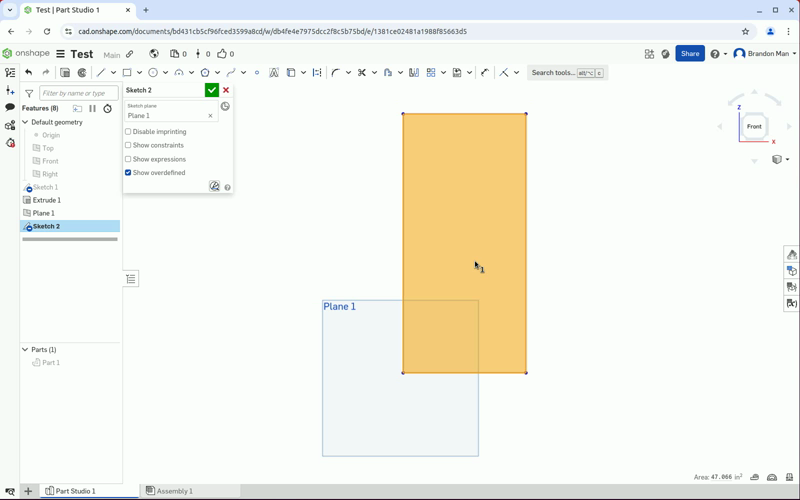
scroll(-6)
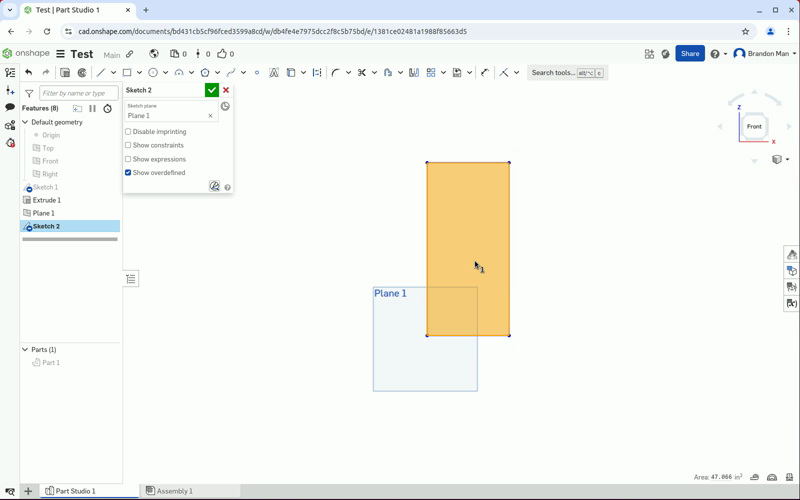
scroll(-6)
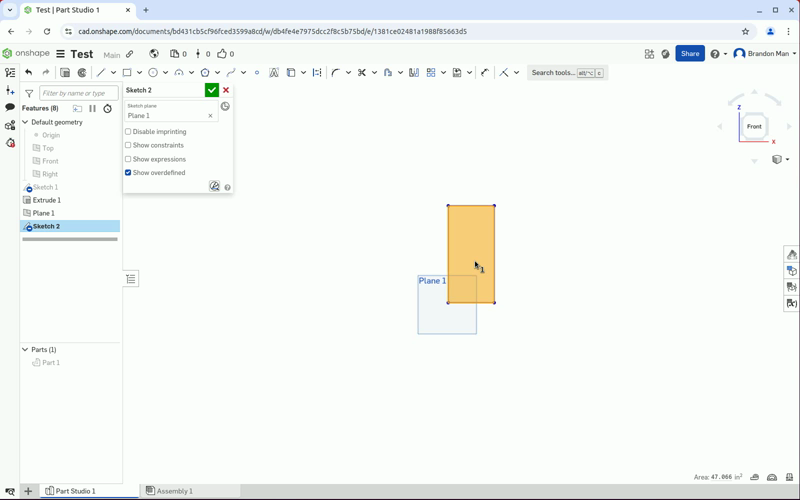
scroll(-6)
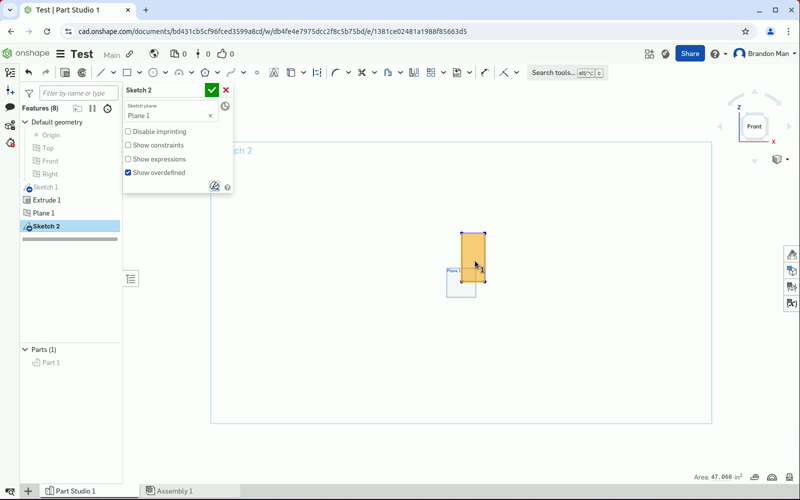
mouse_move(73, 352)
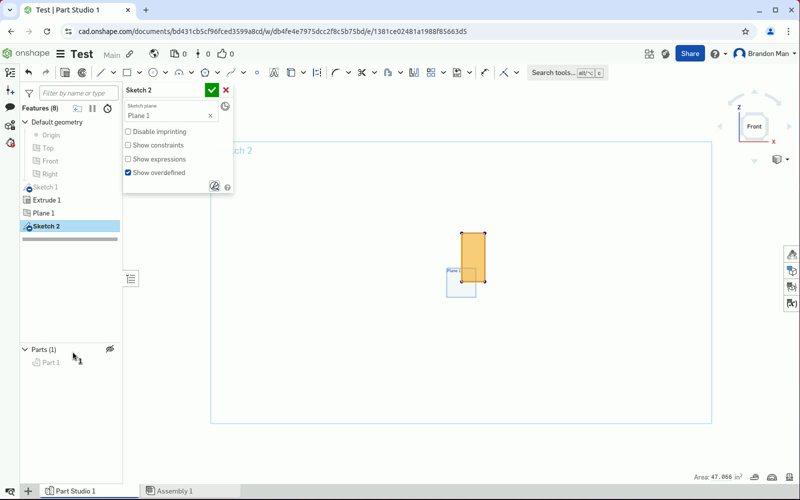
key(shift+y)
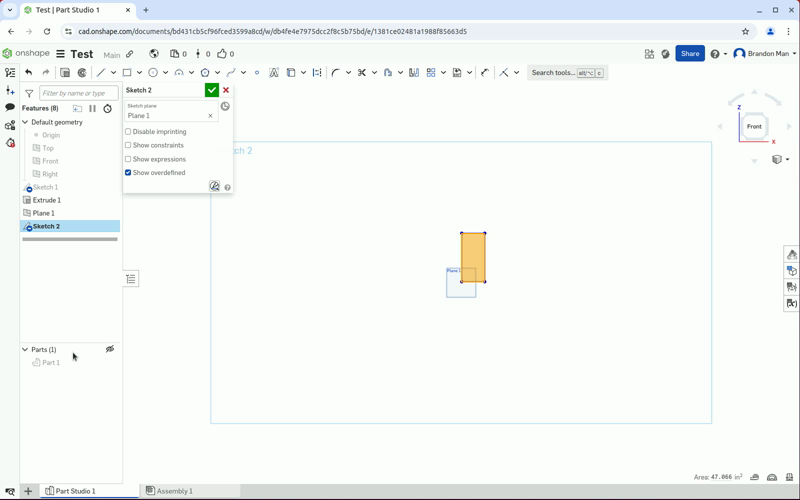
key(shift+e)
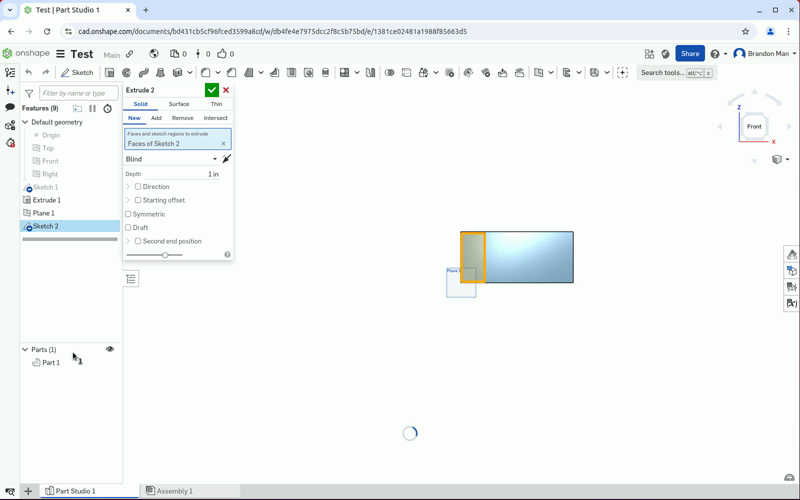
mouse_move(143, 106)
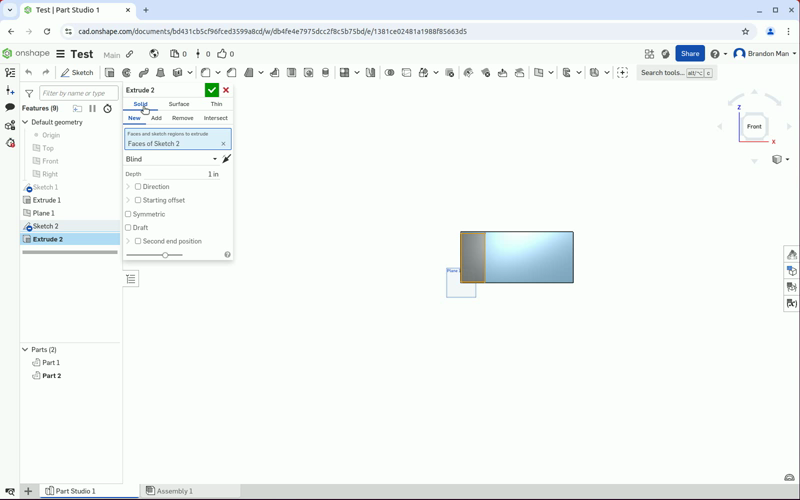
click(143, 106)
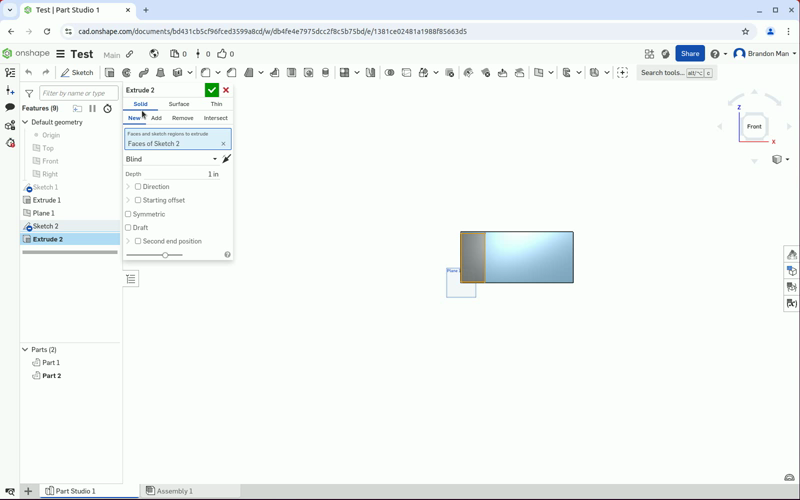
mouse_move(137, 120)
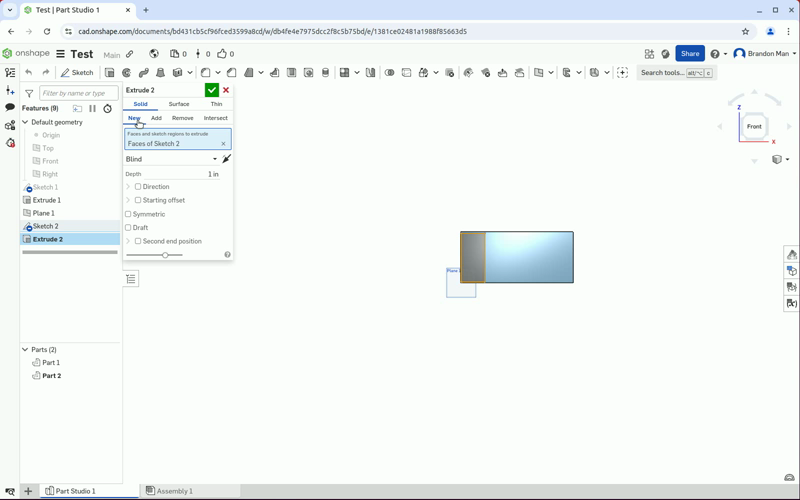
click(137, 120)
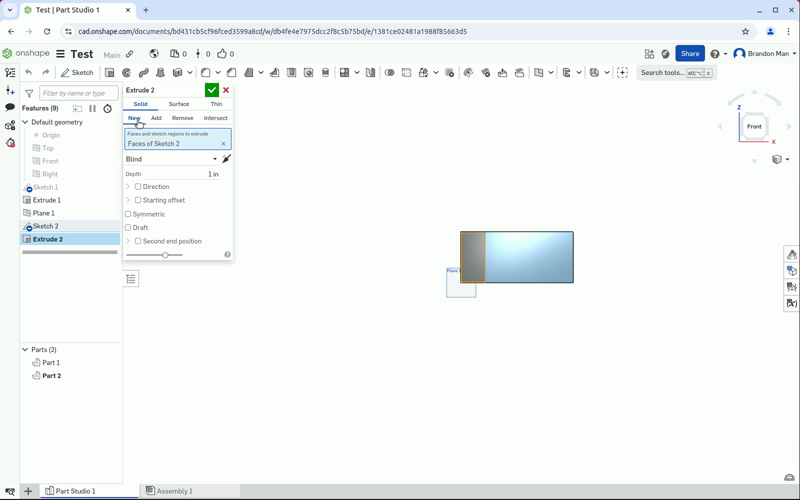
key(tab, 4)
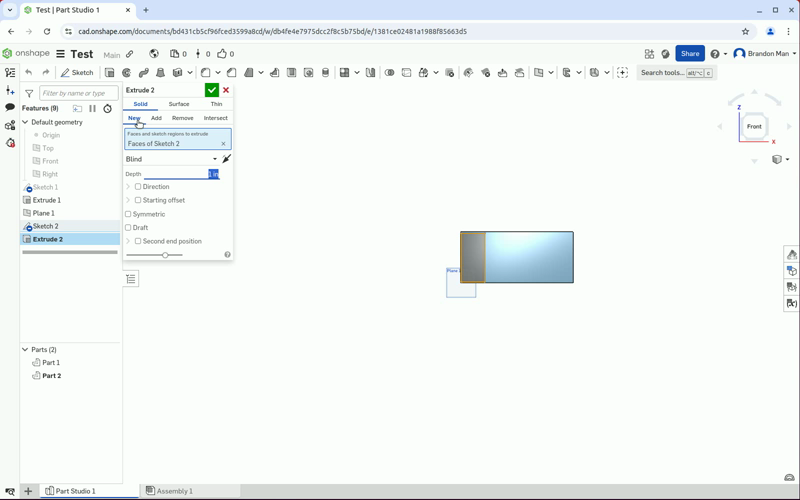
text(0.241)
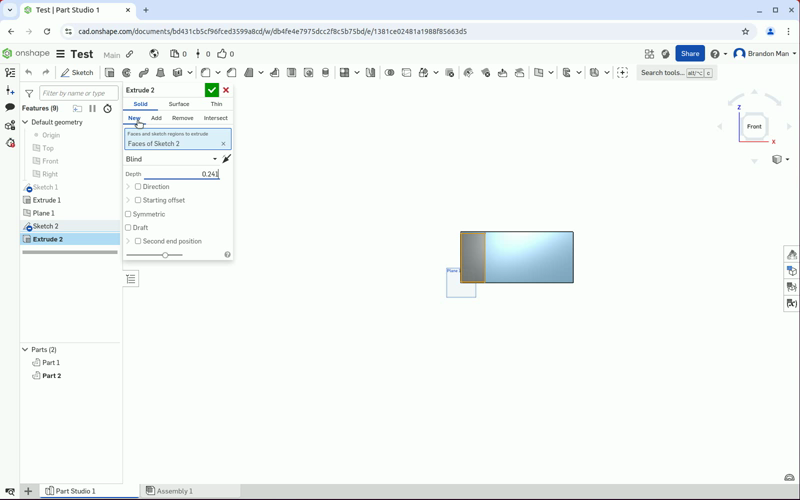
key(enter)
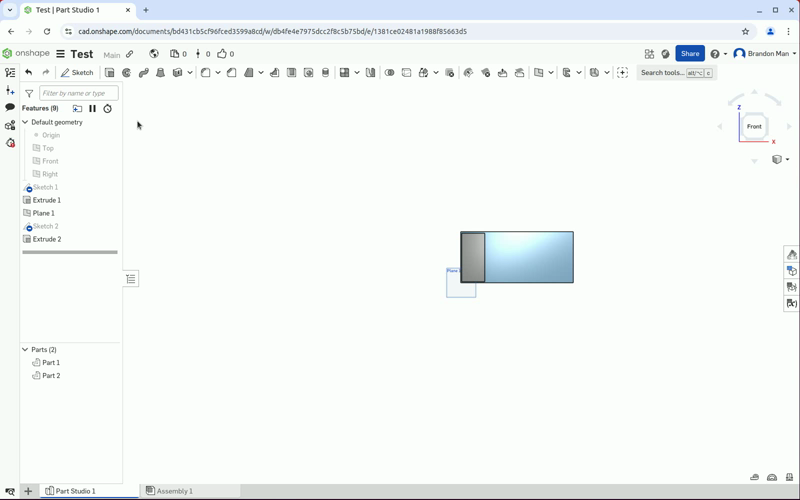
key(shift+h)
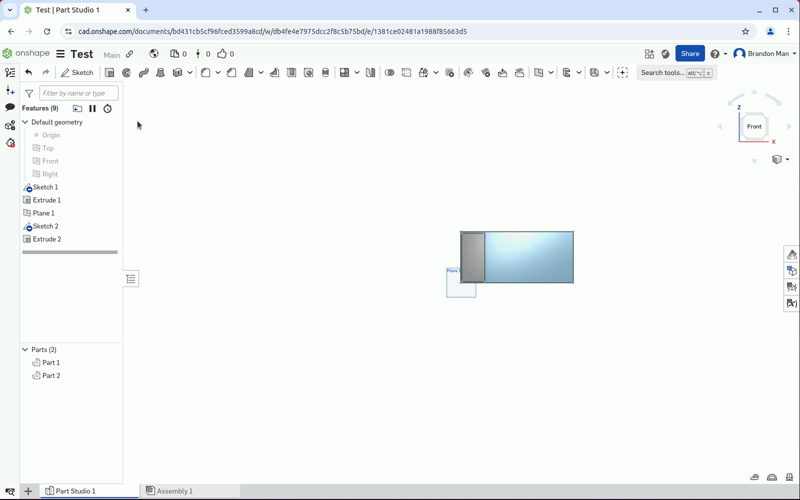
key(shift+h)
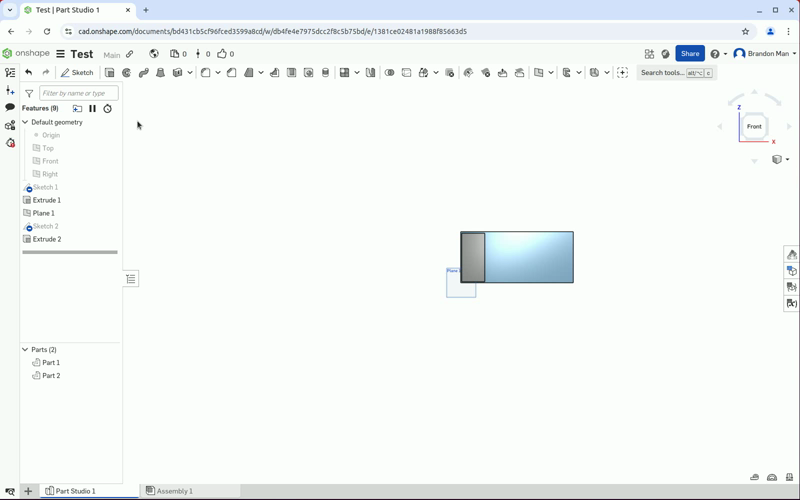
mouse_move(73, 189)
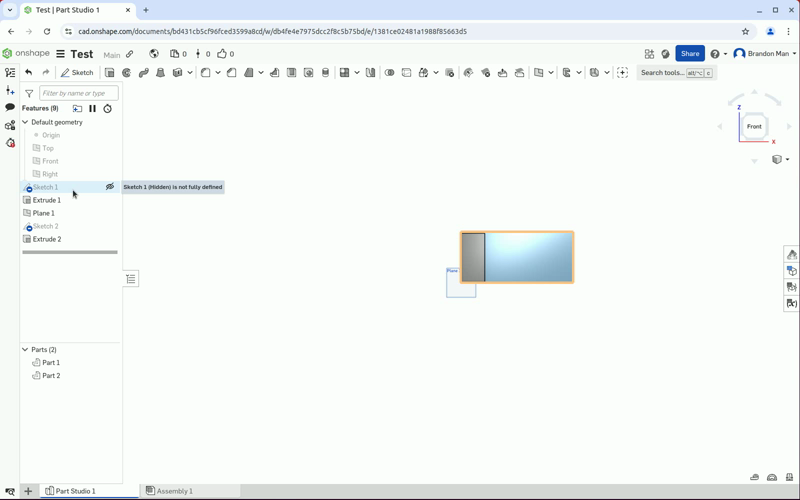
click(73, 189)
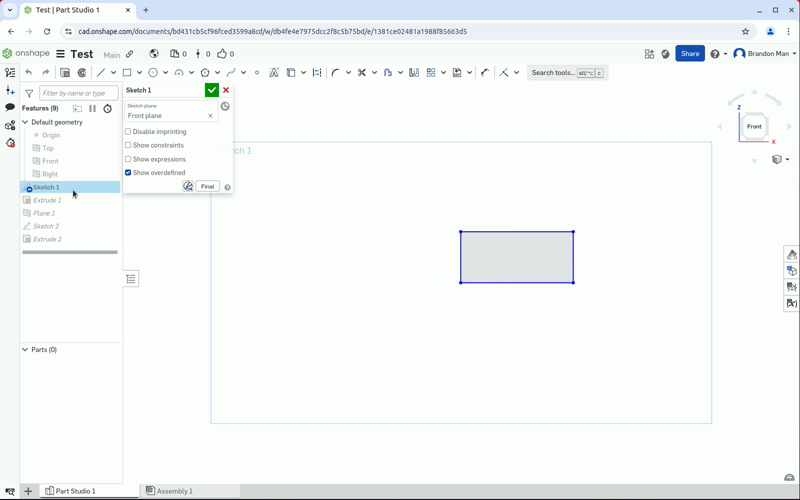
mouse_move(229, 92)
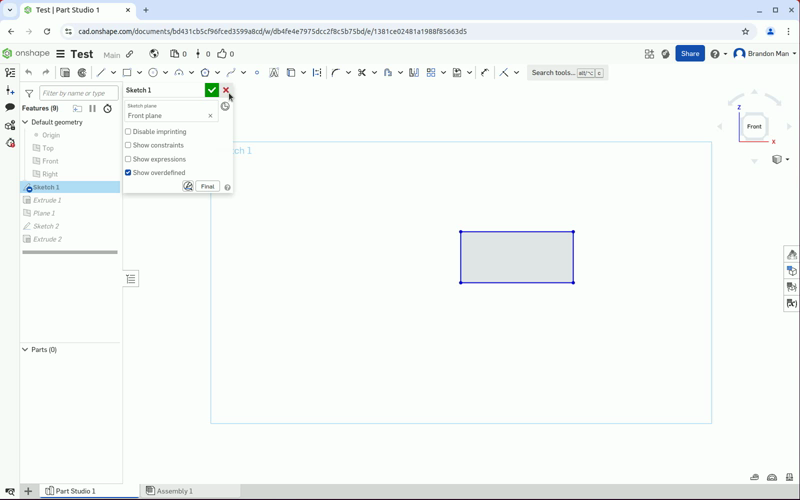
click(229, 92)
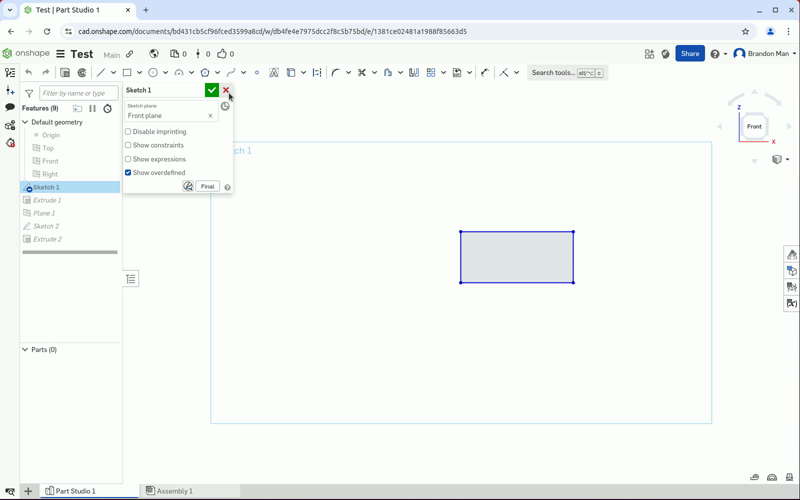
key(shift+s)
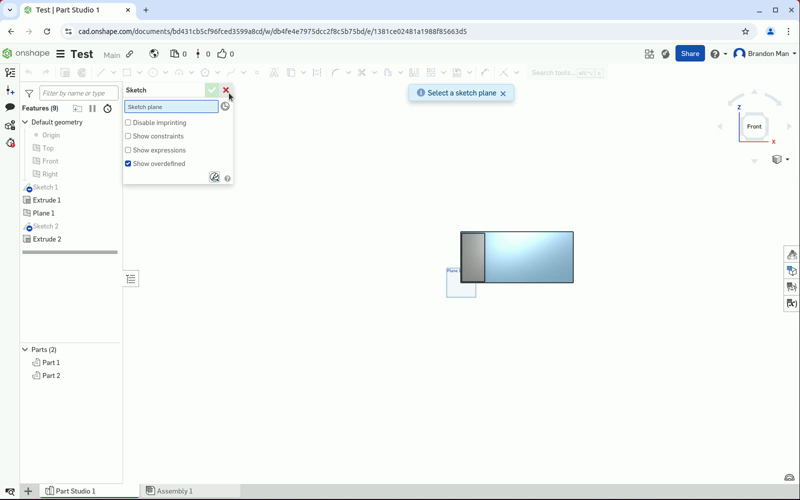
mouse_move(73, 215)
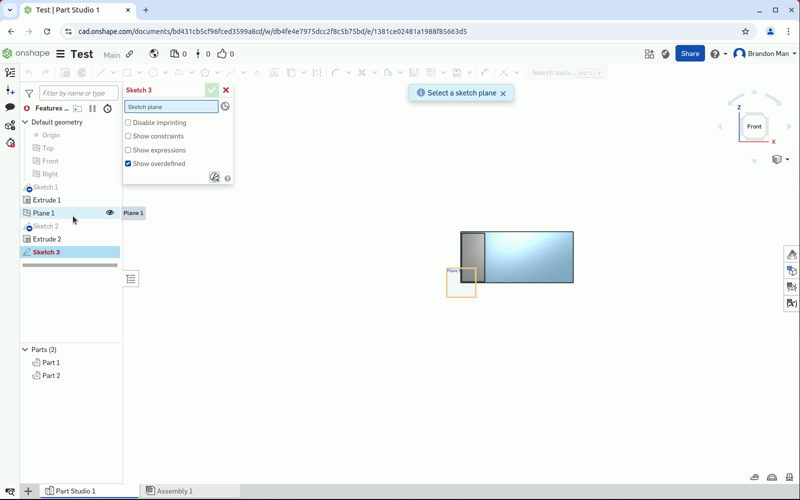
click(73, 215)
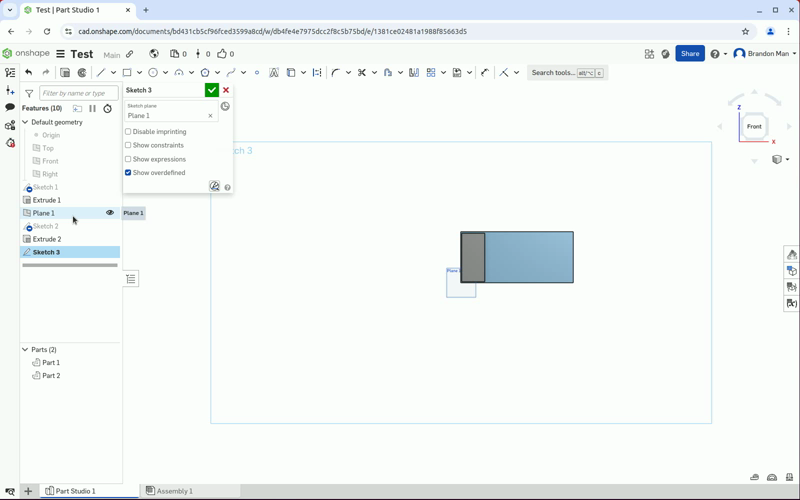
mouse_move(73, 352)
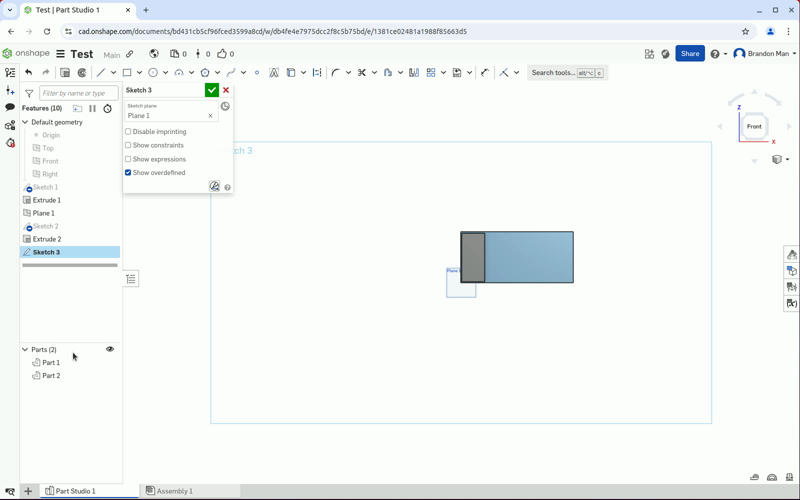
key(y)
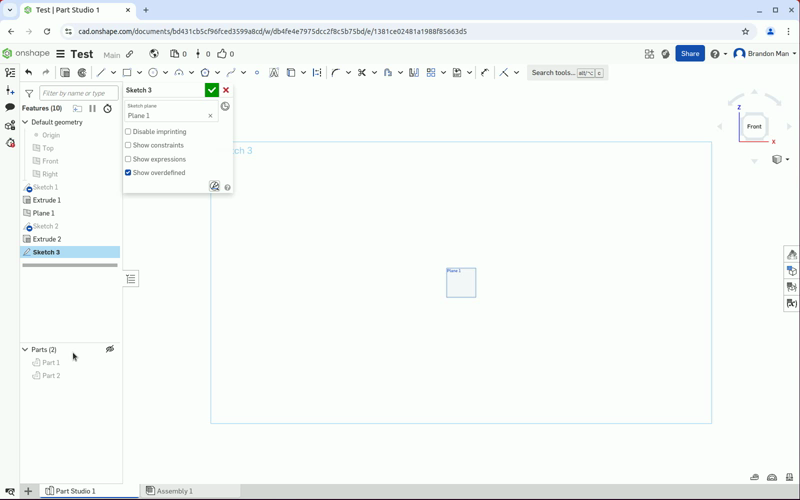
key(l)
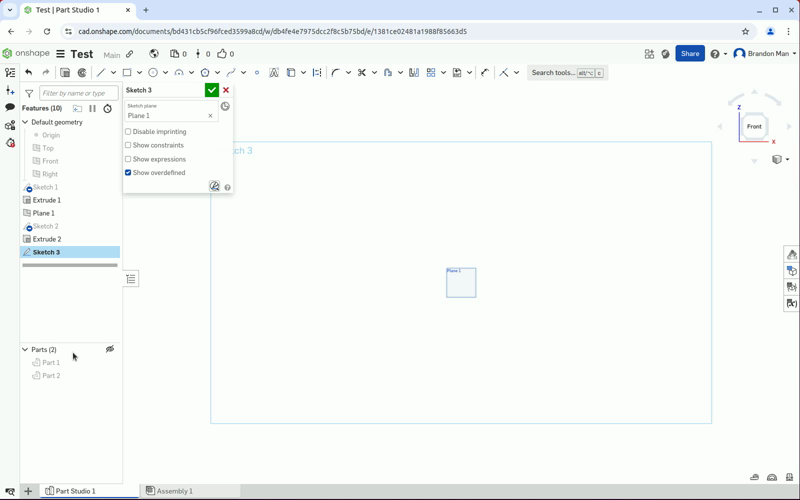
key_down(shift)
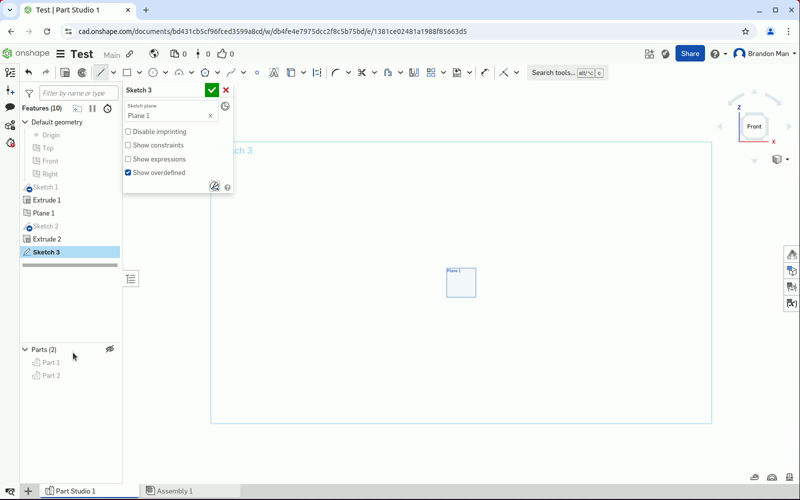
mouse_move(487, 281)
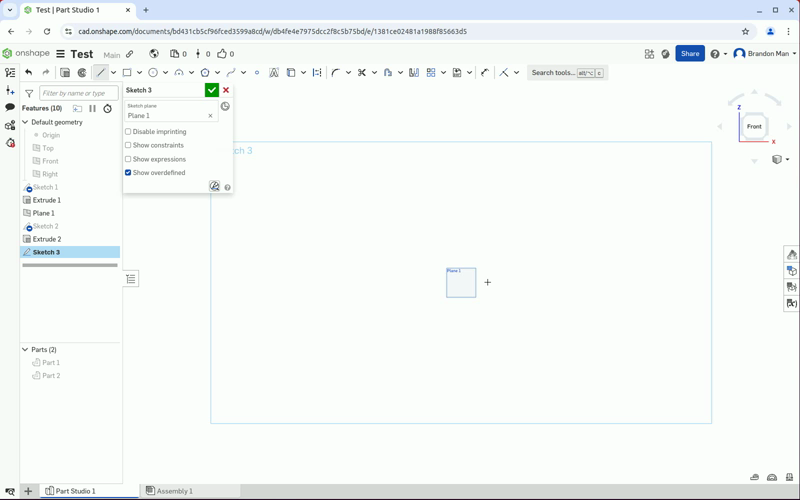
click(487, 281)
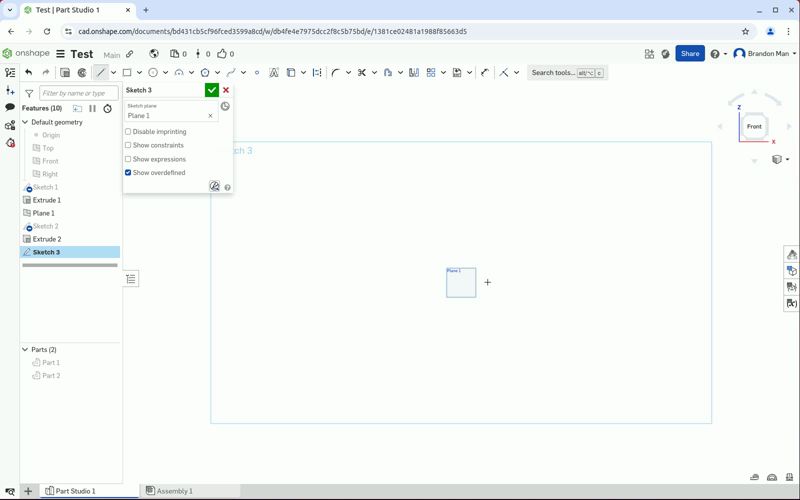
key_up(shift)
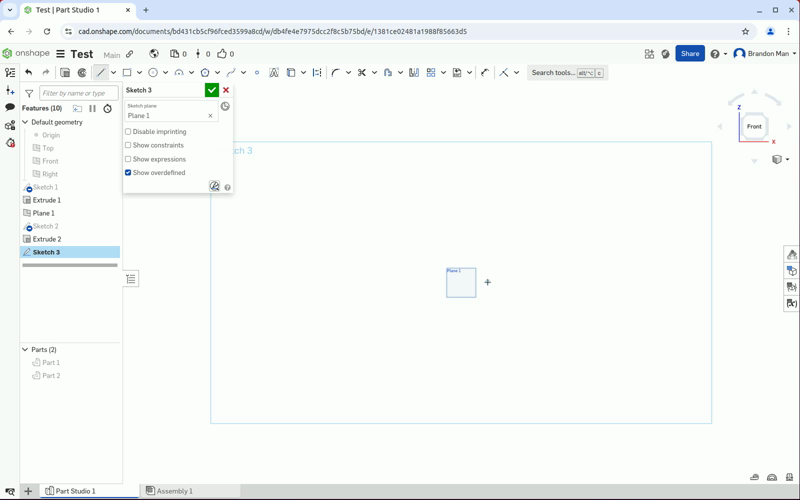
key_down(shift)
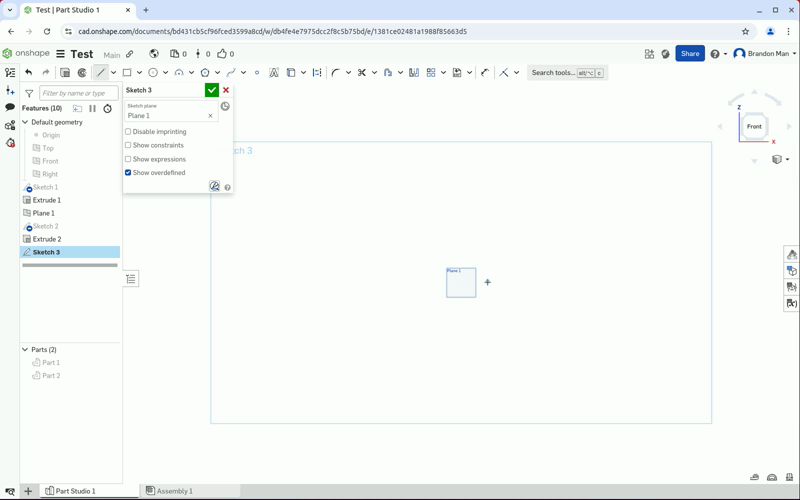
mouse_move(517, 281)
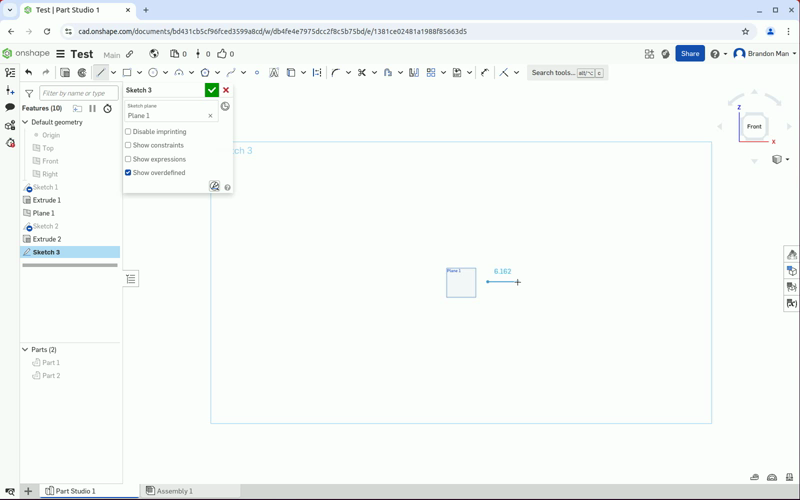
mouse_move(516, 281)
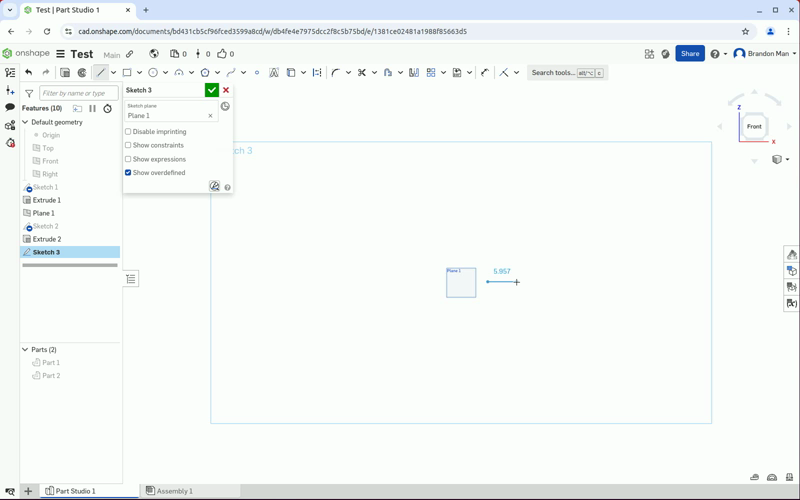
click(516, 281)
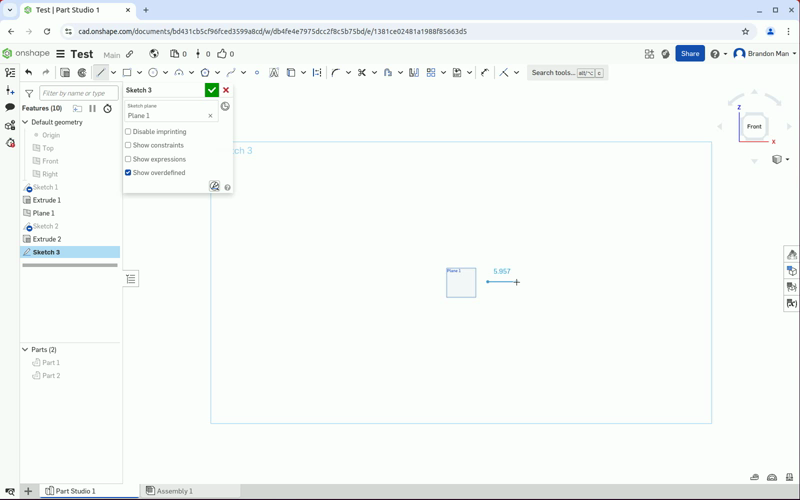
key_up(shift)
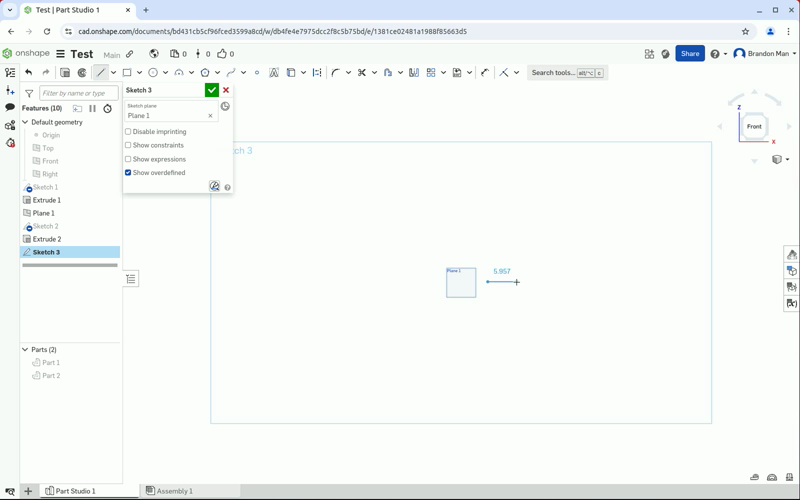
key_down(shift)
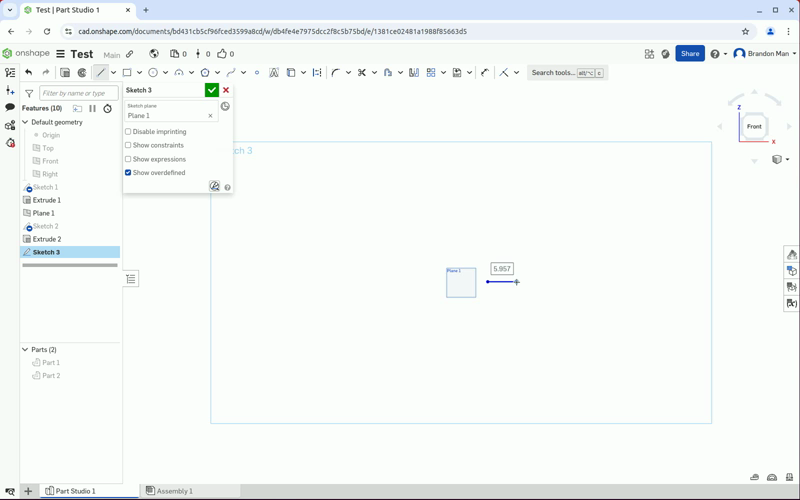
mouse_move(546, 281)
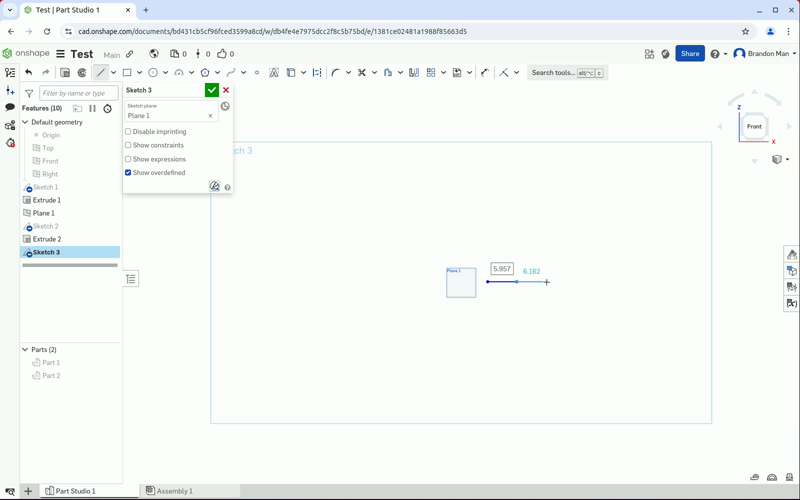
mouse_move(516, 233)
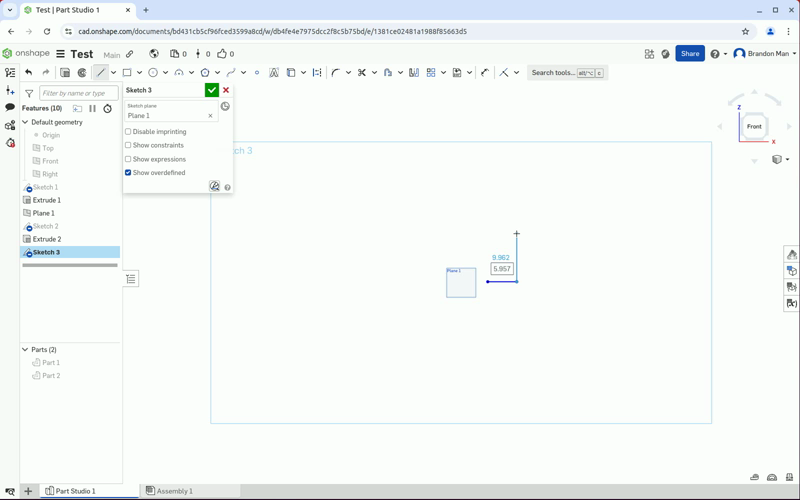
click(516, 233)
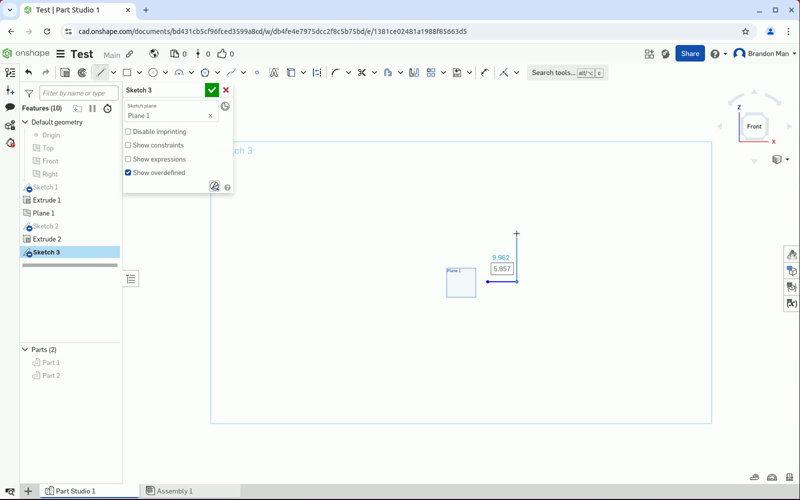
key_up(shift)
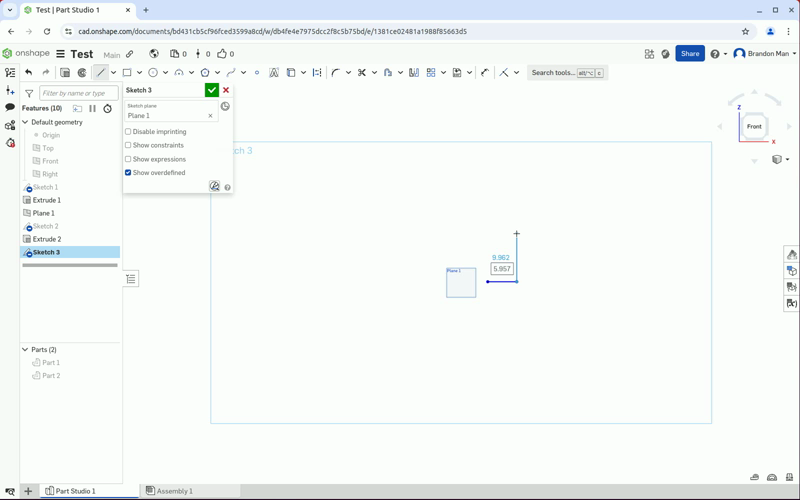
key_down(shift)
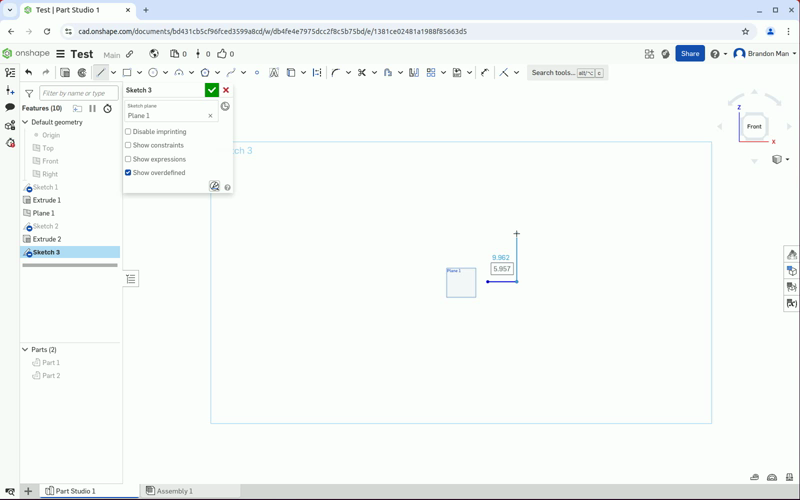
mouse_move(546, 233)
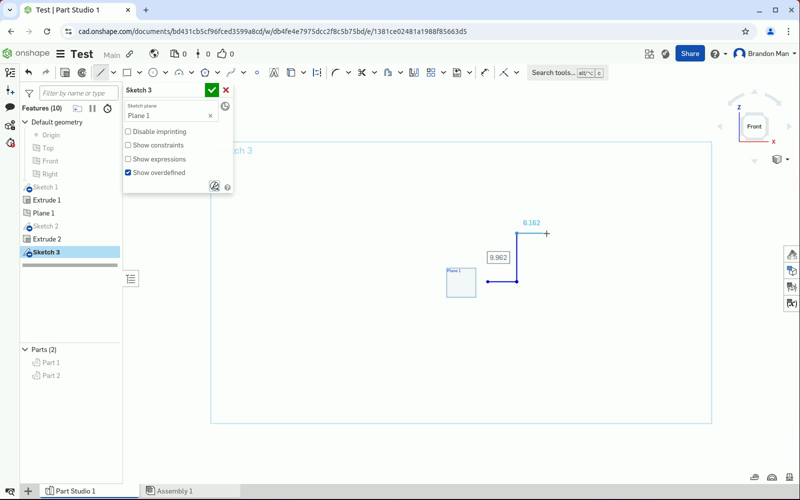
mouse_move(487, 233)
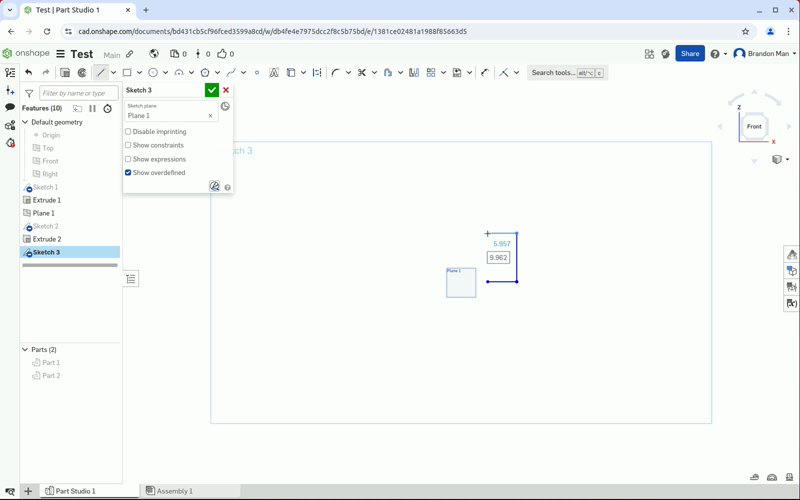
click(487, 233)
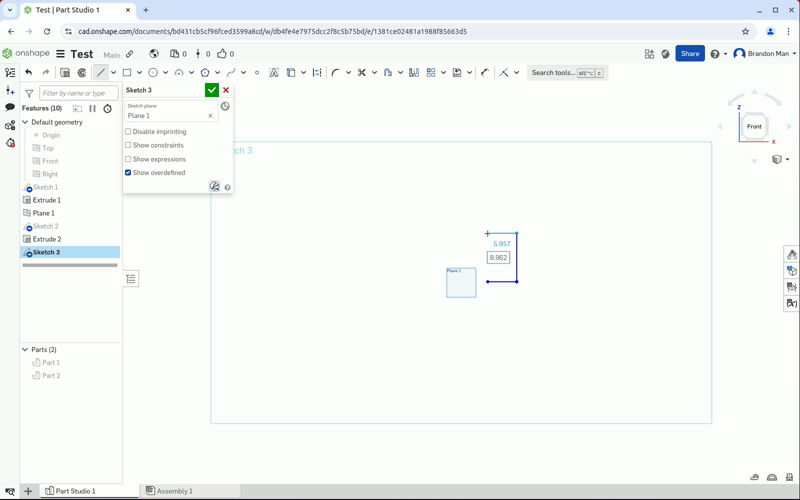
key_up(shift)
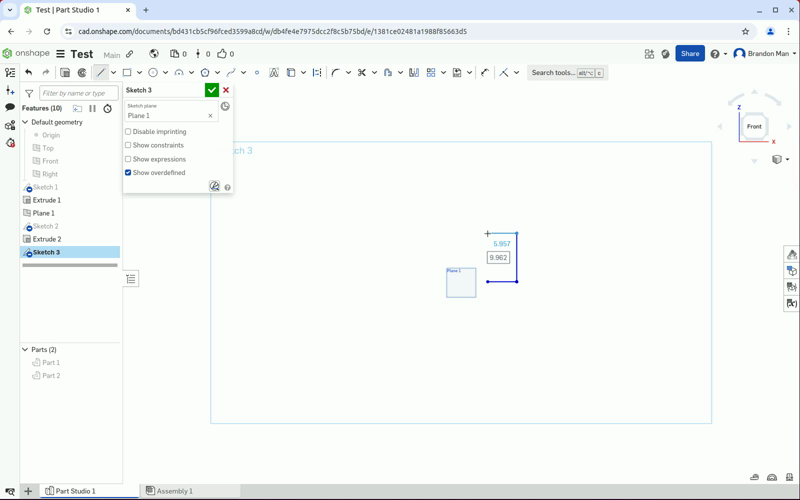
mouse_move(517, 233)
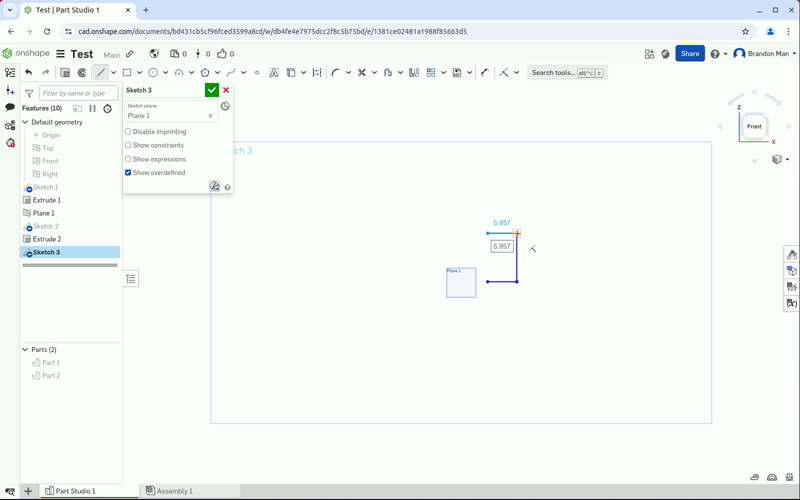
key_down(shift)
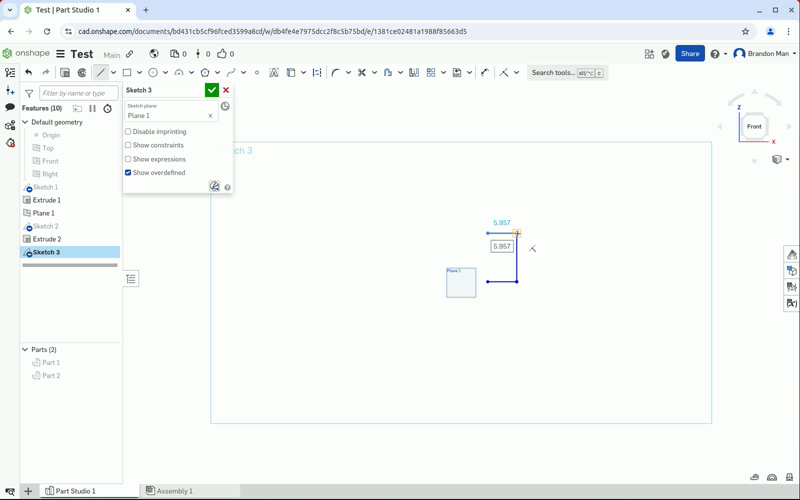
mouse_move(487, 281)
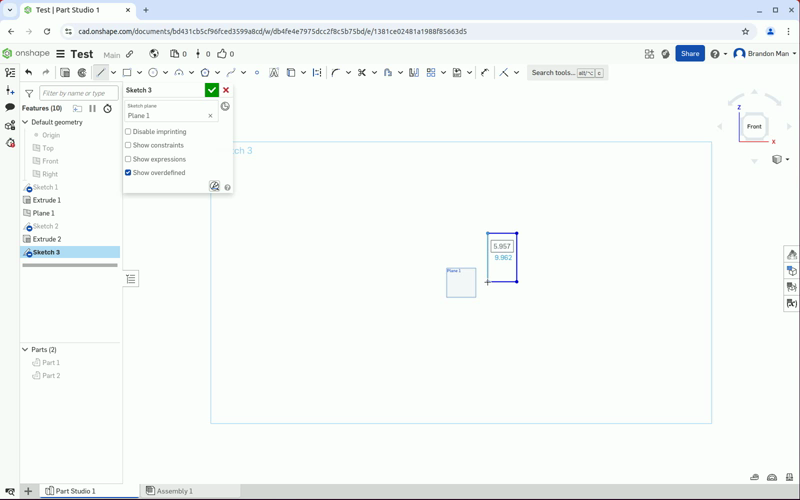
key_up(shift)
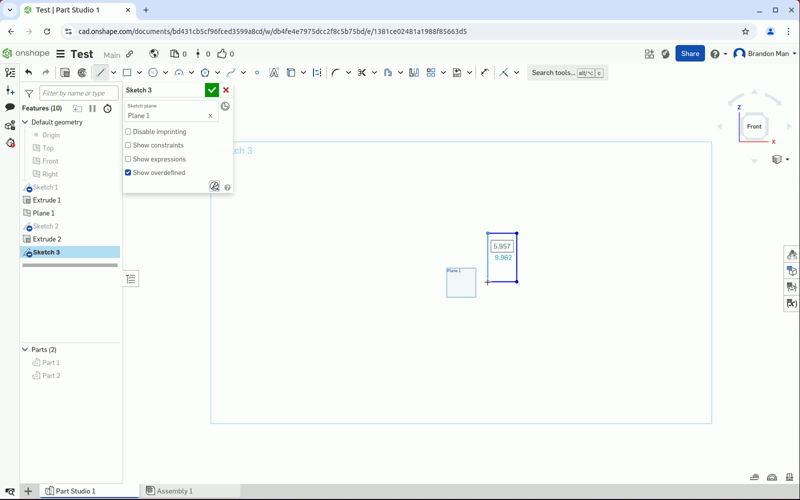
click(487, 281)
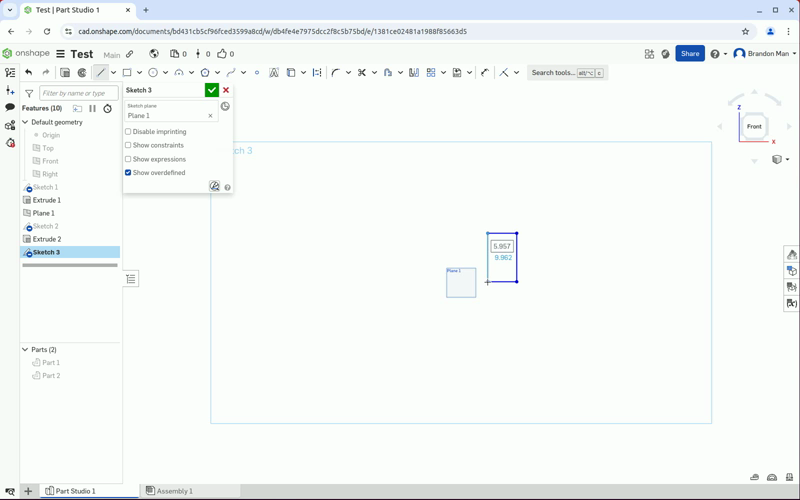
key(esc)
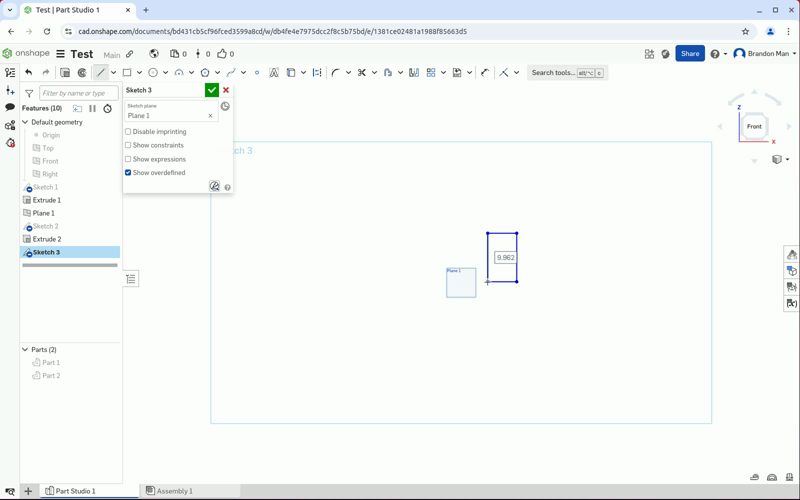
mouse_move(512, 245)
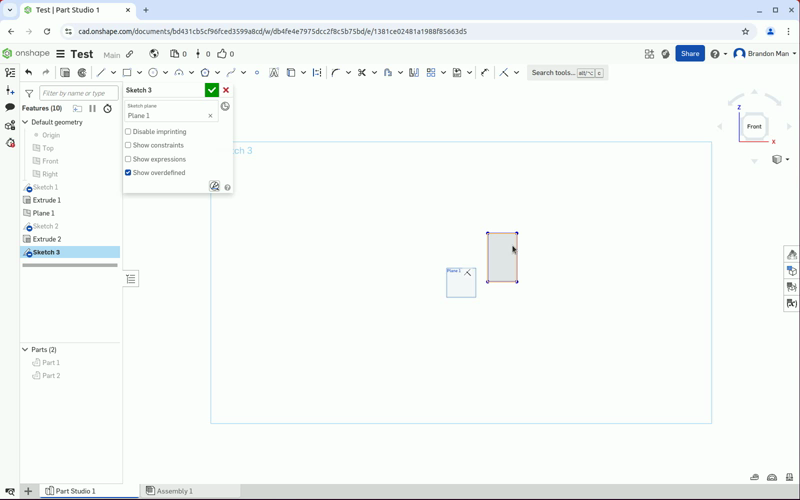
scroll(6)
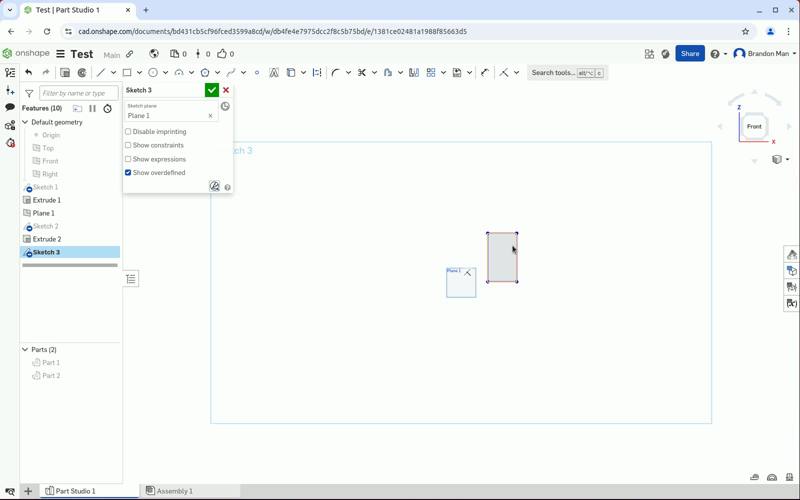
scroll(6)
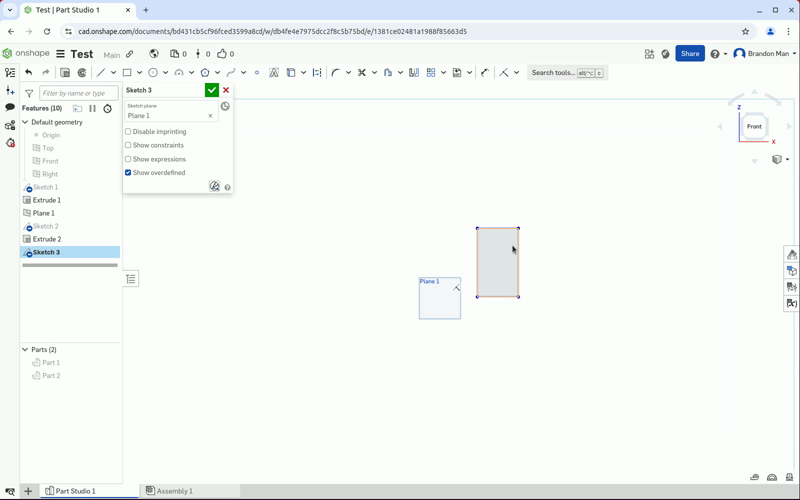
scroll(6)
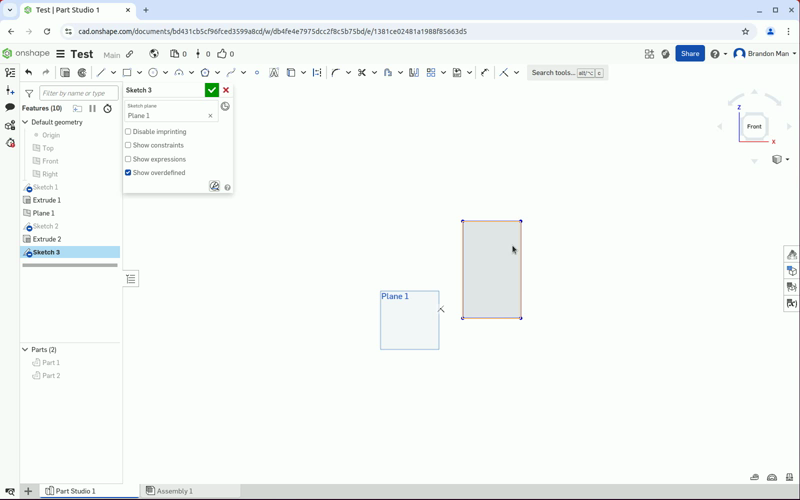
scroll(6)
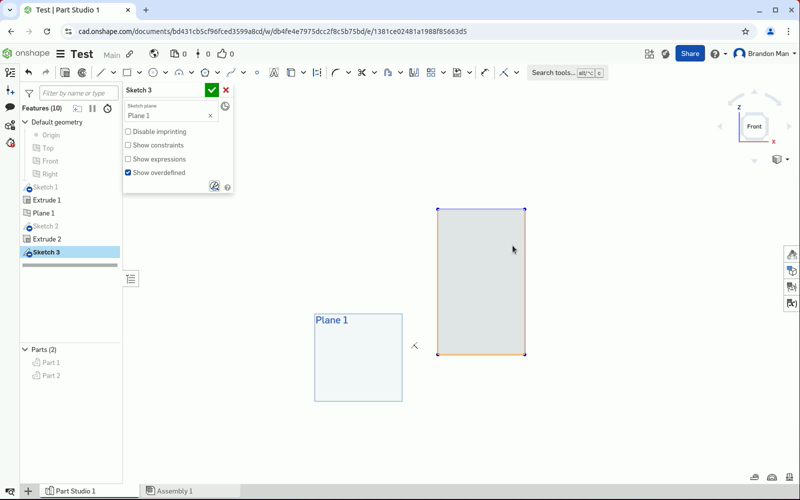
scroll(6)
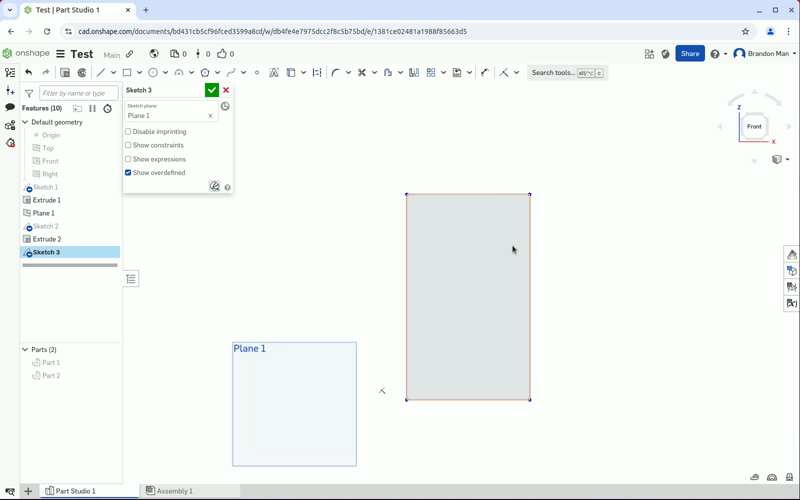
scroll(6)
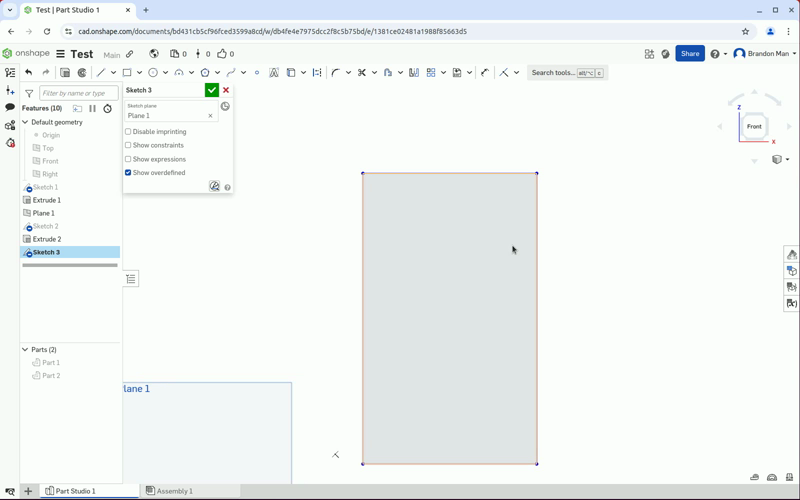
scroll(6)
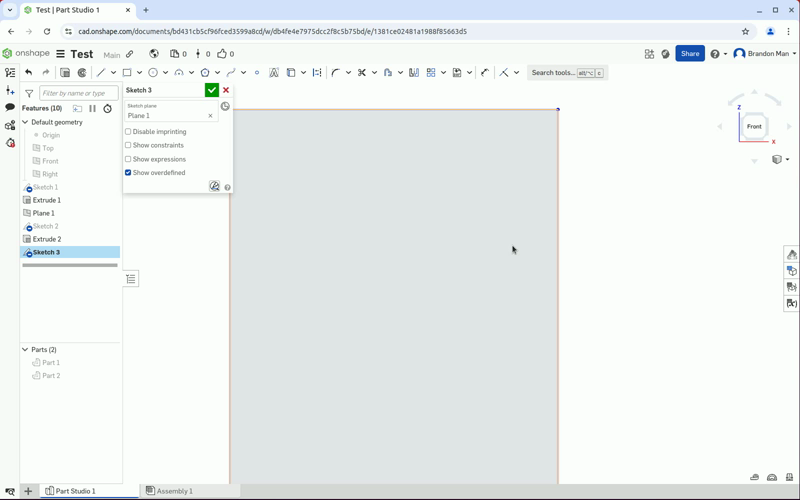
click(512, 245)
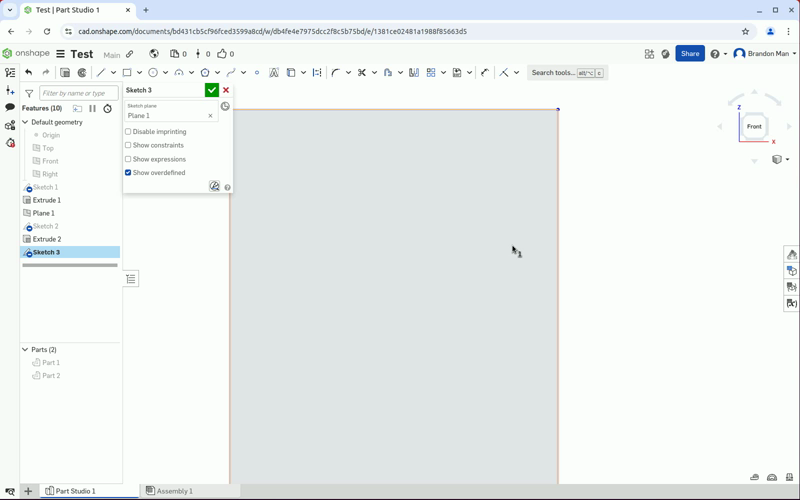
scroll(-6)
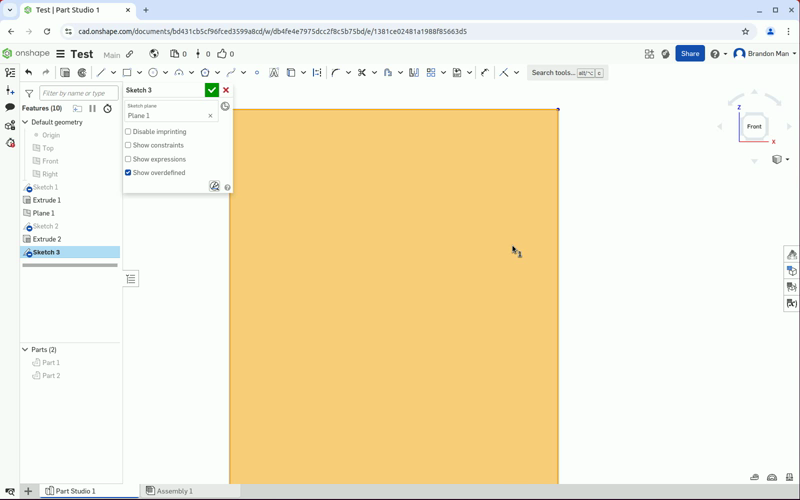
scroll(-6)
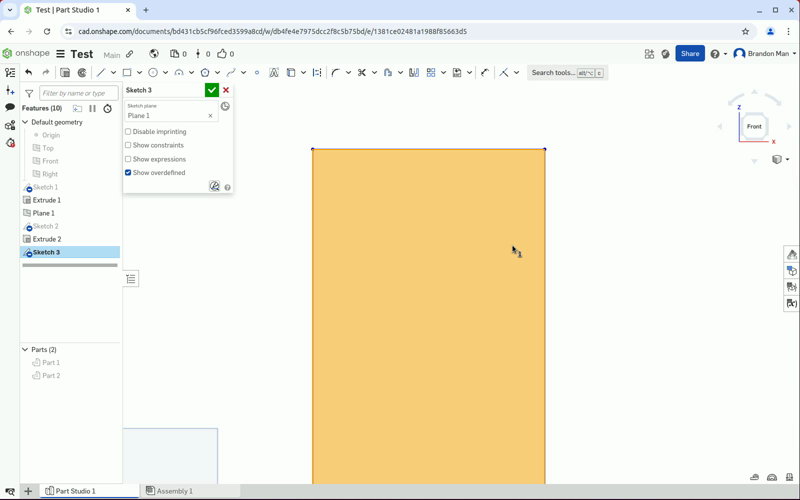
scroll(-6)
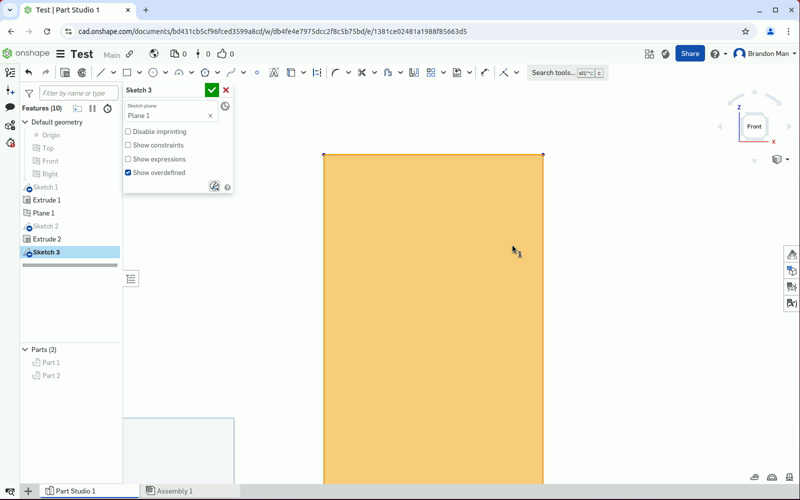
scroll(-6)
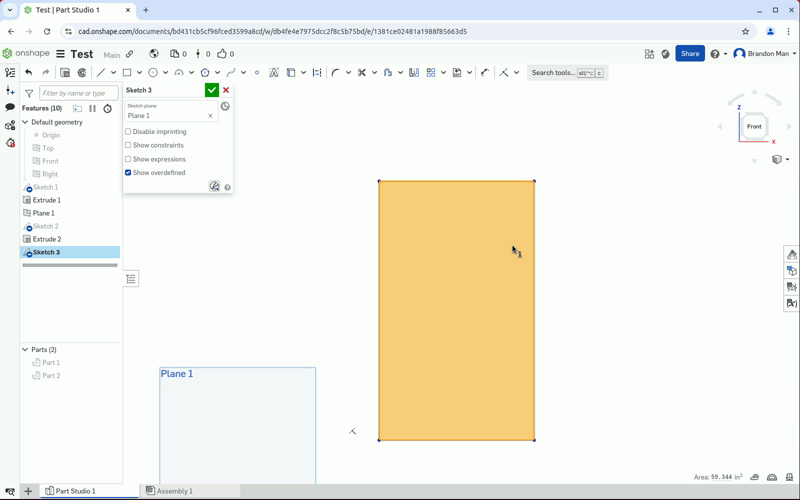
scroll(-6)
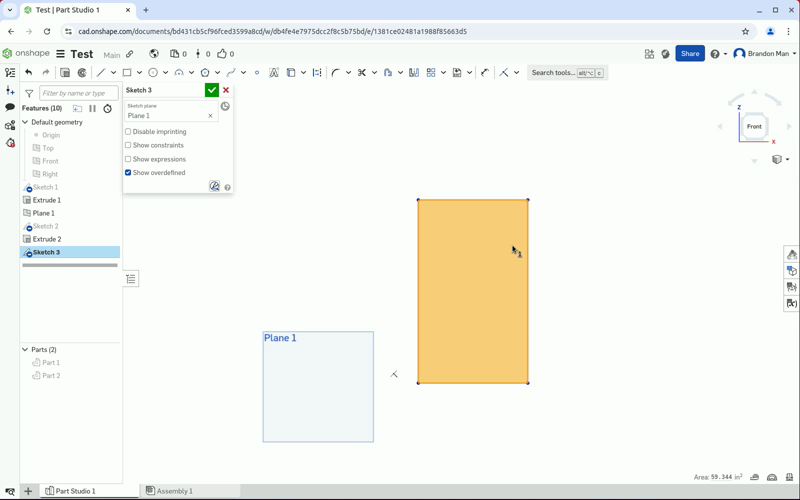
scroll(-6)
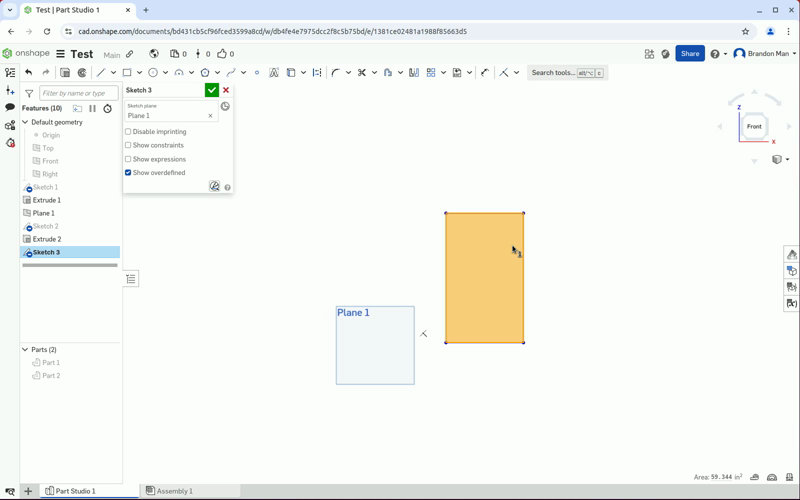
scroll(-6)
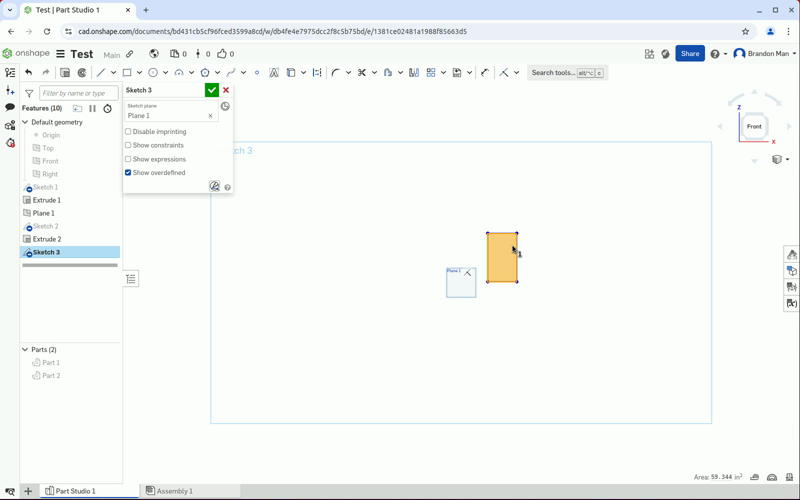
mouse_move(73, 352)
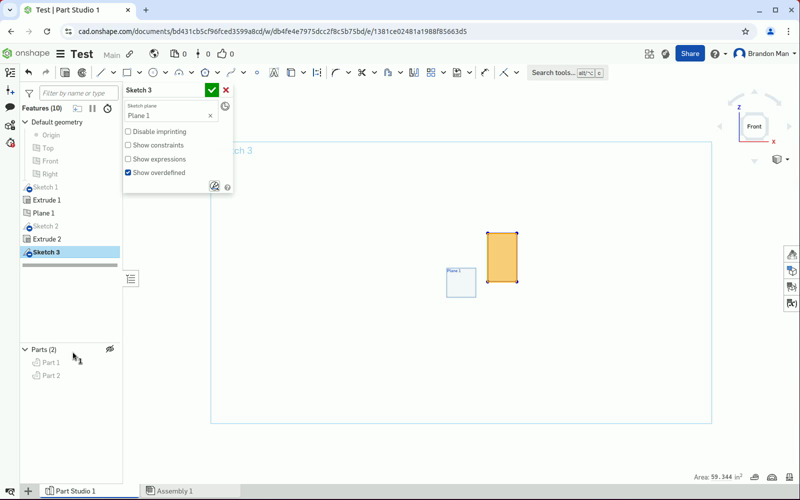
key(shift+y)
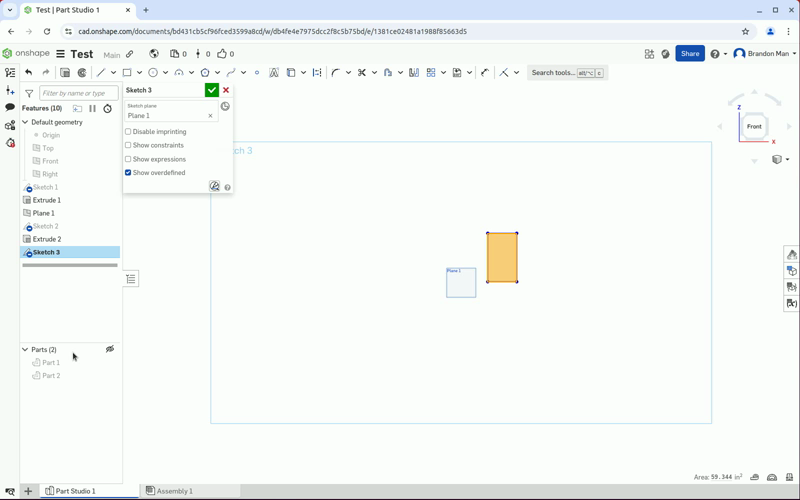
key(shift+e)
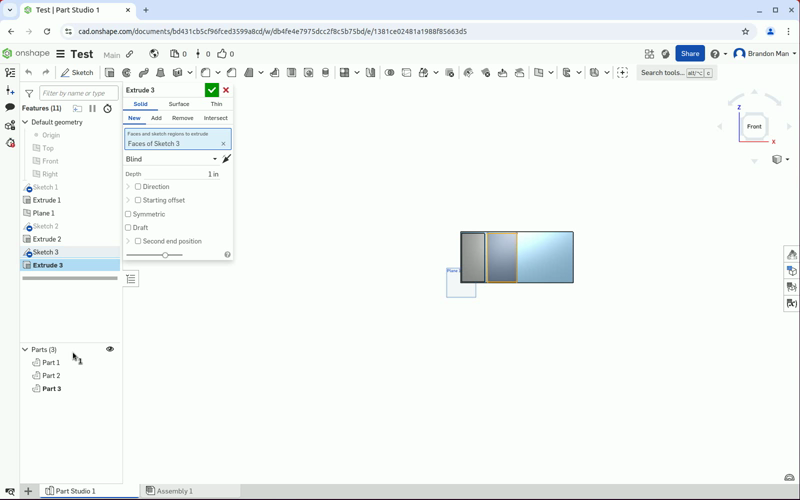
mouse_move(143, 106)
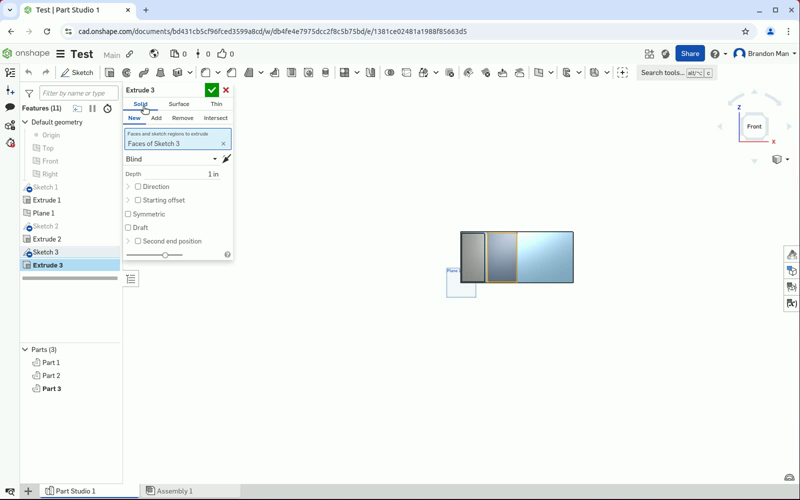
click(143, 106)
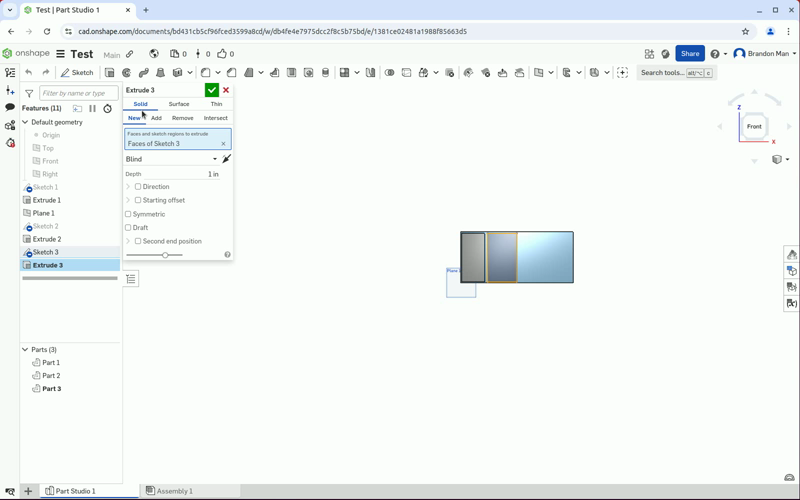
mouse_move(137, 120)
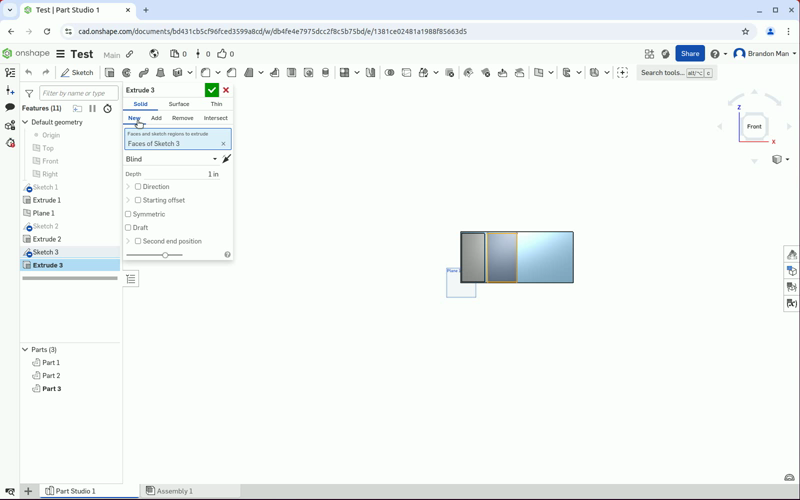
click(137, 120)
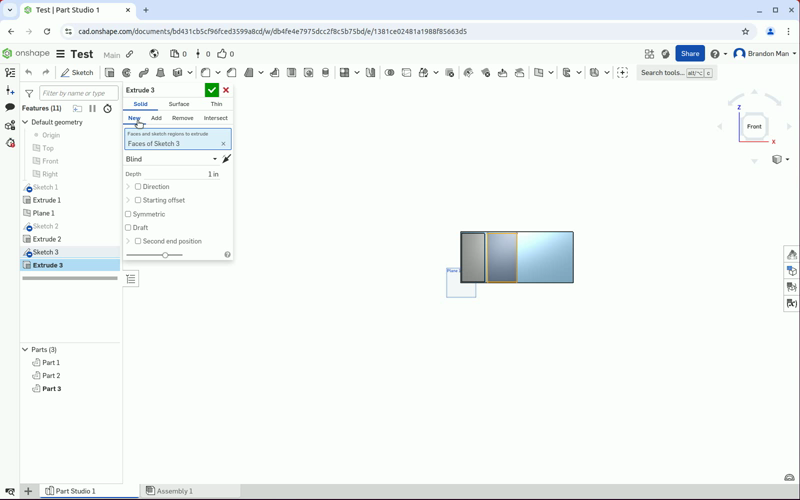
key(tab, 4)
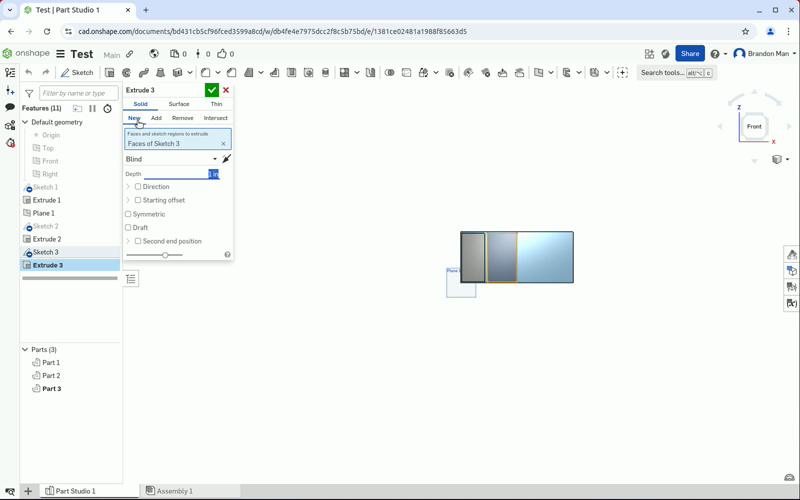
text(0.241)
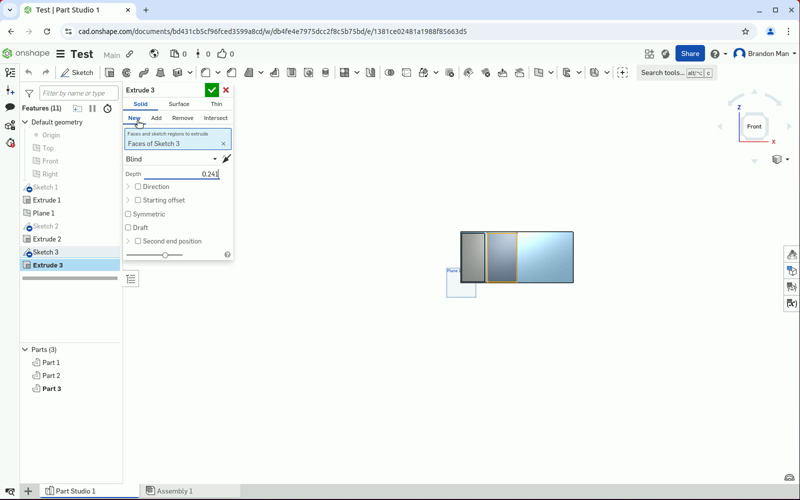
key(enter)
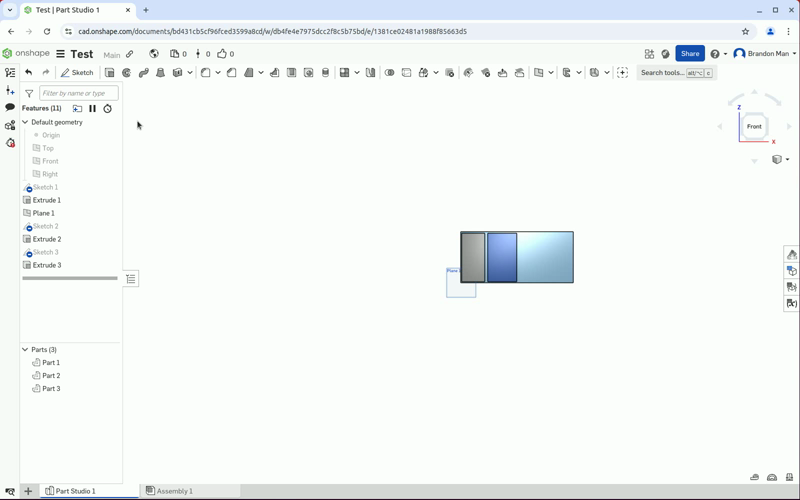
key(shift+h)
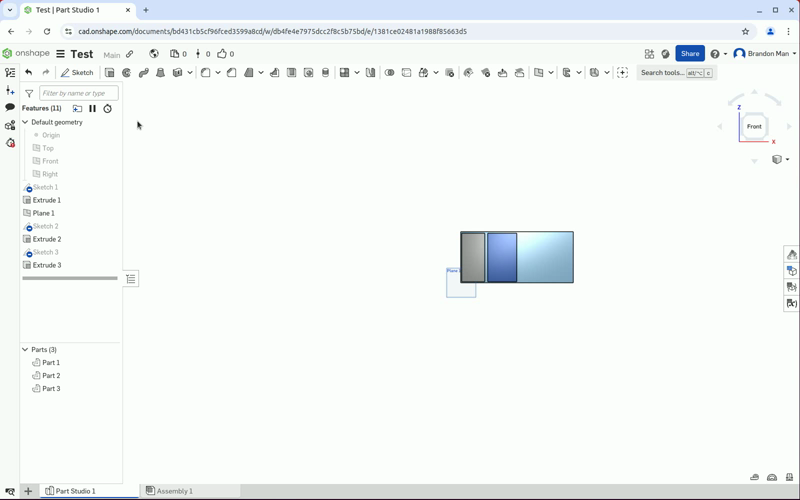
key(shift+h)
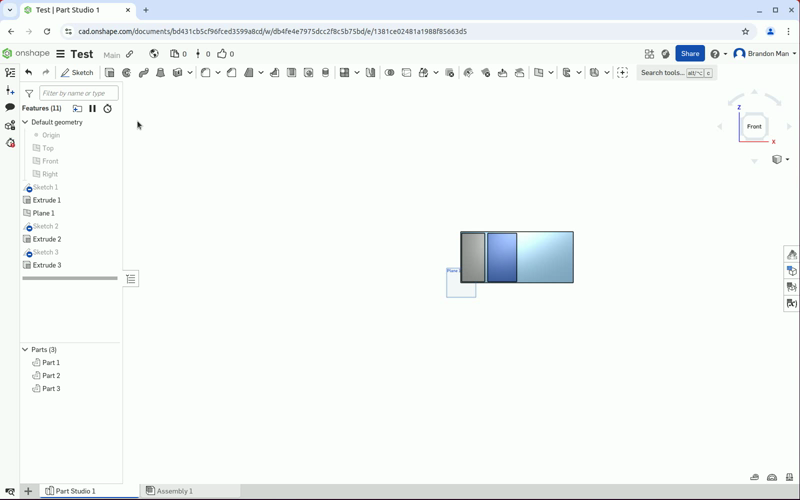
mouse_move(73, 189)
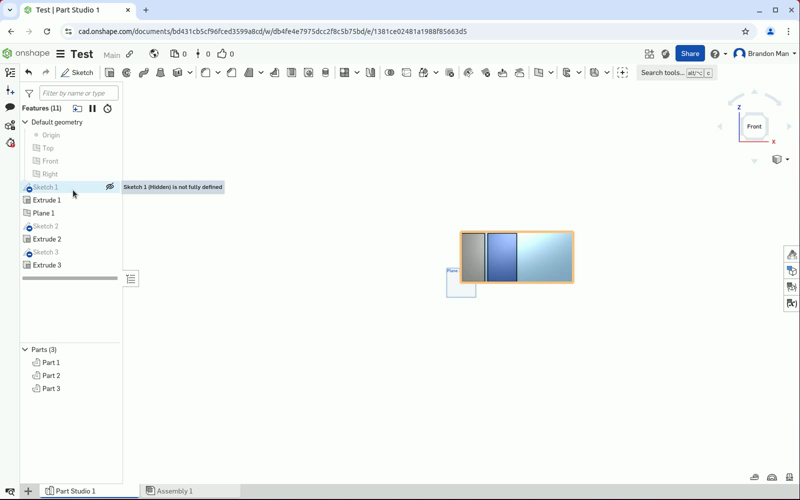
click(73, 189)
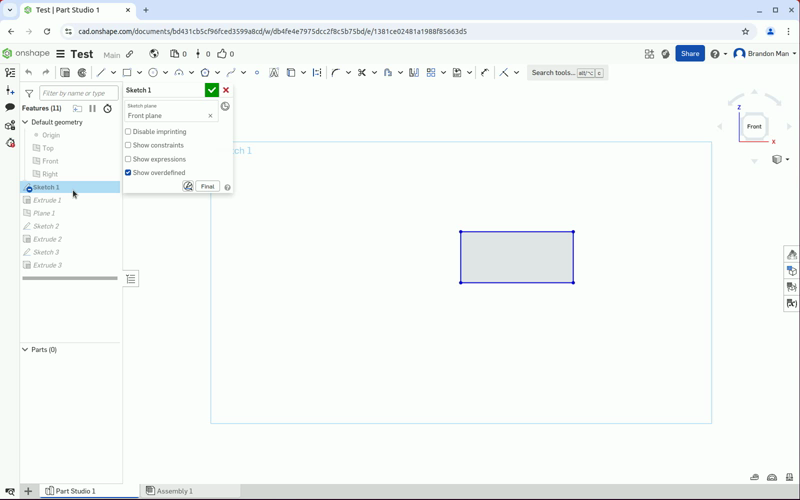
mouse_move(229, 92)
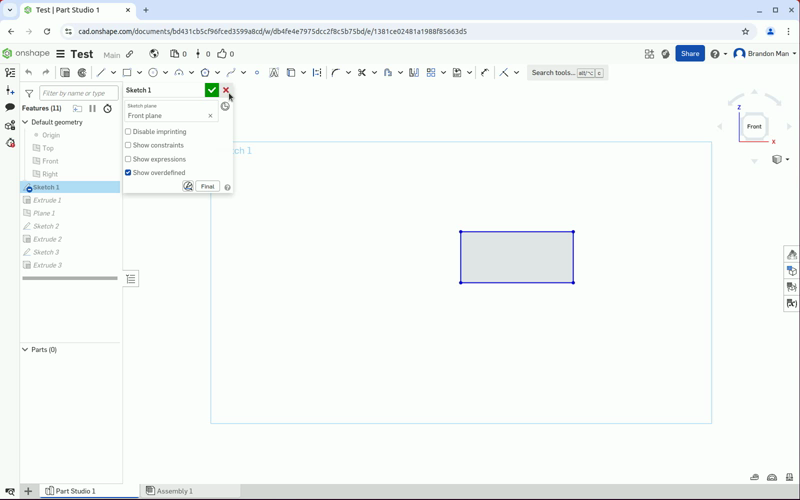
click(229, 92)
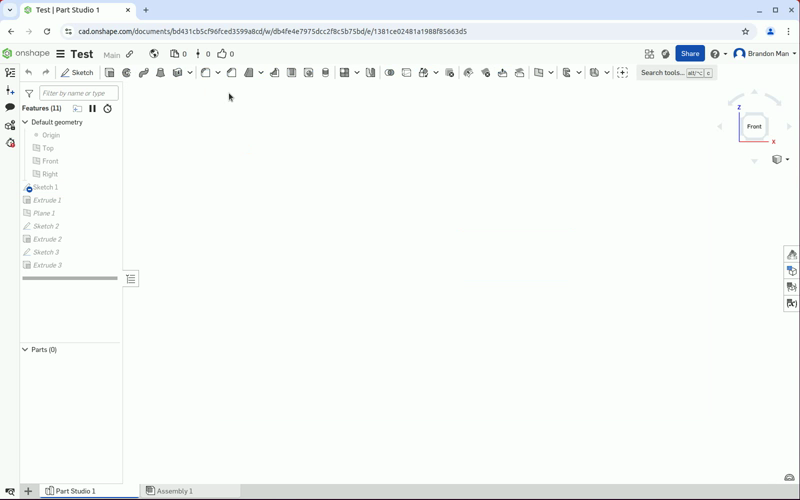
key(shift+s)
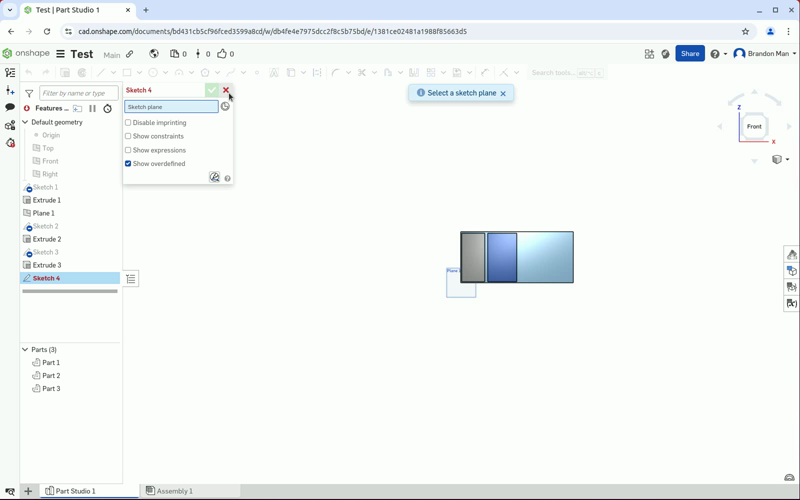
mouse_move(73, 215)
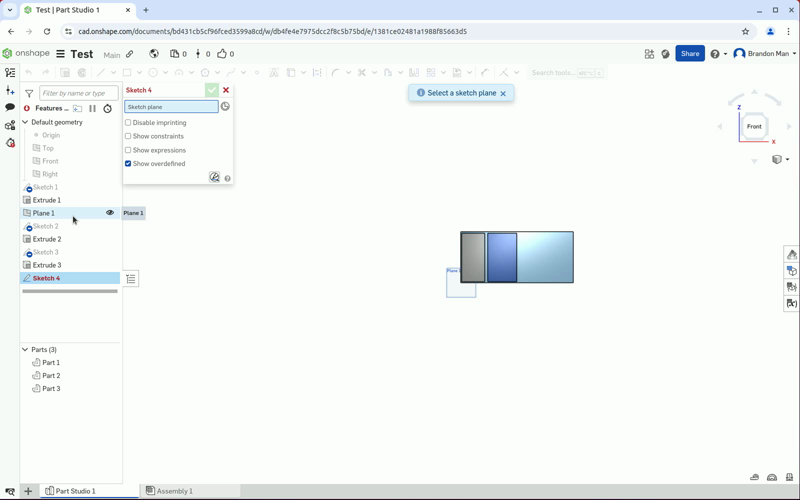
click(73, 215)
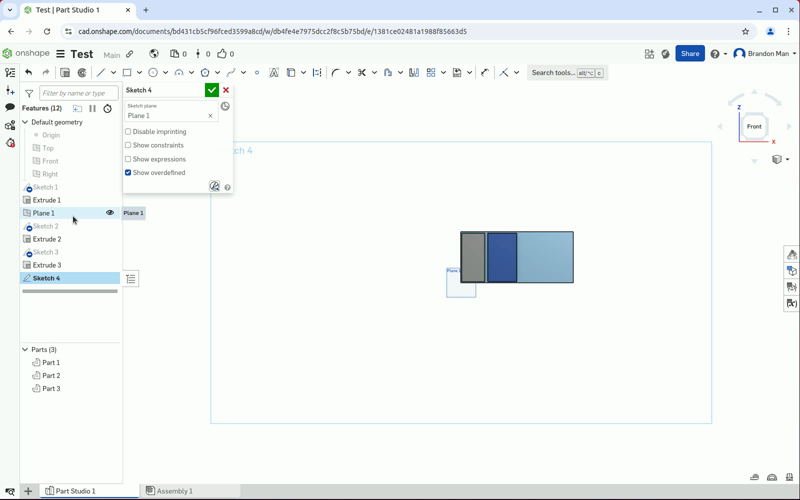
mouse_move(73, 352)
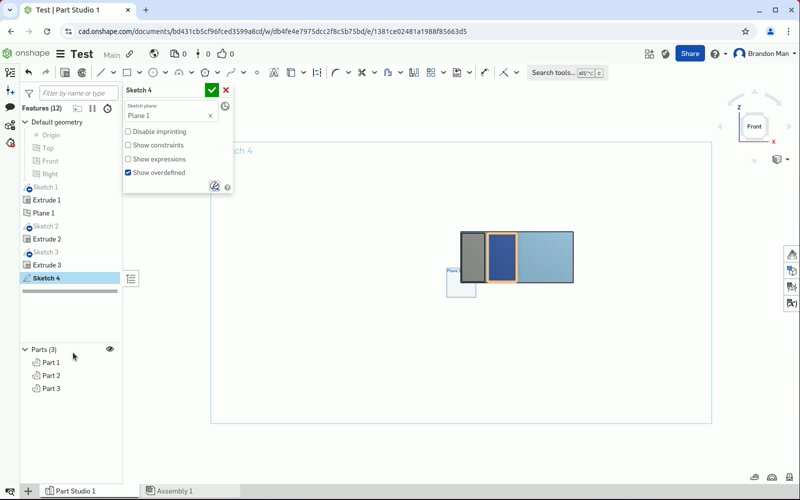
key(y)
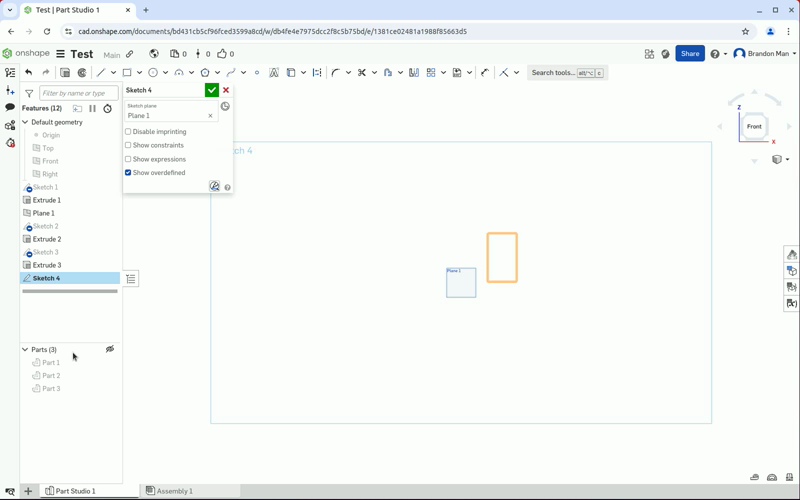
key(l)
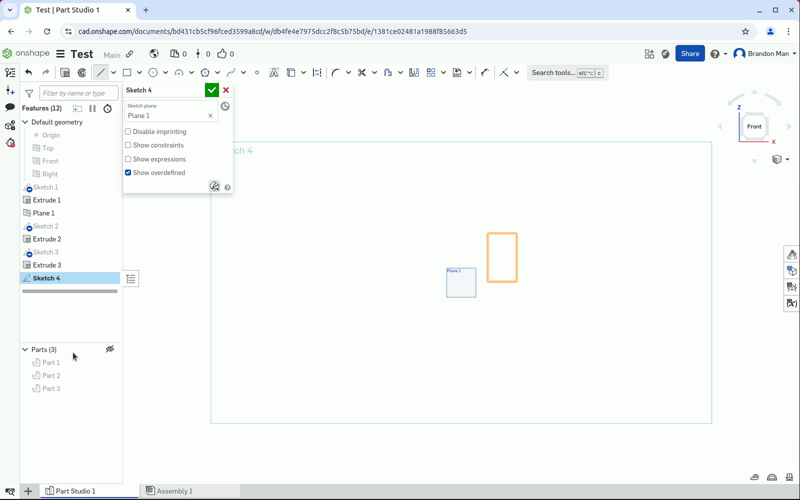
key_down(shift)
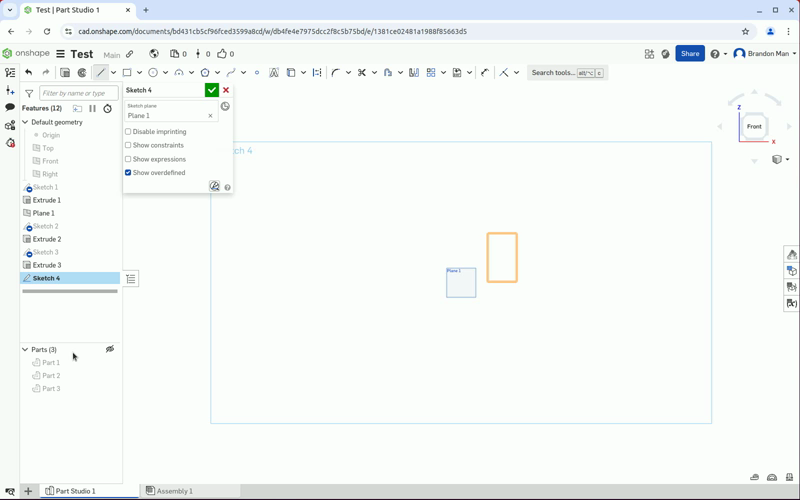
mouse_move(518, 281)
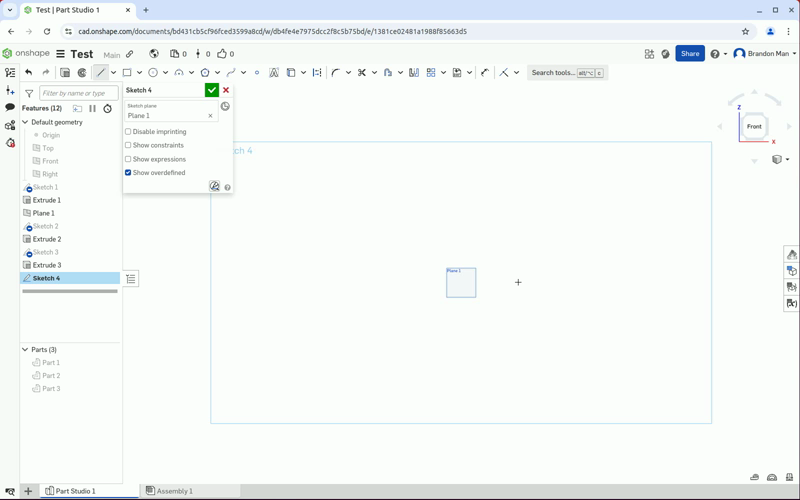
click(518, 281)
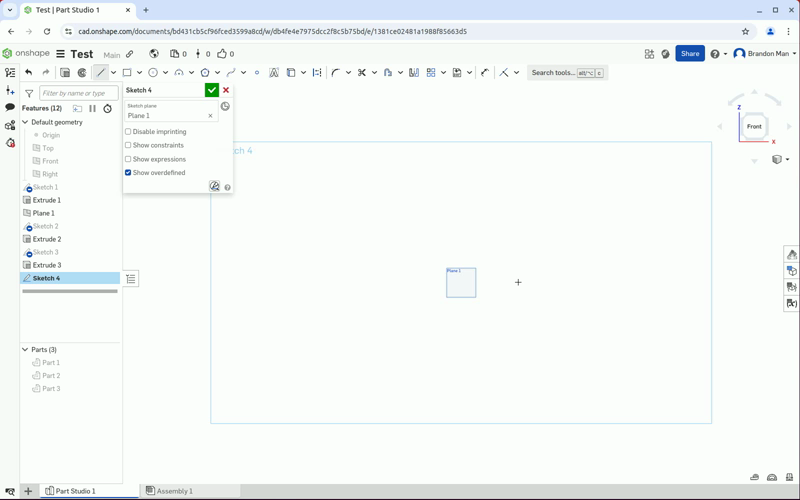
key_up(shift)
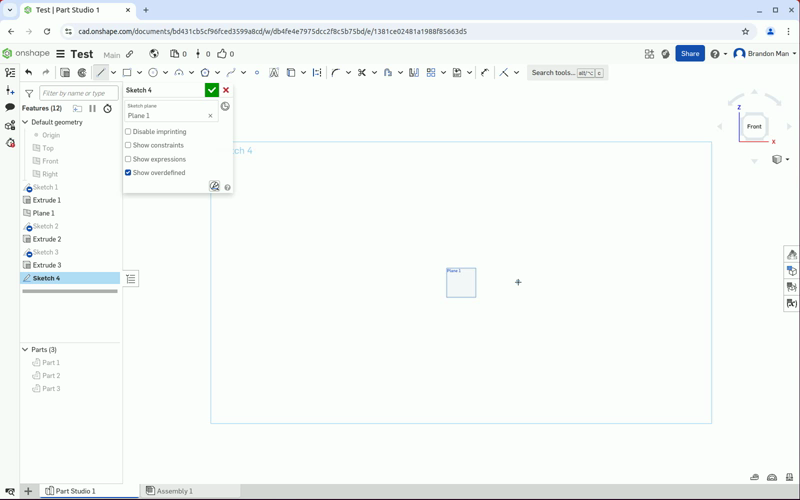
key_down(shift)
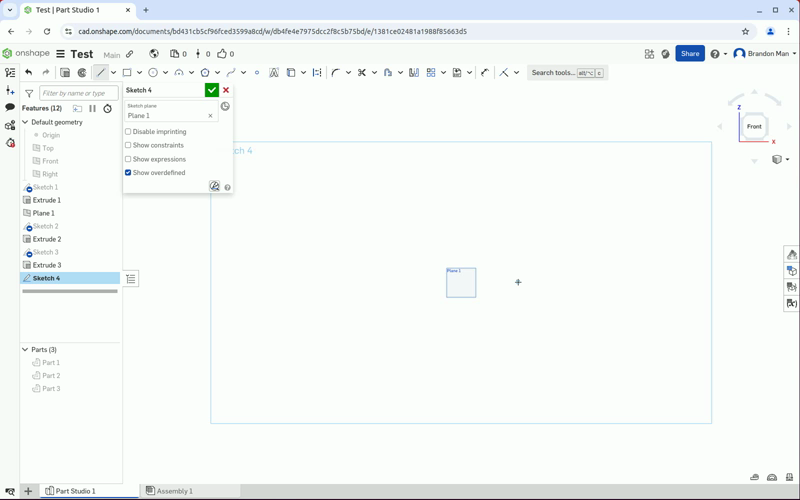
mouse_move(548, 281)
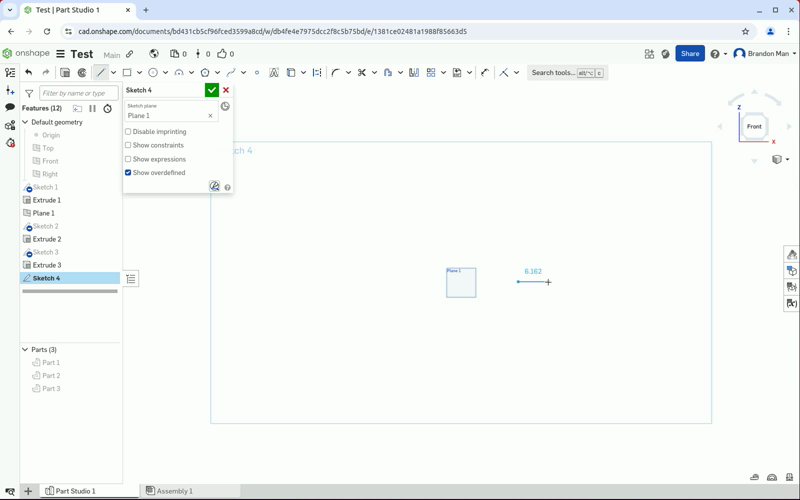
mouse_move(546, 281)
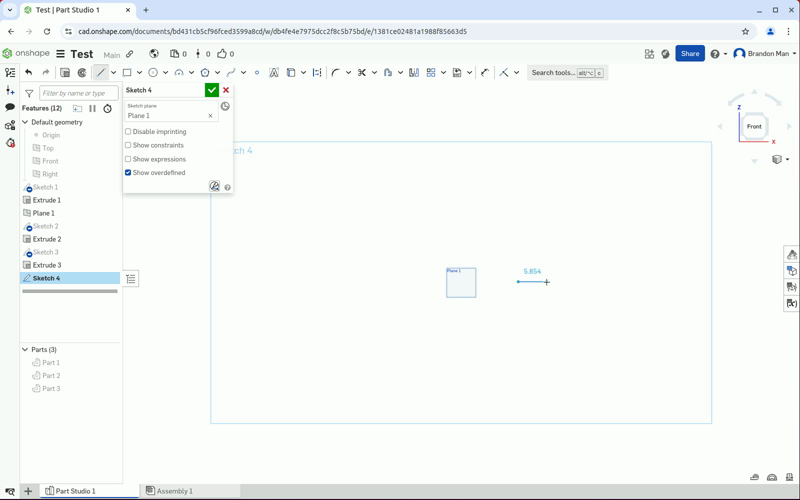
click(546, 281)
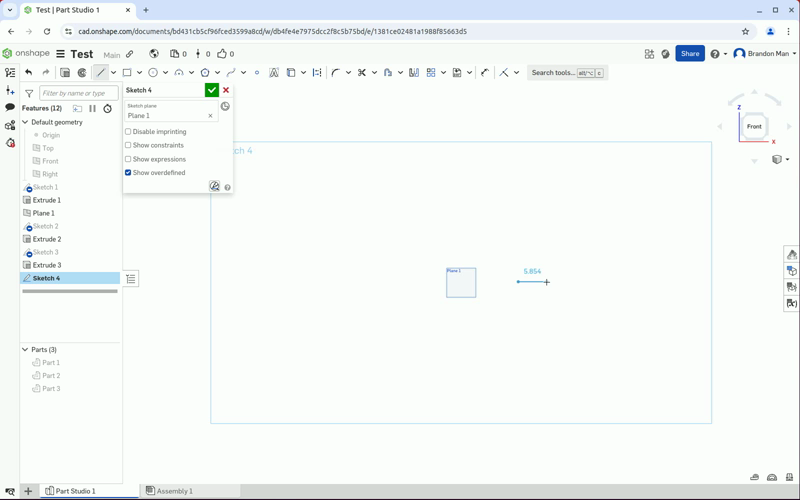
key_up(shift)
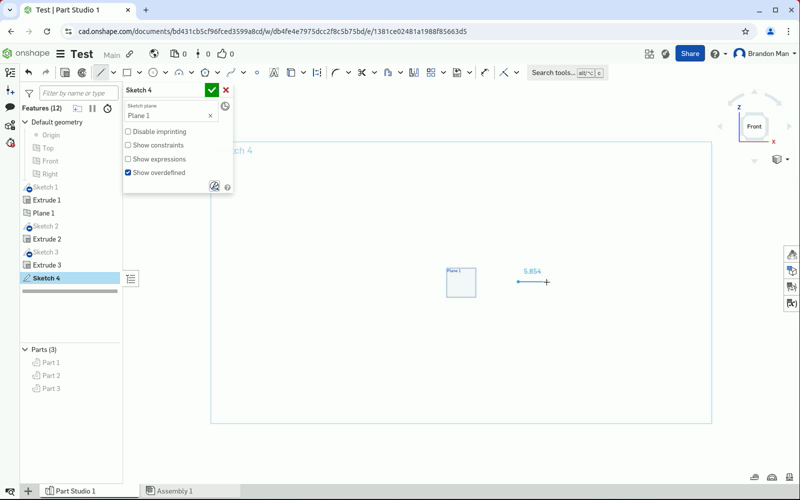
key_down(shift)
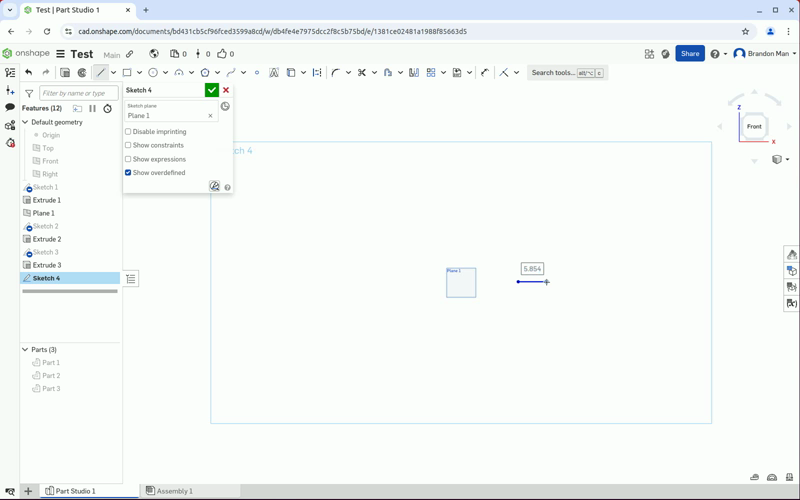
mouse_move(576, 281)
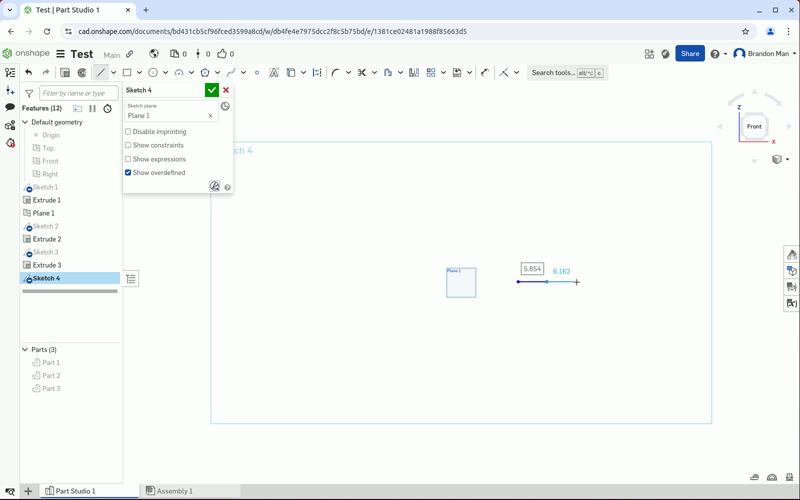
mouse_move(546, 233)
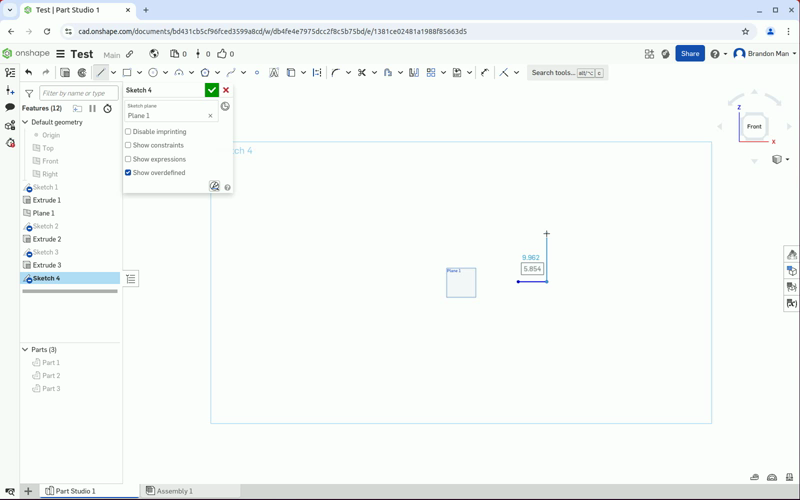
click(546, 233)
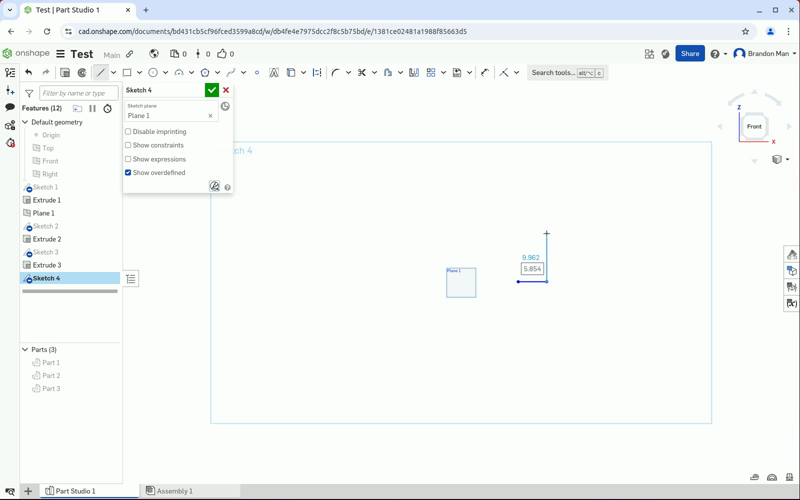
key_up(shift)
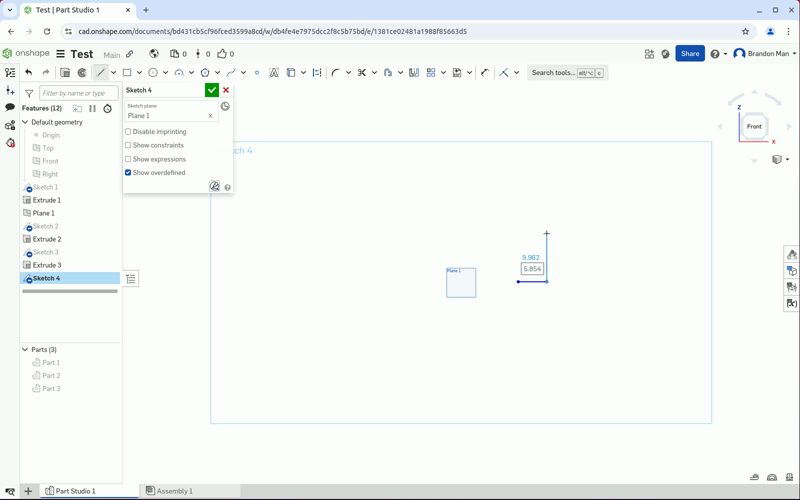
key_down(shift)
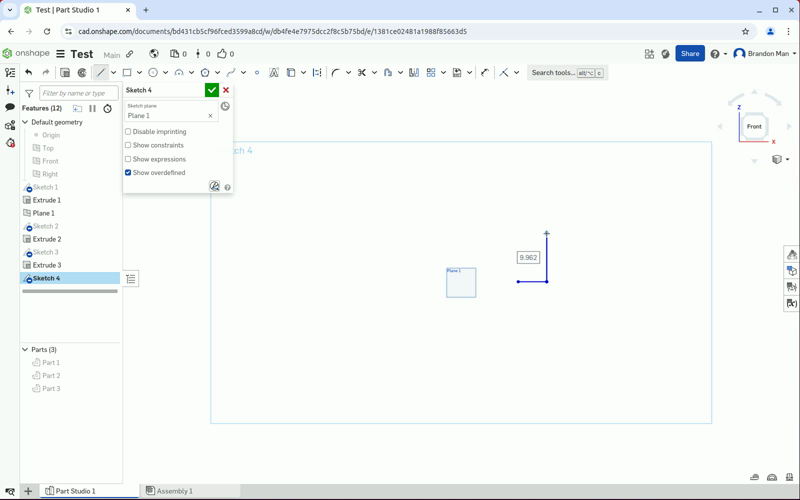
mouse_move(576, 233)
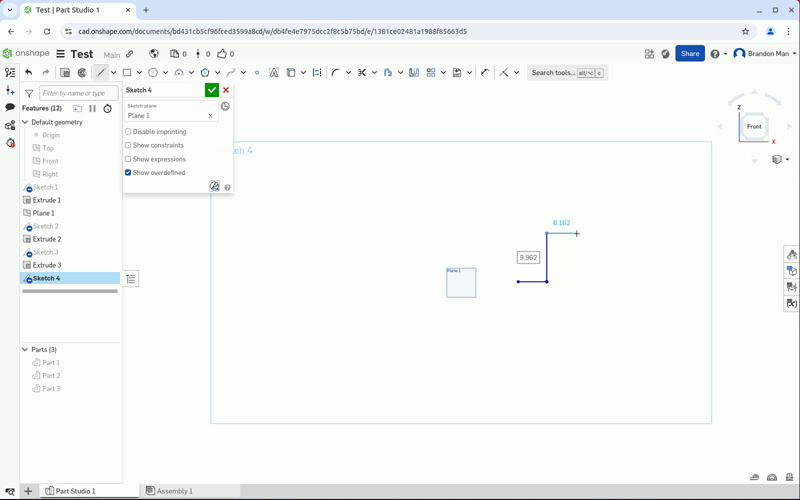
mouse_move(518, 233)
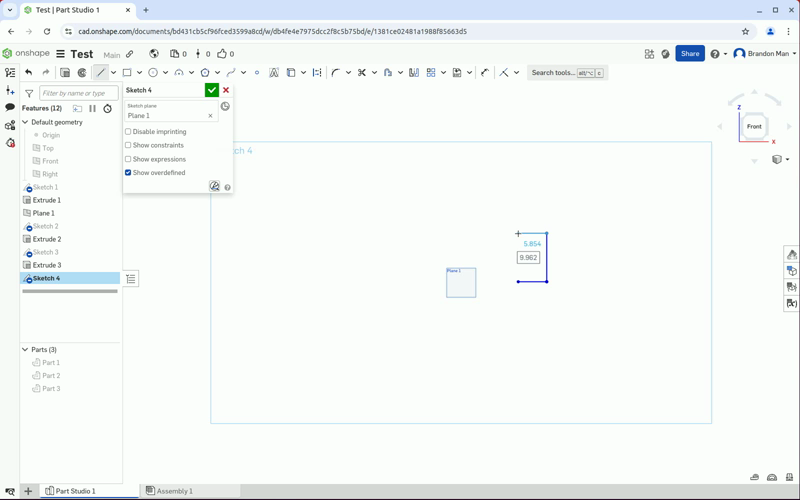
click(518, 233)
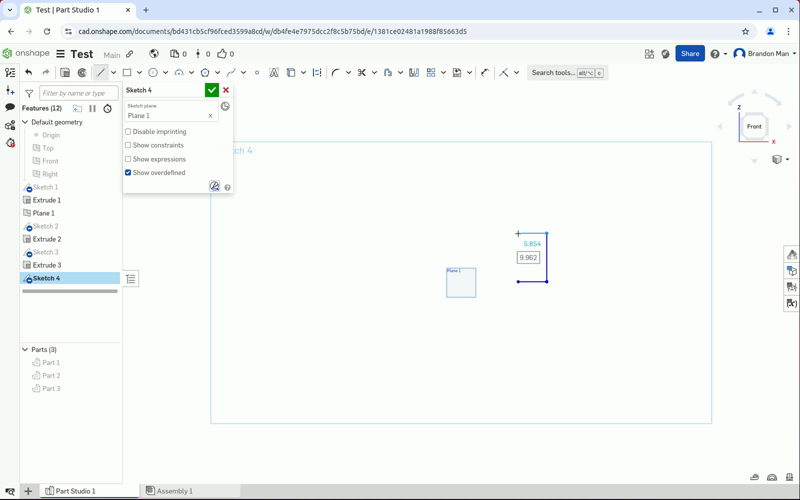
key_up(shift)
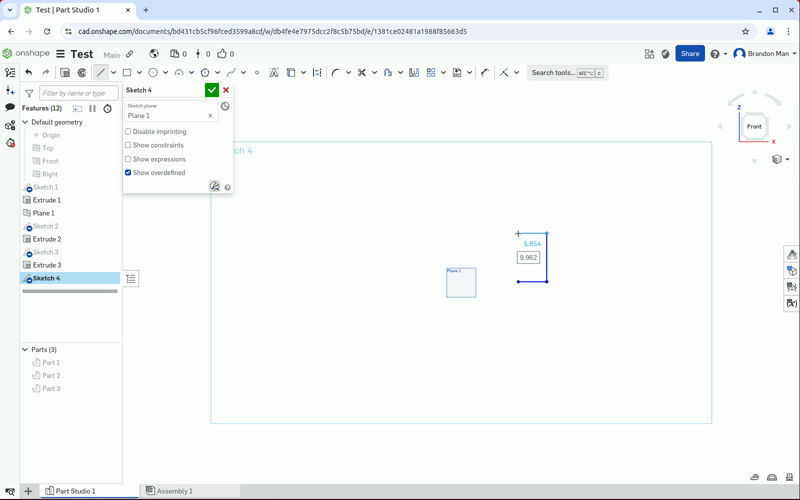
mouse_move(548, 233)
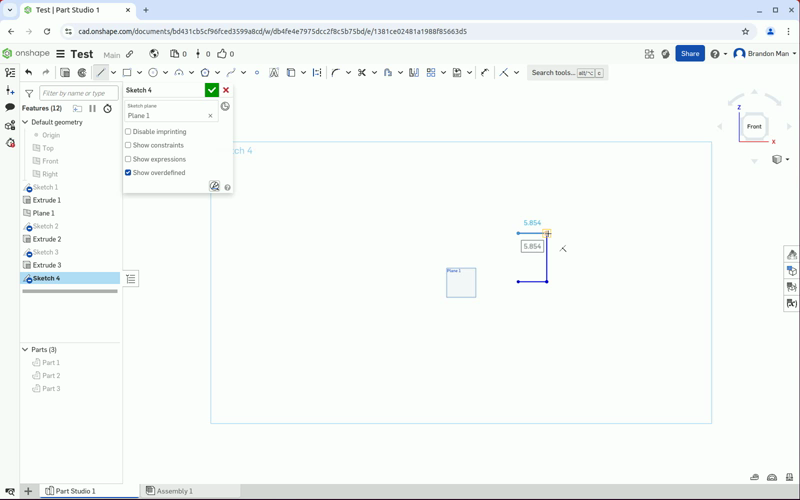
key_down(shift)
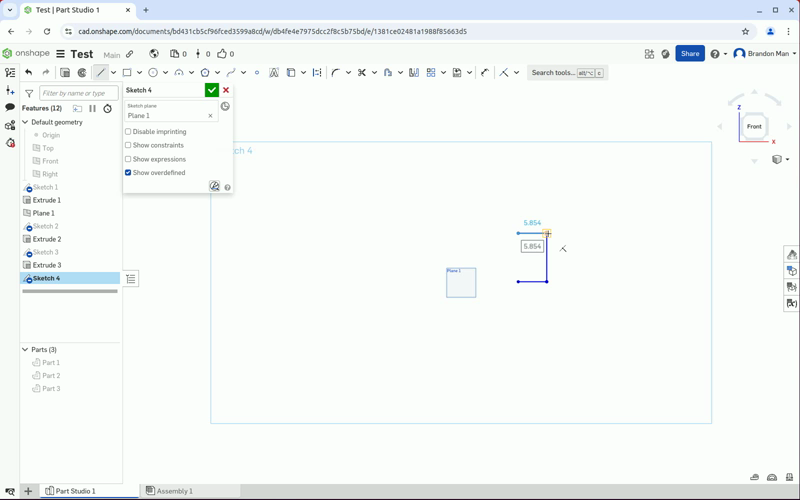
mouse_move(518, 281)
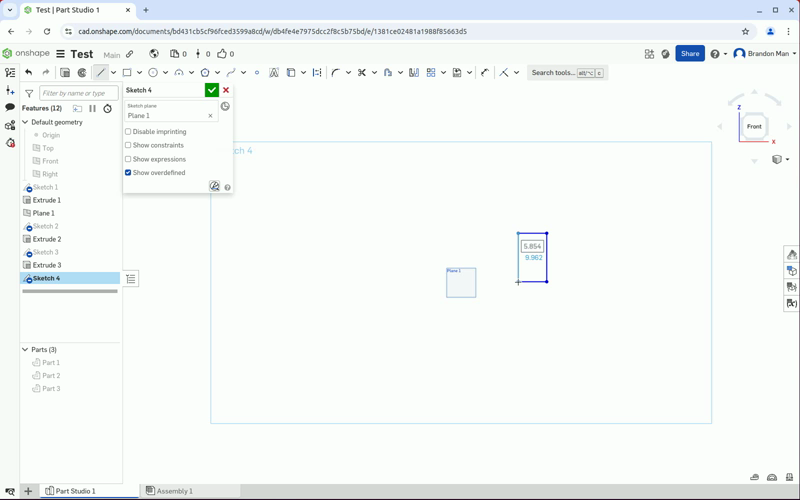
key_up(shift)
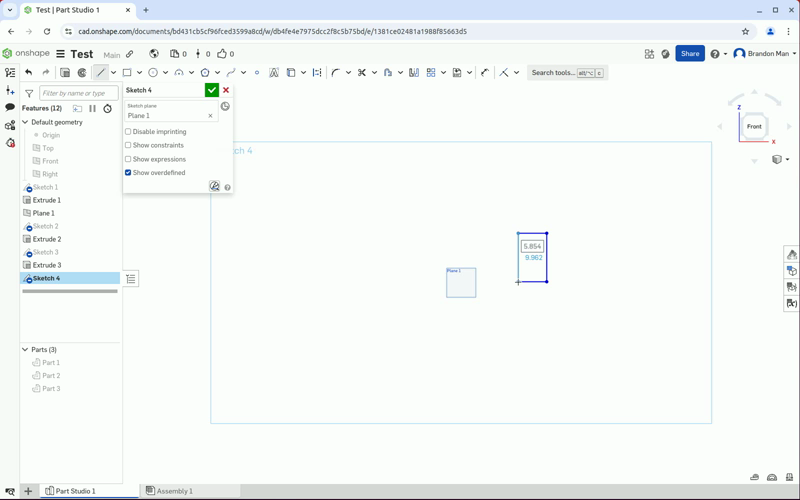
click(518, 281)
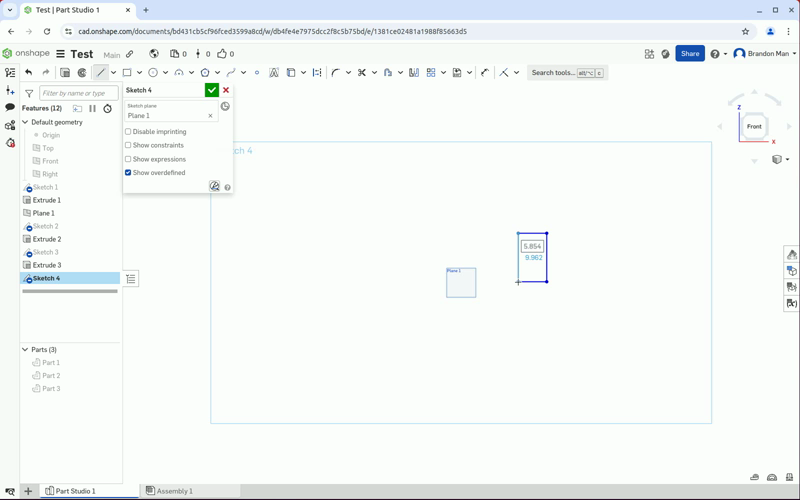
key(esc)
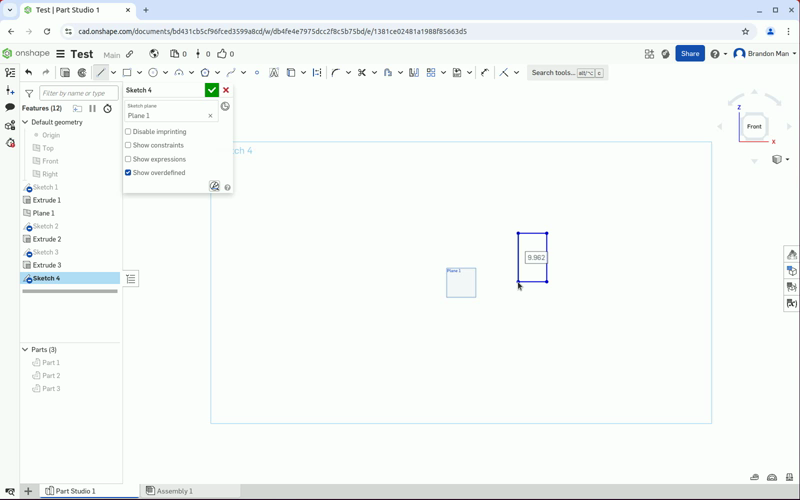
mouse_move(526, 278)
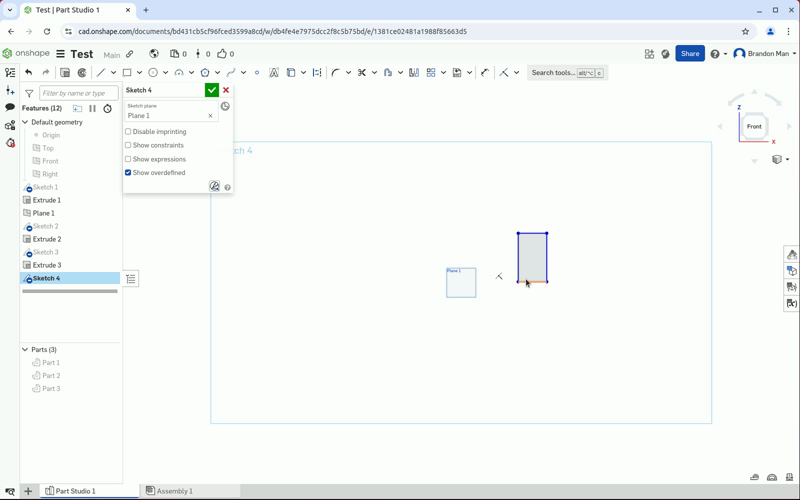
scroll(6)
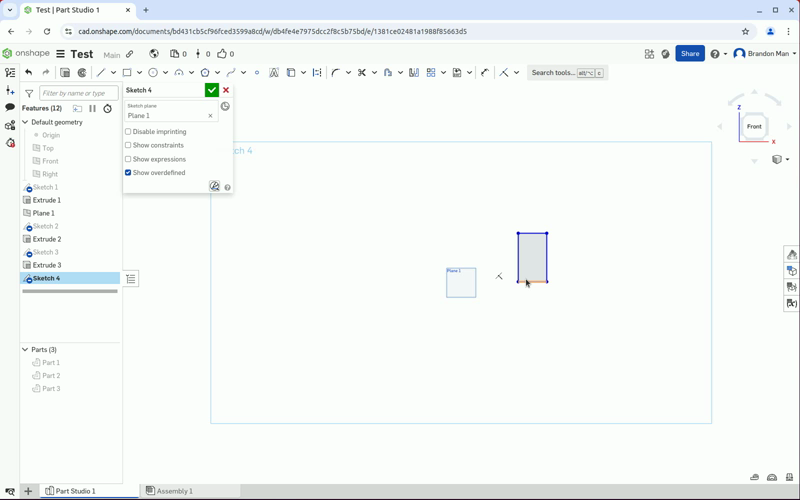
scroll(6)
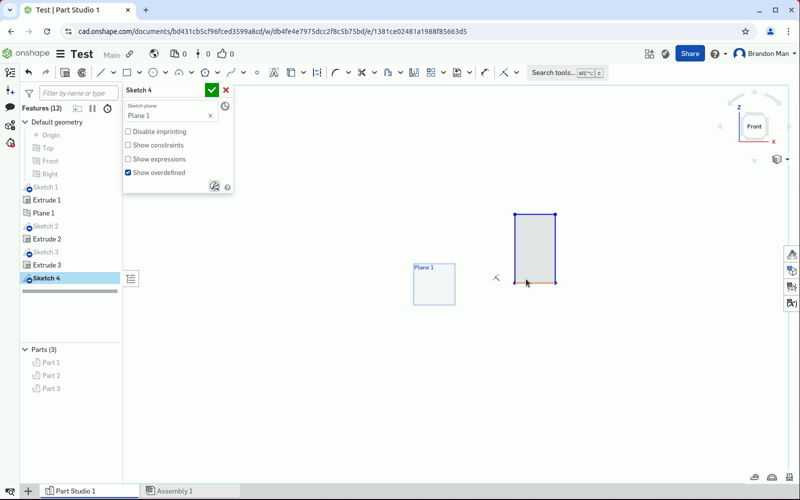
scroll(6)
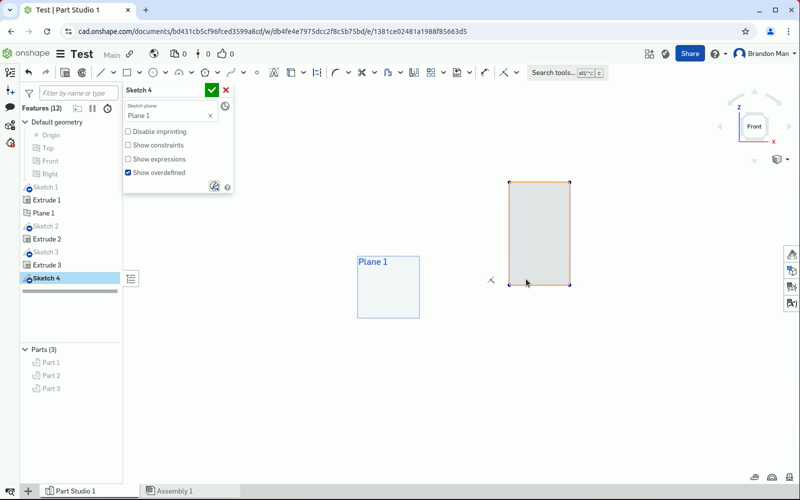
scroll(6)
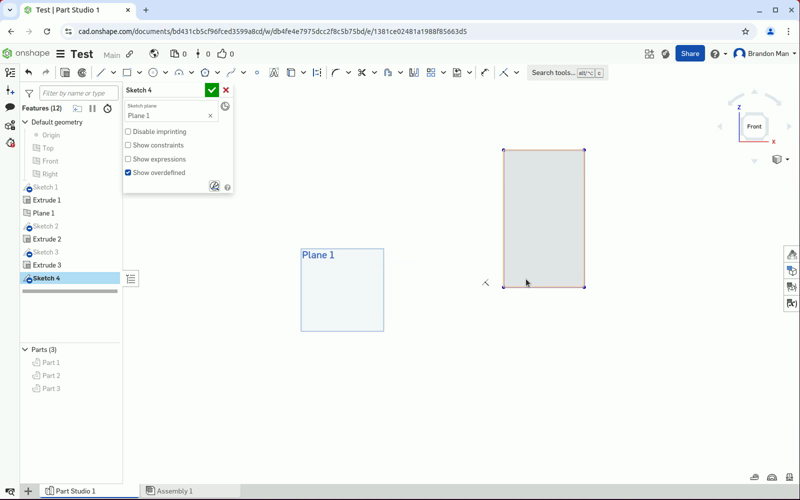
scroll(6)
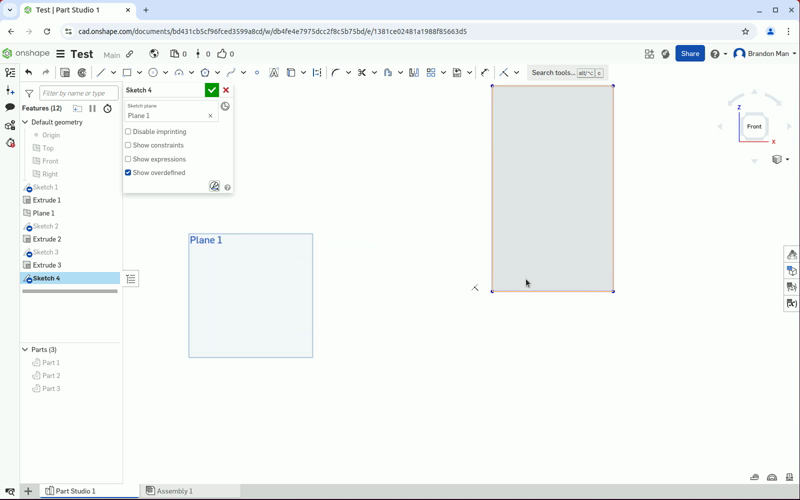
scroll(6)
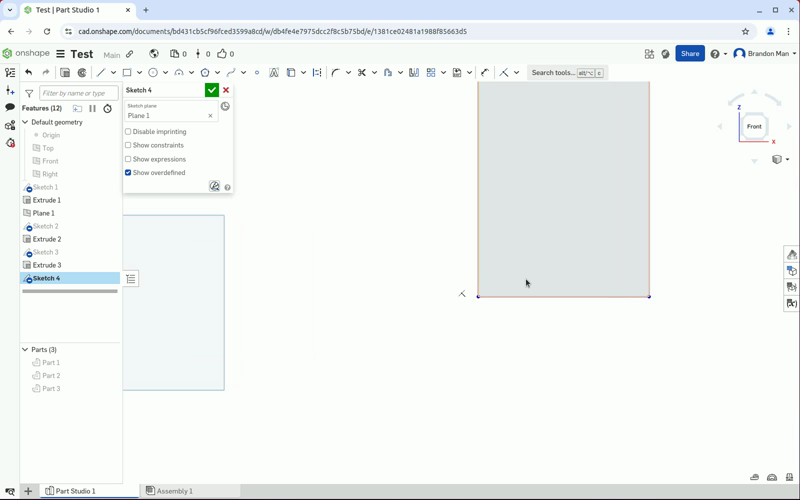
scroll(6)
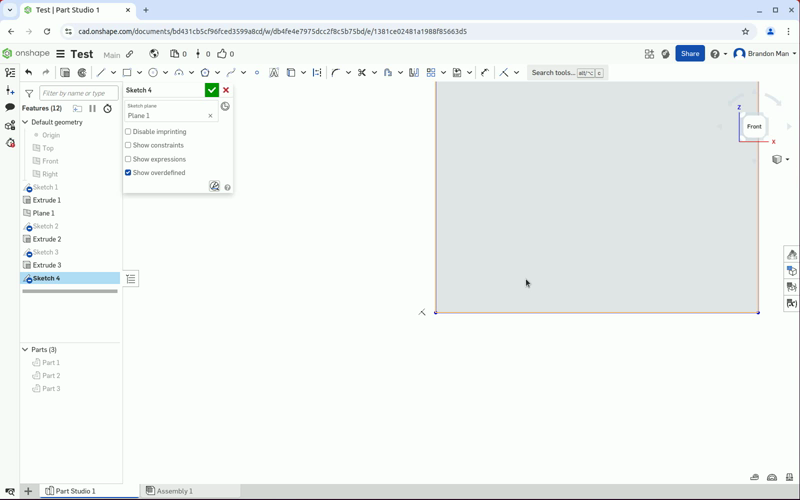
click(526, 278)
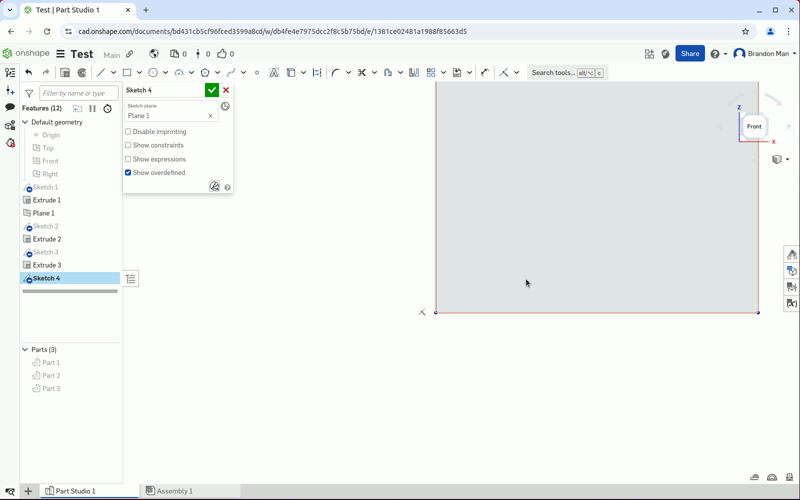
scroll(-6)
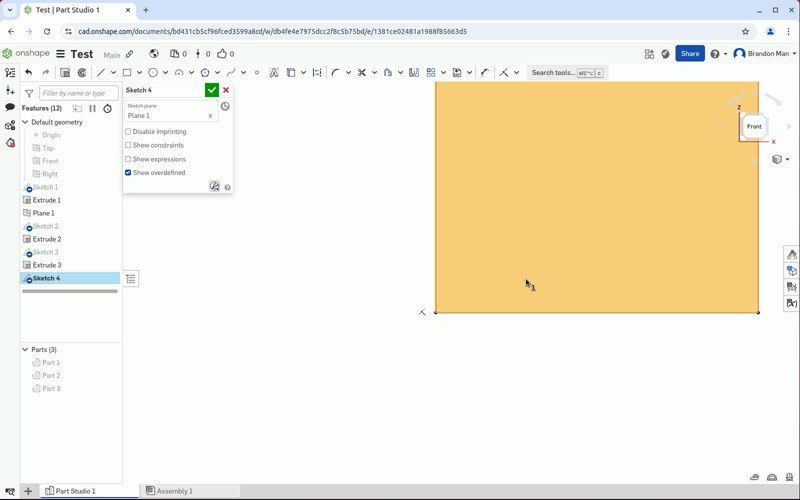
scroll(-6)
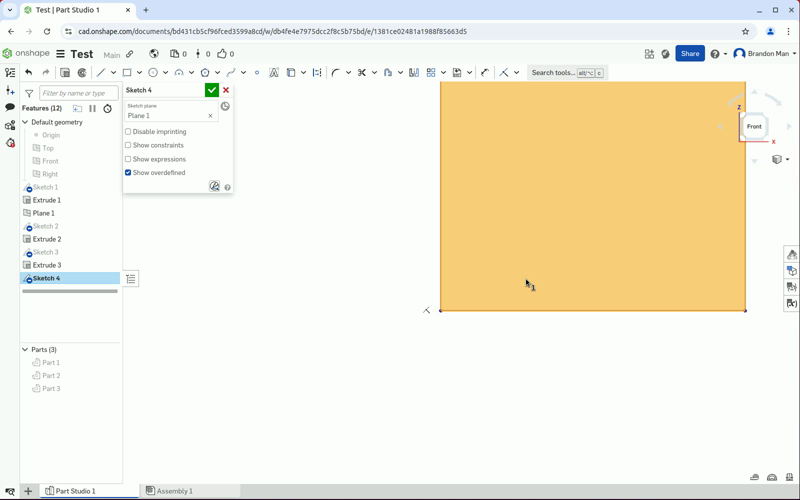
scroll(-6)
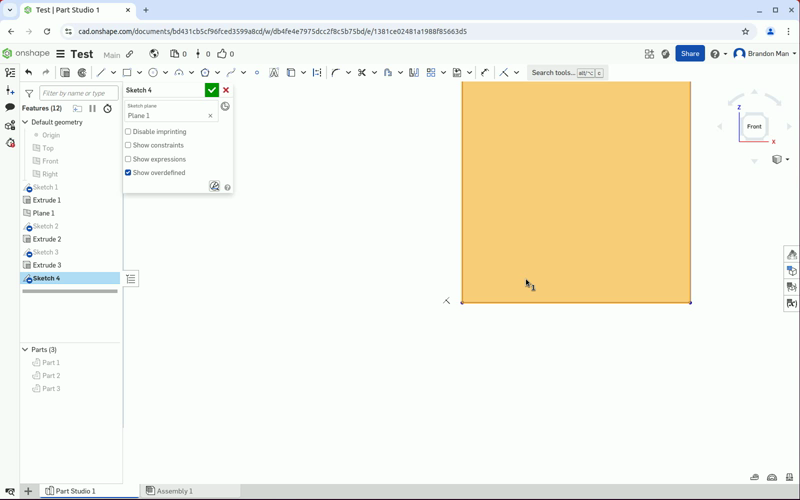
scroll(-6)
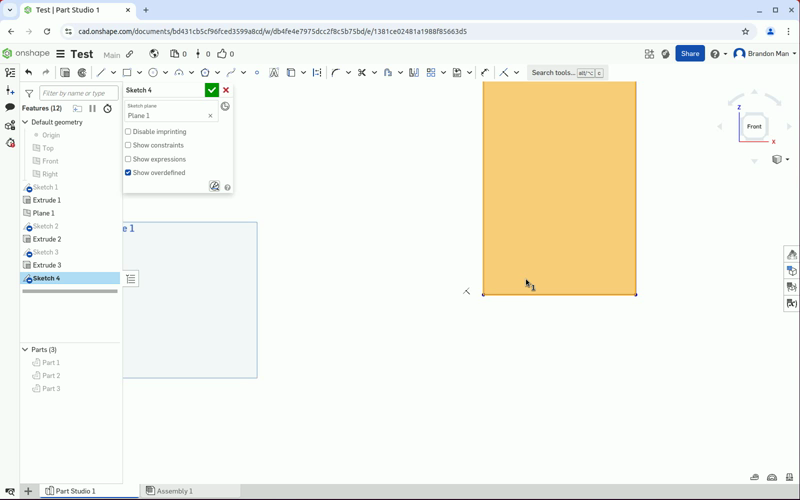
scroll(-6)
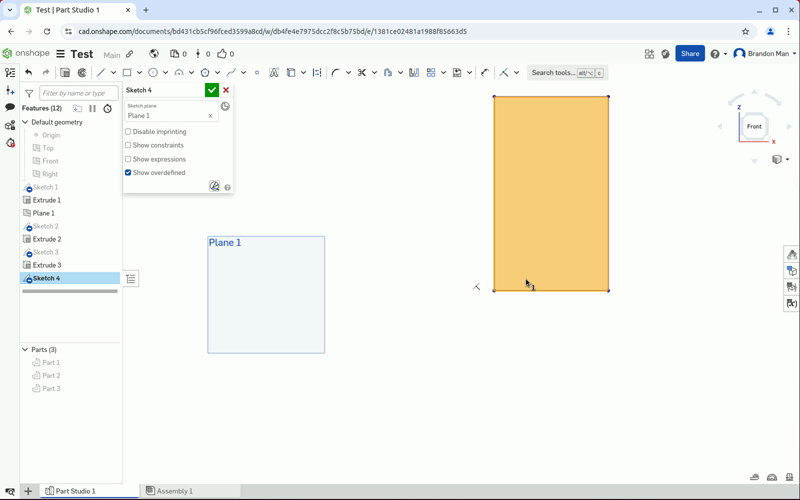
scroll(-6)
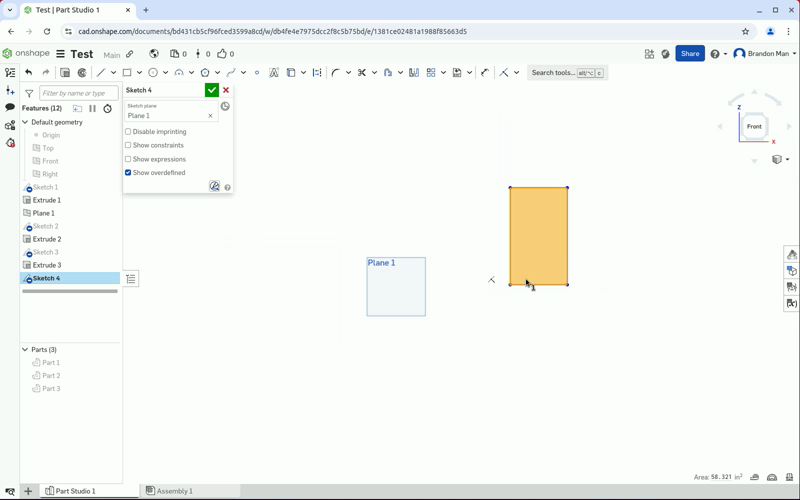
scroll(-6)
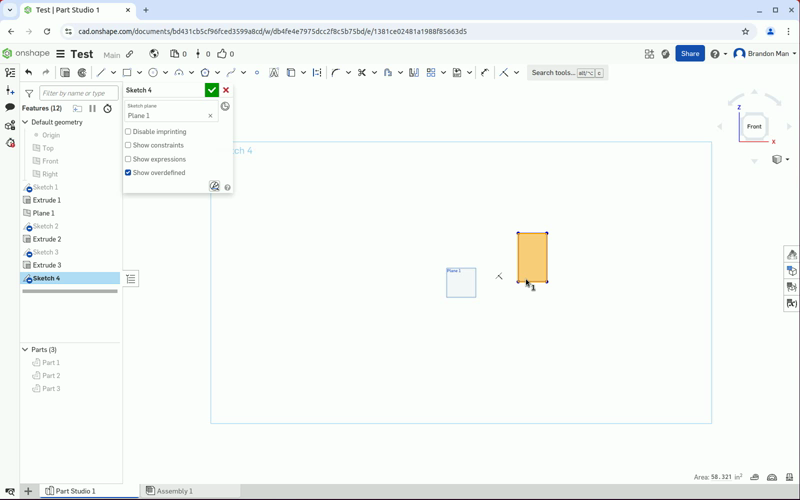
mouse_move(73, 352)
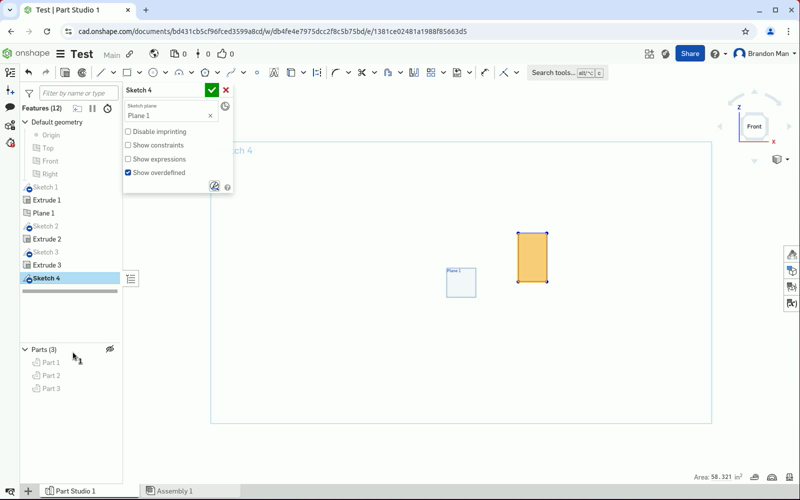
key(shift+y)
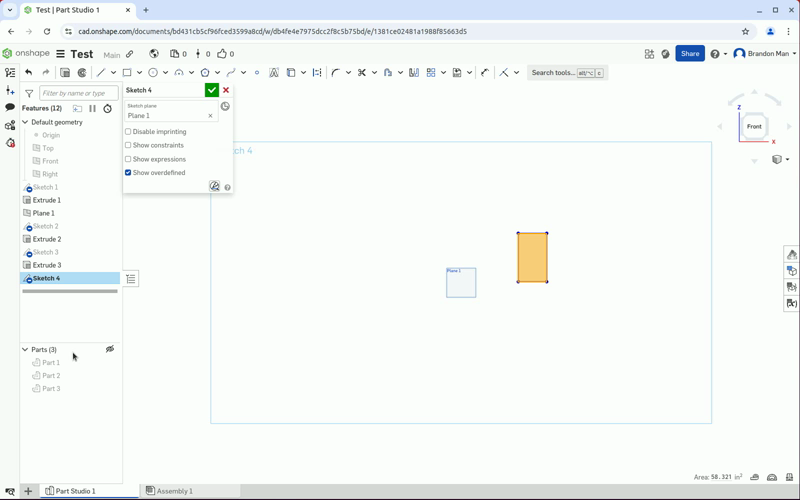
key(shift+e)
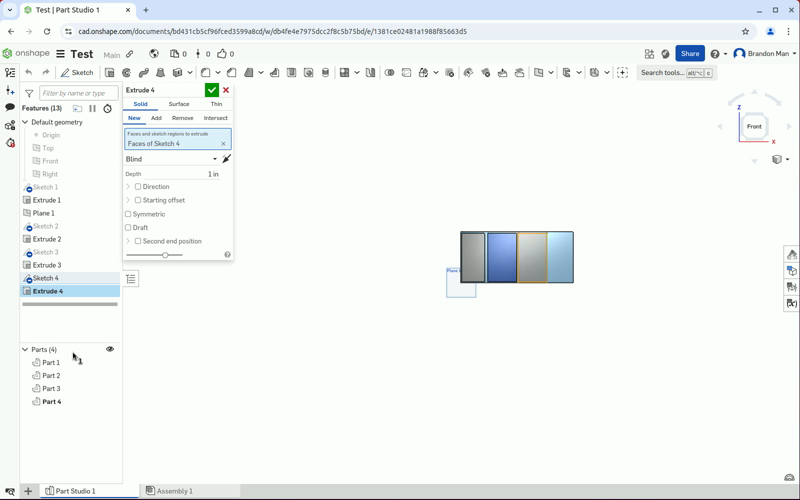
mouse_move(143, 106)
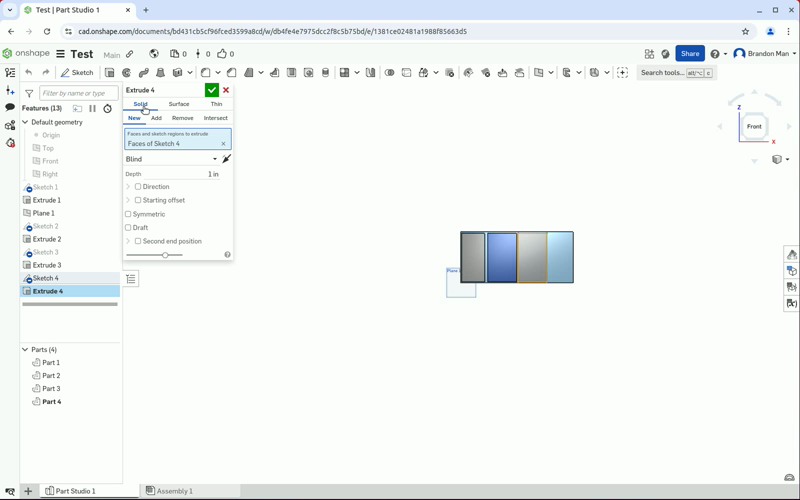
click(143, 106)
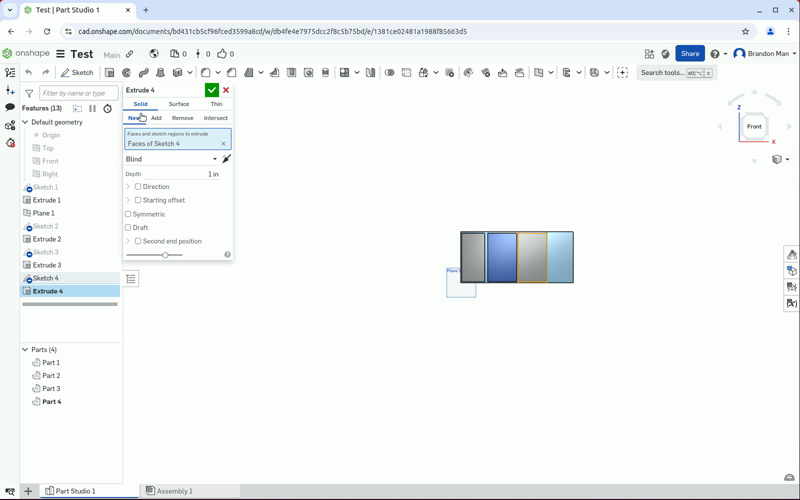
mouse_move(137, 120)
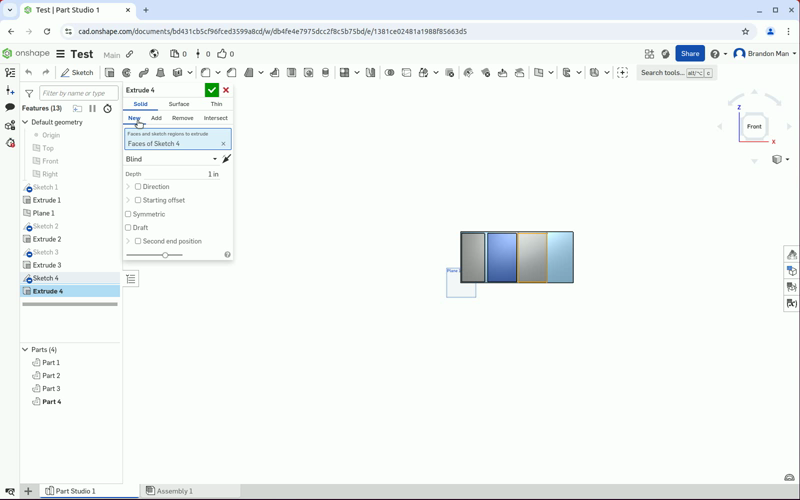
click(137, 120)
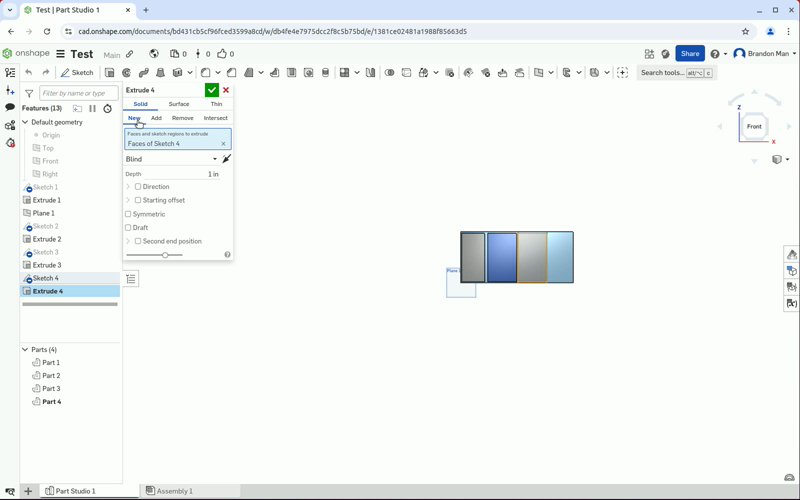
key(tab, 4)
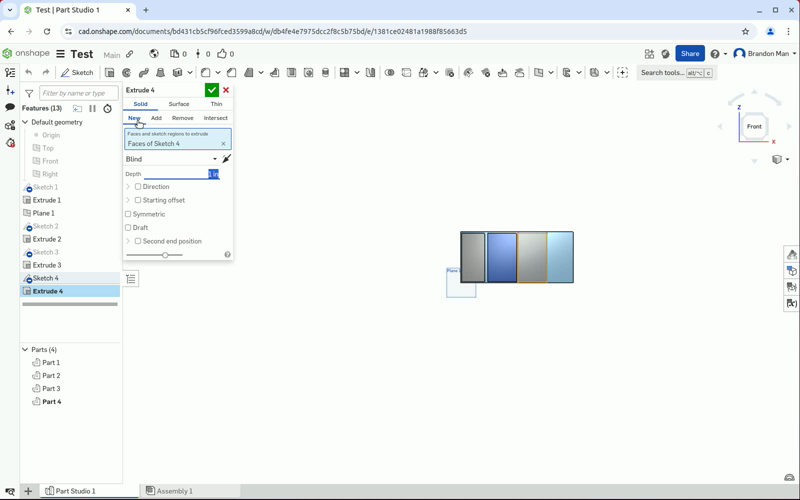
text(0.241)
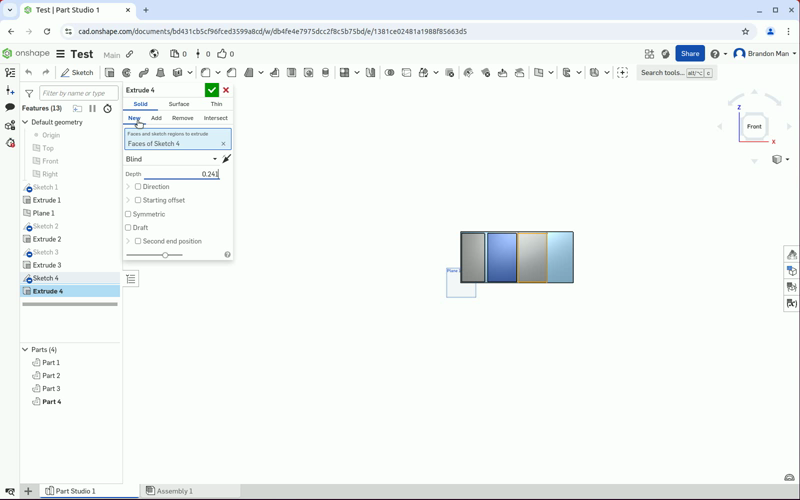
key(enter)
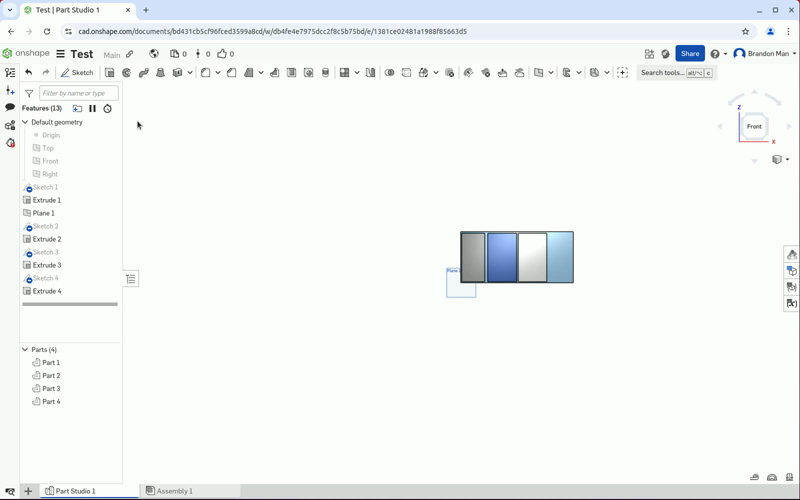
key(shift+h)
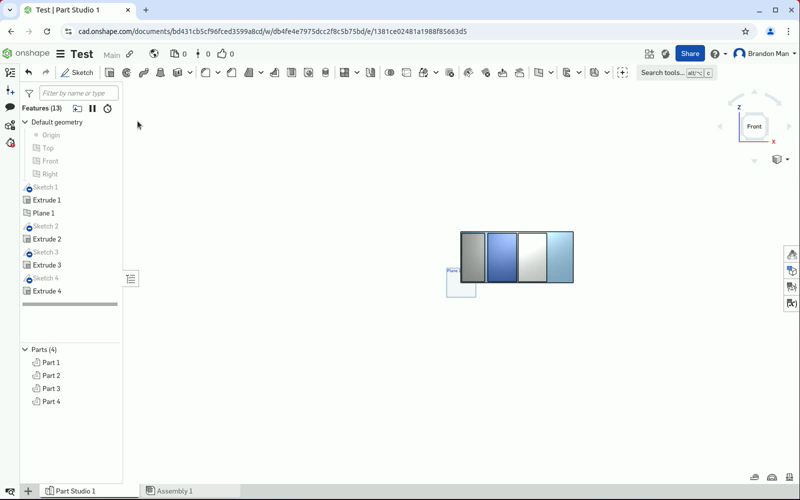
key(shift+h)
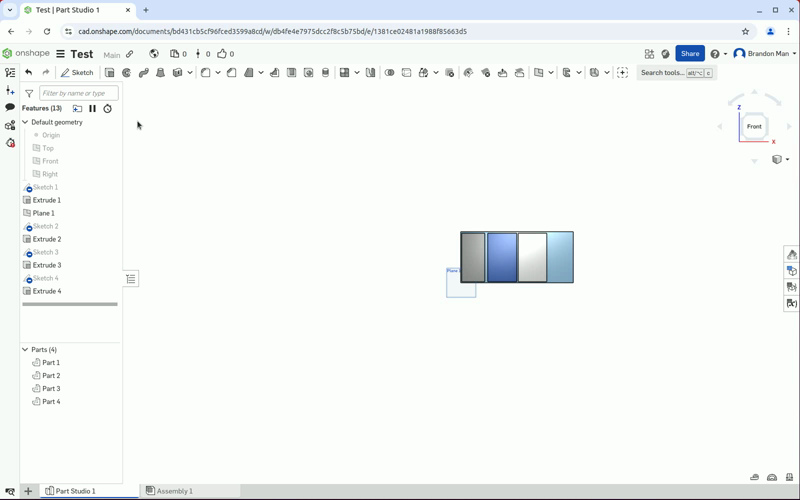
mouse_move(73, 189)
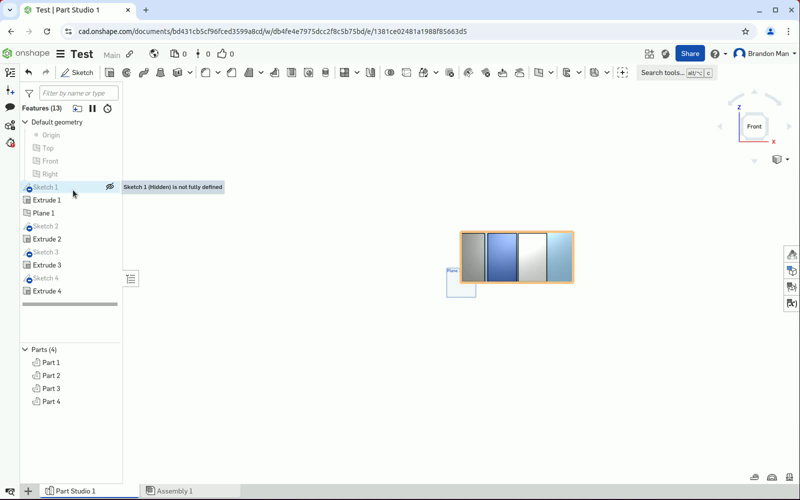
click(73, 189)
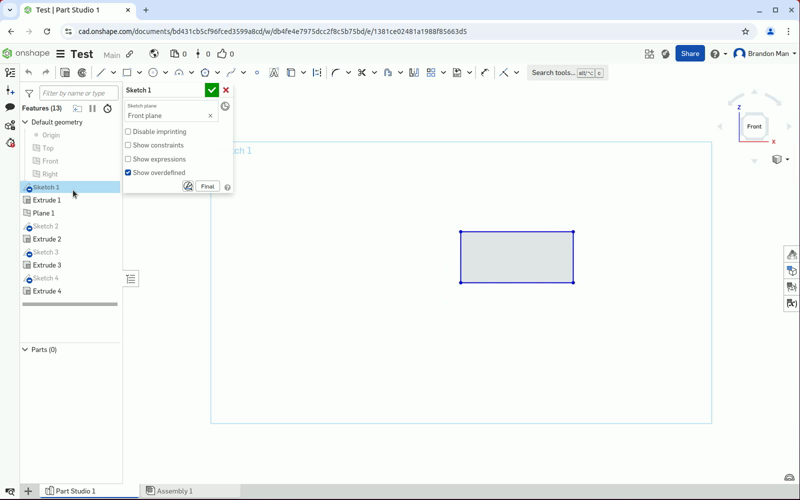
mouse_move(229, 92)
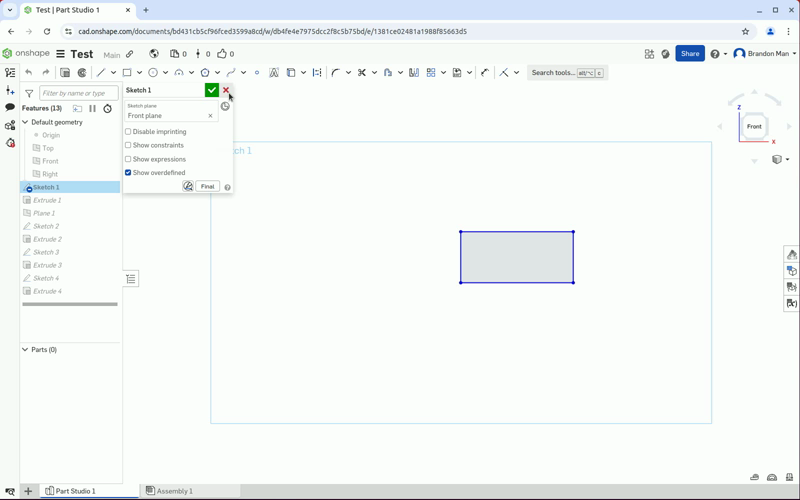
click(229, 92)
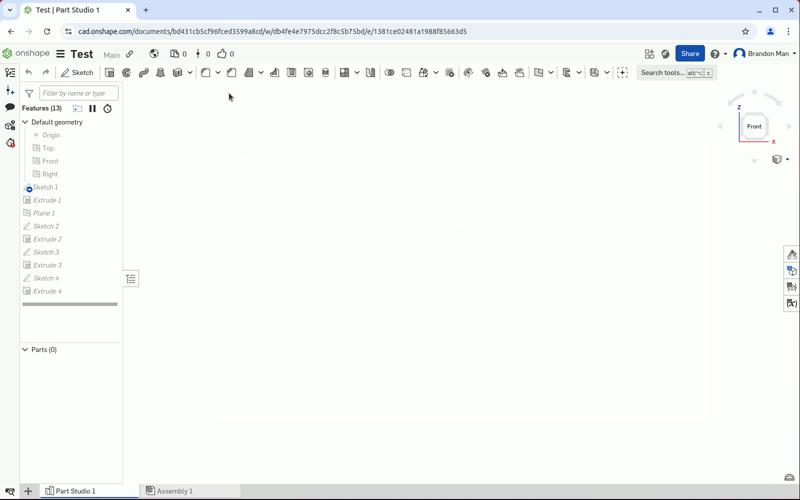
key(shift+s)
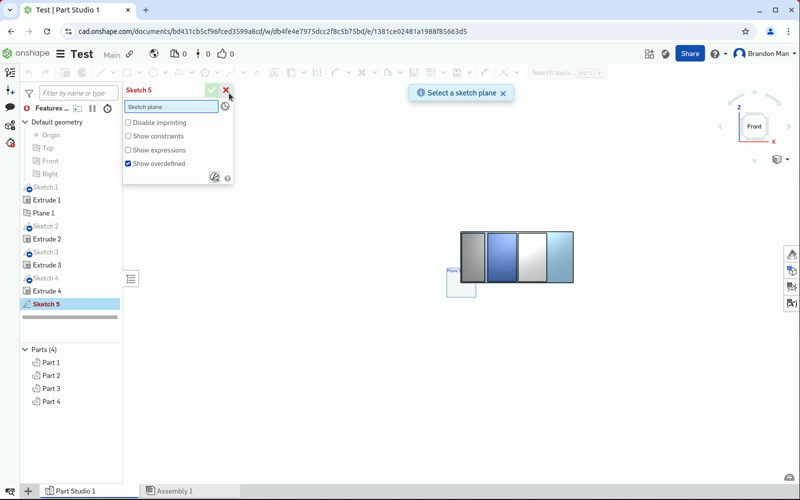
mouse_move(73, 215)
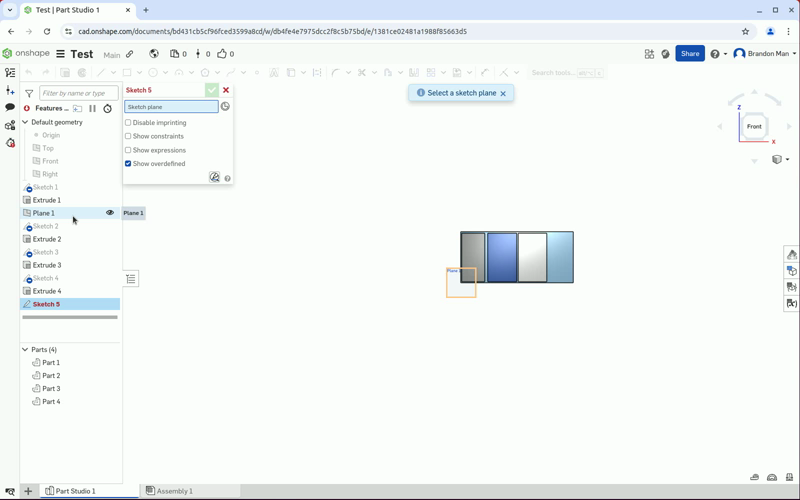
click(73, 215)
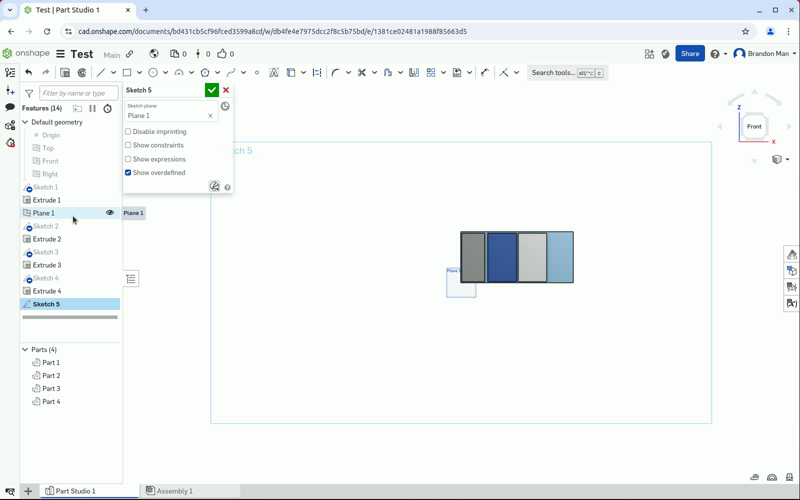
mouse_move(73, 352)
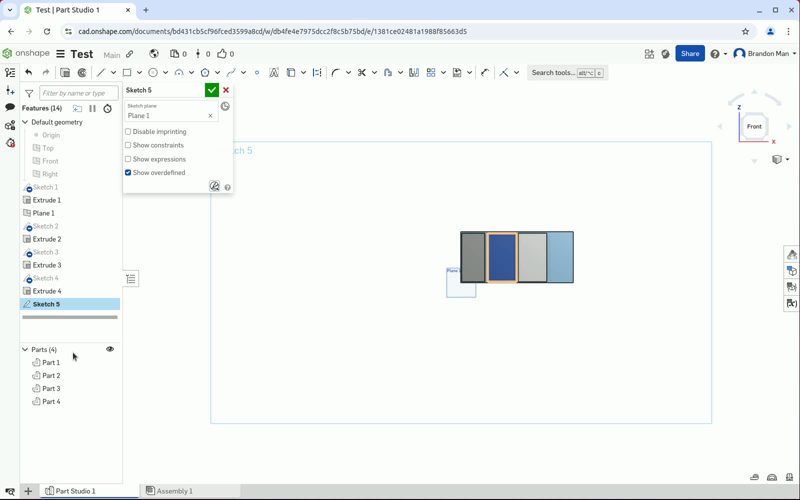
key(y)
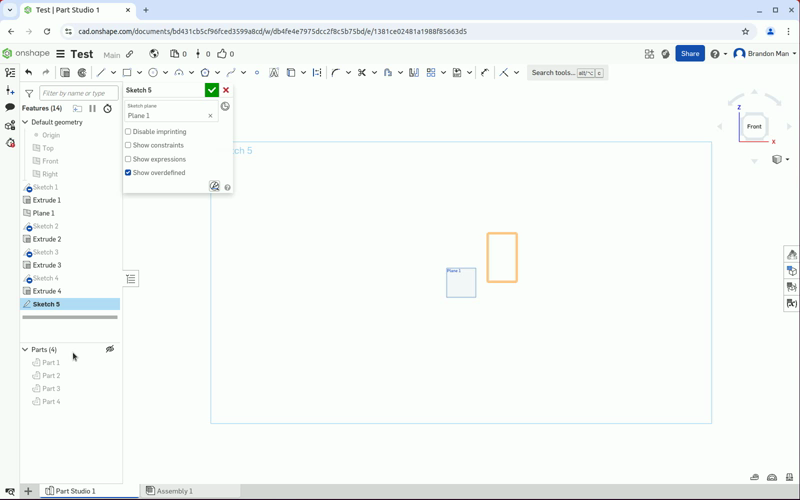
key(l)
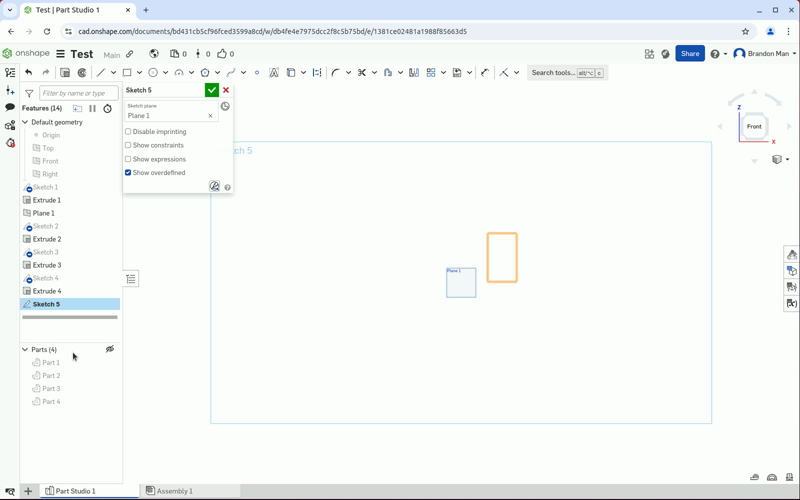
key_down(shift)
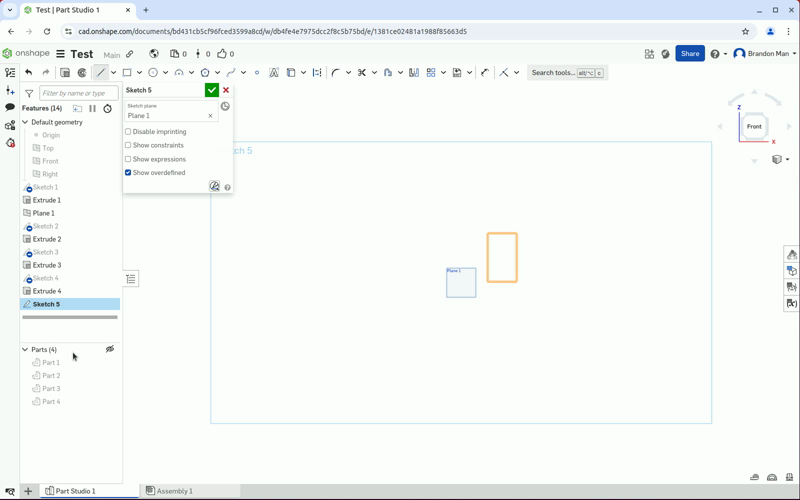
mouse_move(549, 281)
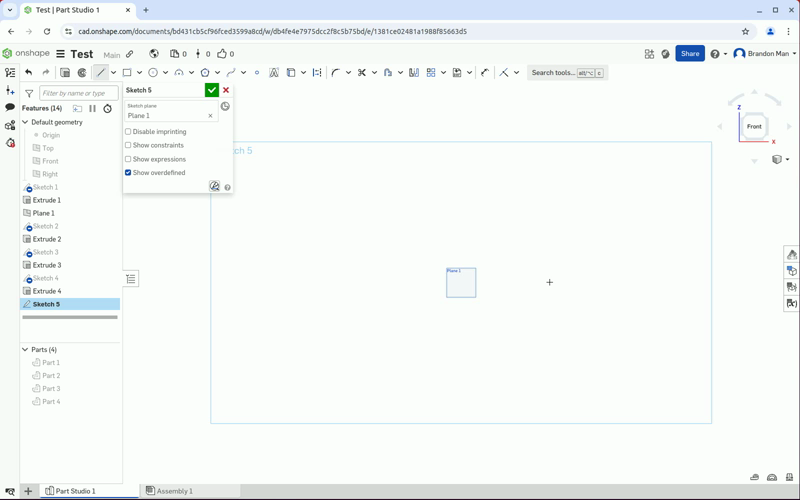
click(549, 281)
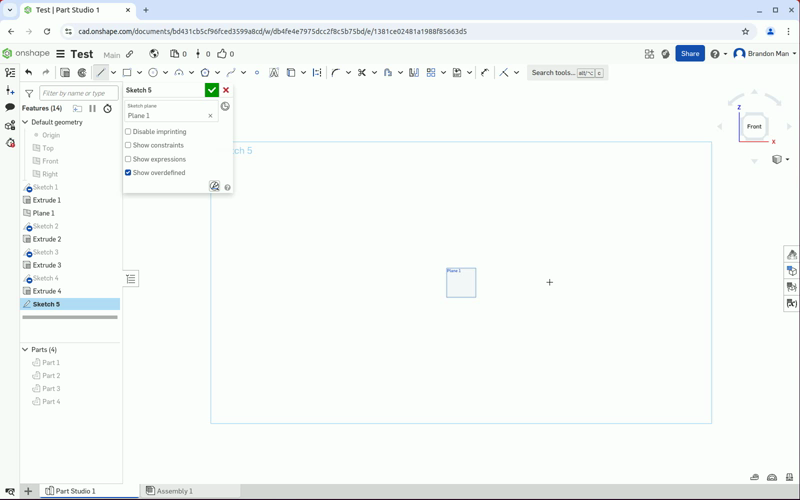
key_up(shift)
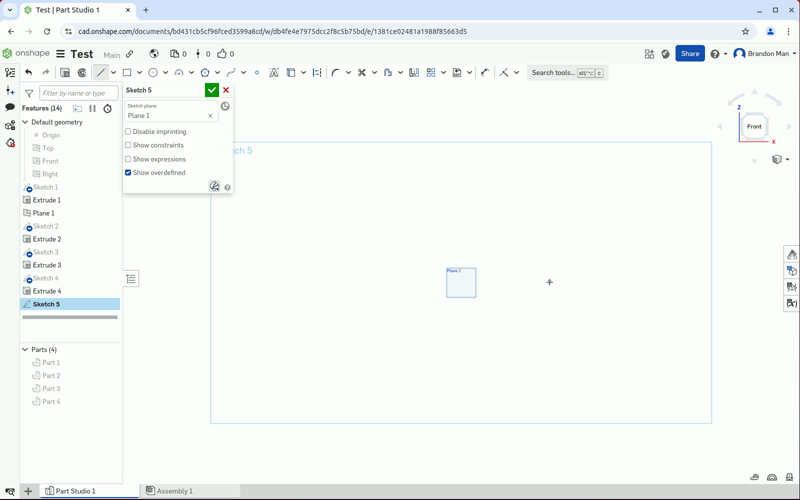
key_down(shift)
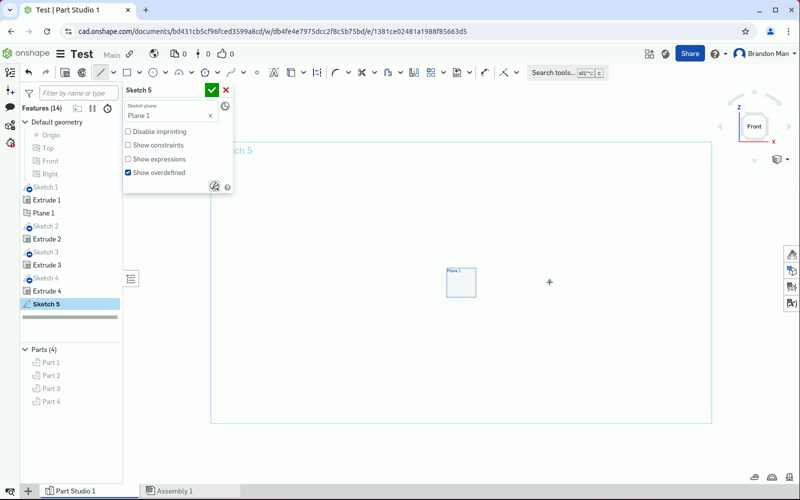
mouse_move(579, 281)
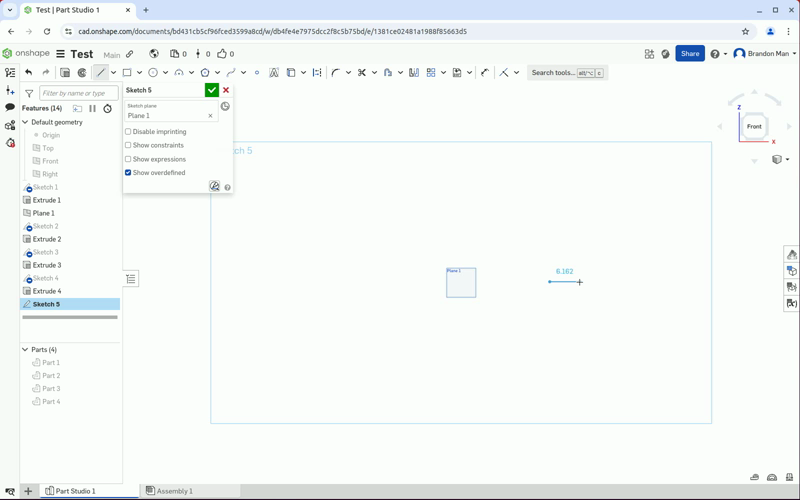
mouse_move(572, 281)
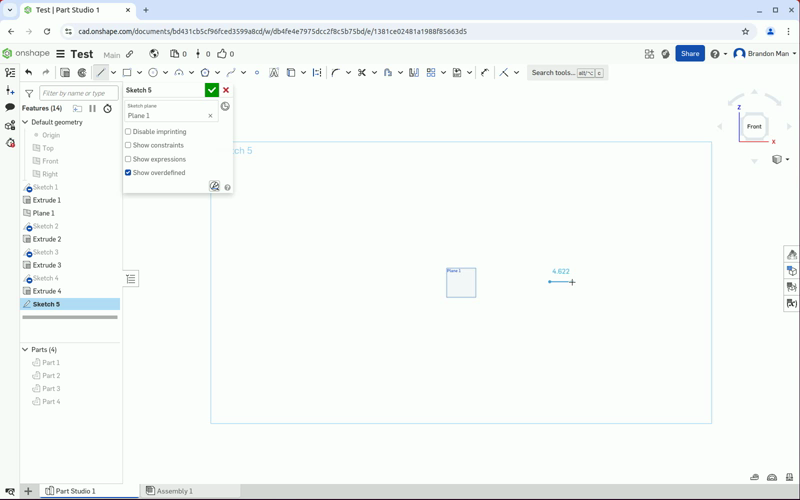
click(572, 281)
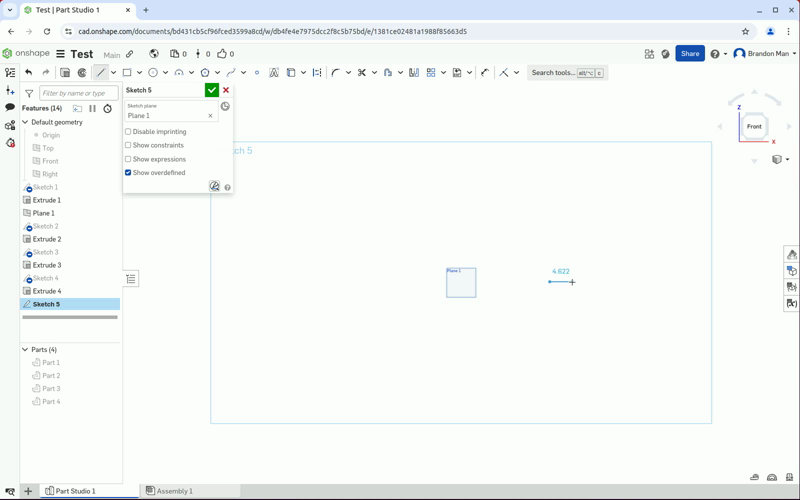
key_up(shift)
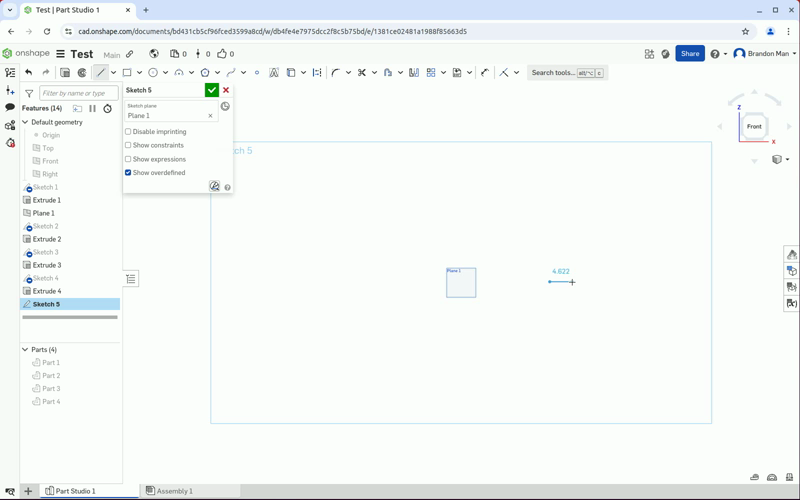
key_down(shift)
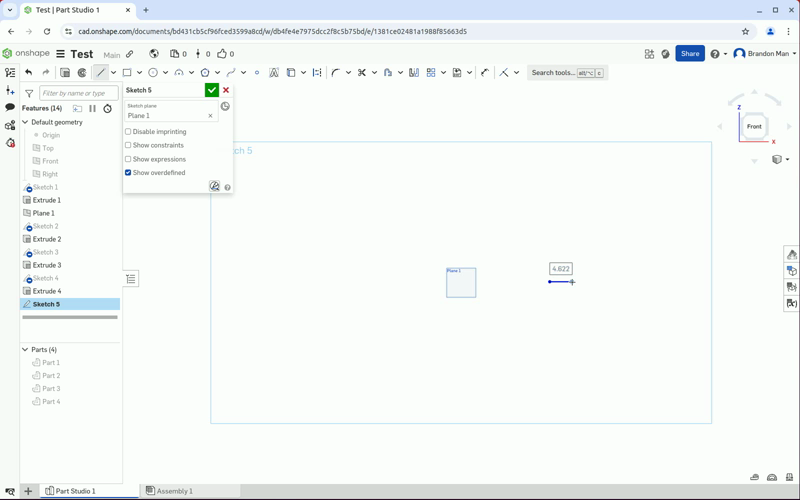
mouse_move(589, 281)
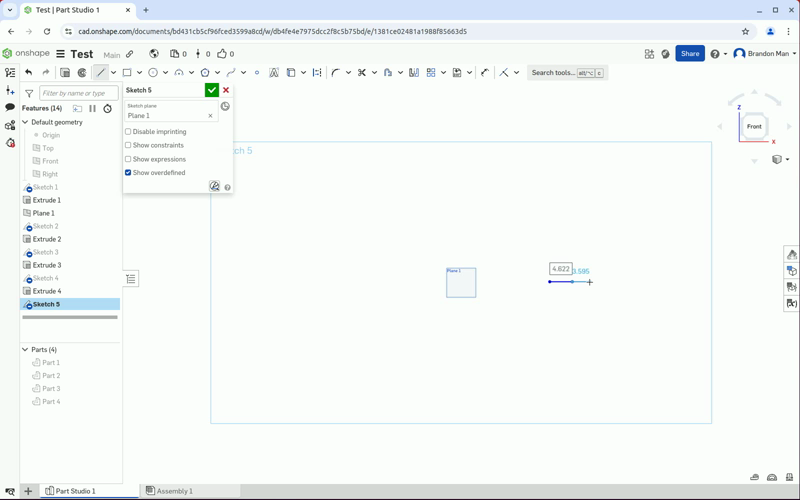
mouse_move(572, 233)
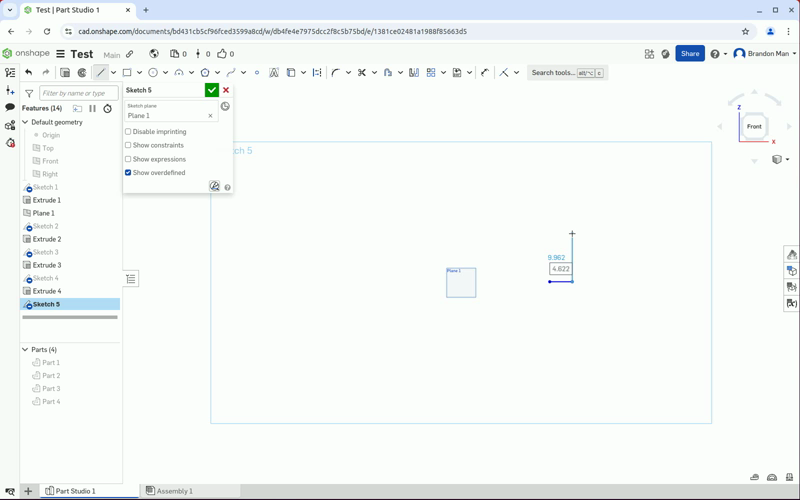
click(572, 233)
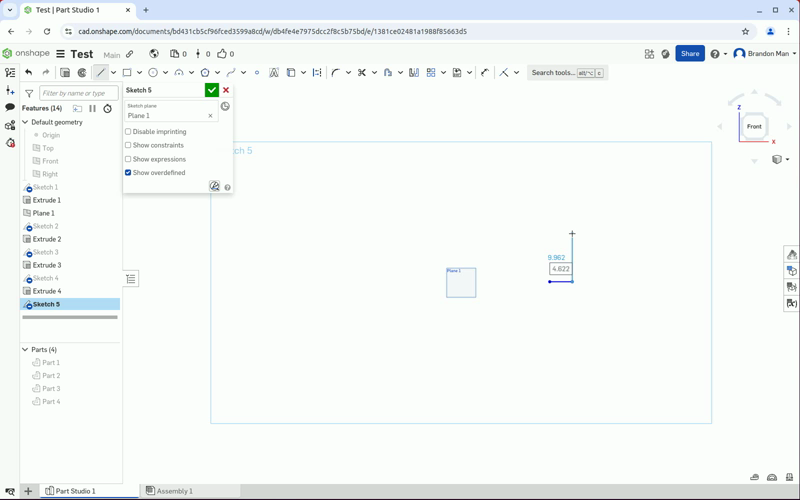
key_up(shift)
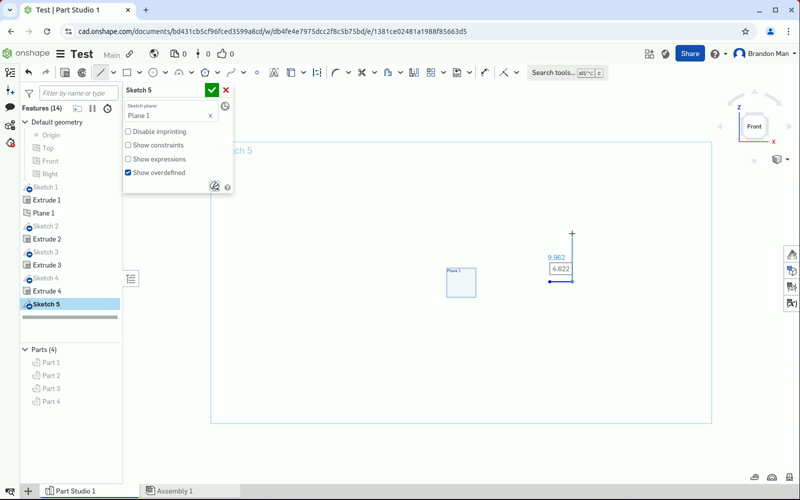
key_down(shift)
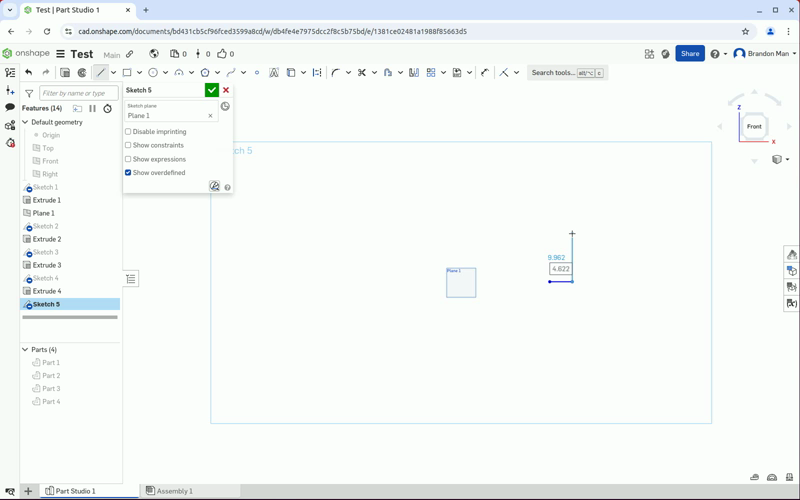
mouse_move(589, 233)
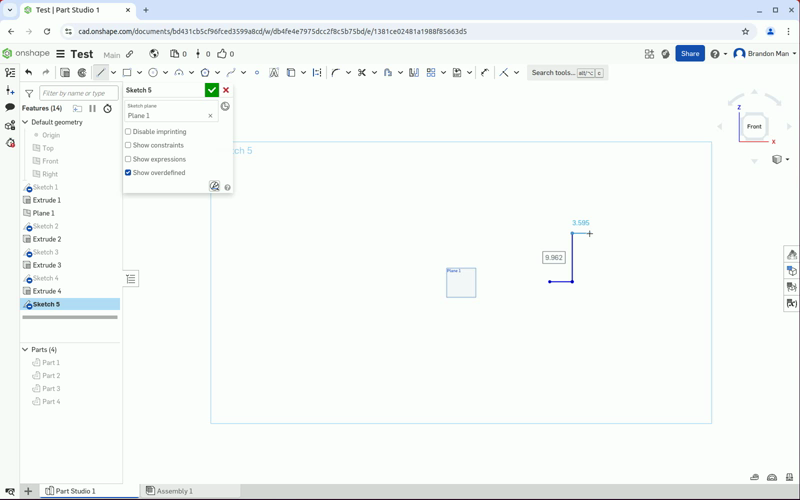
mouse_move(549, 233)
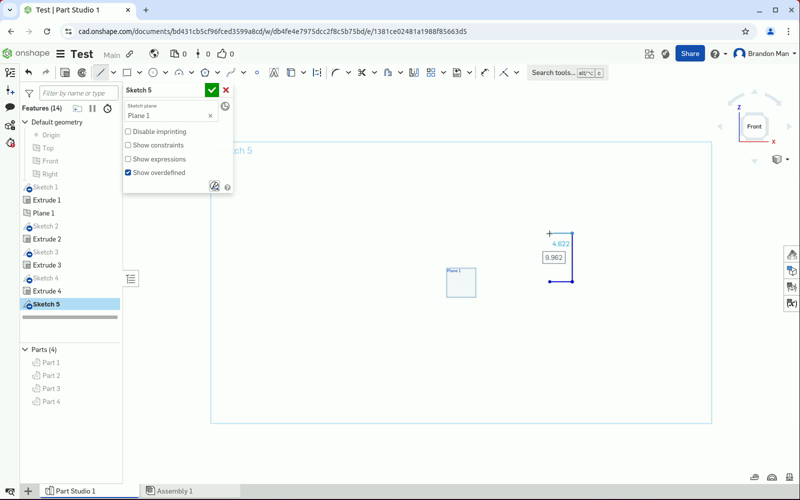
click(549, 233)
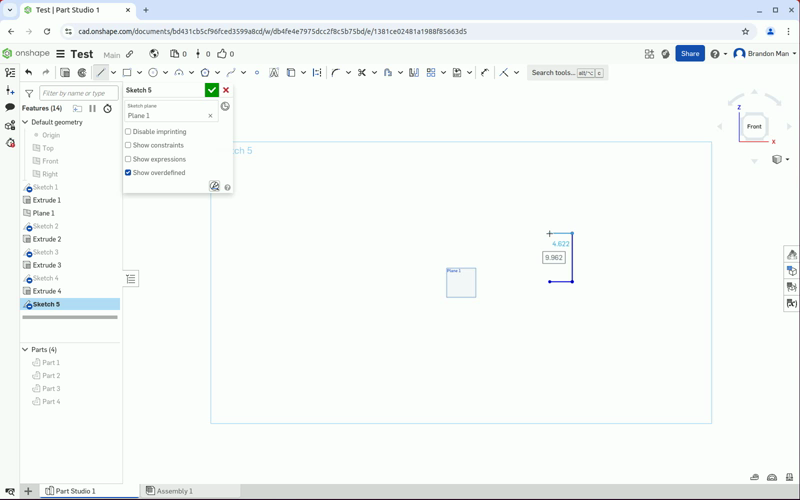
key_up(shift)
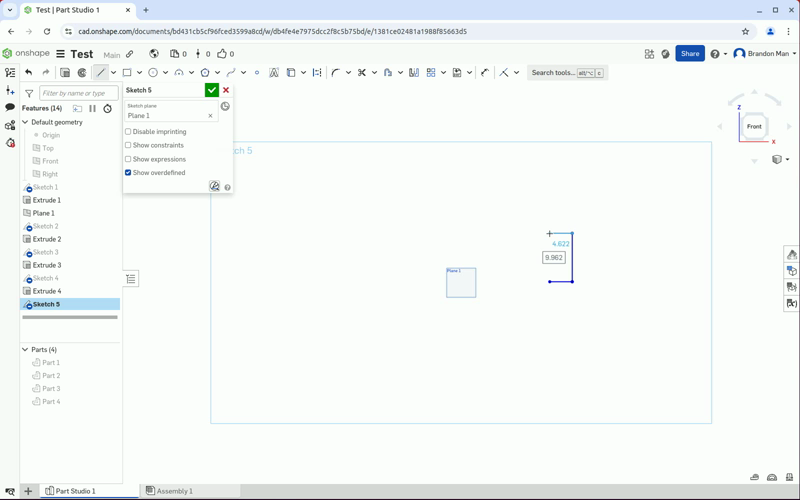
mouse_move(579, 233)
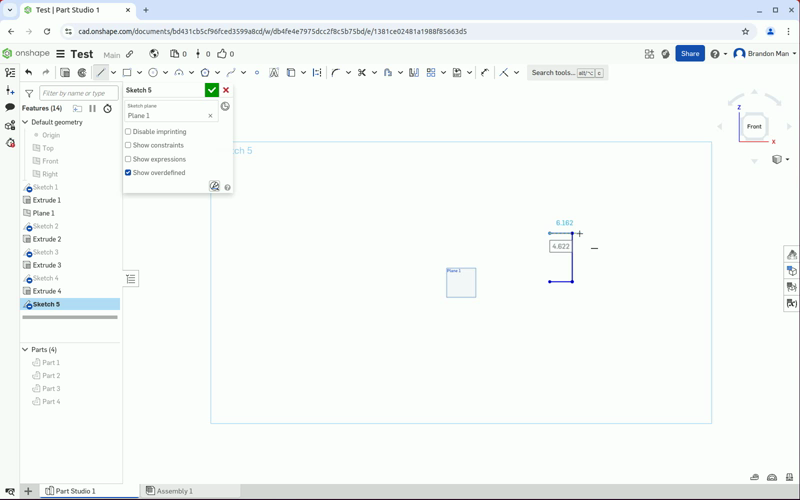
key_down(shift)
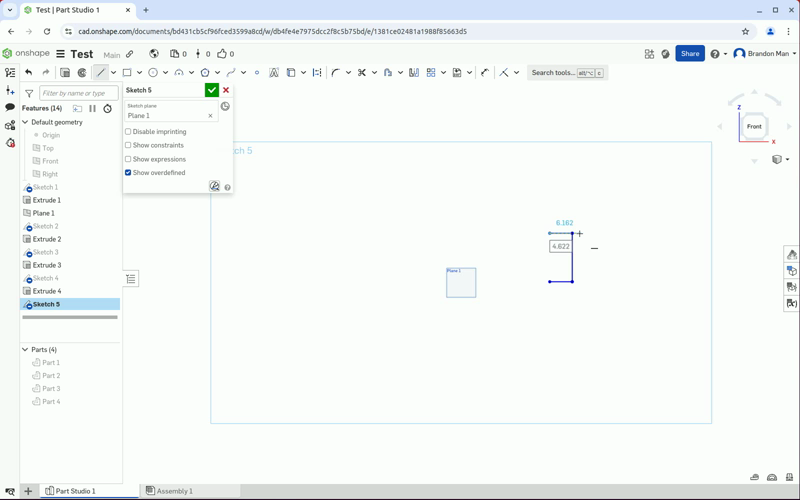
mouse_move(549, 281)
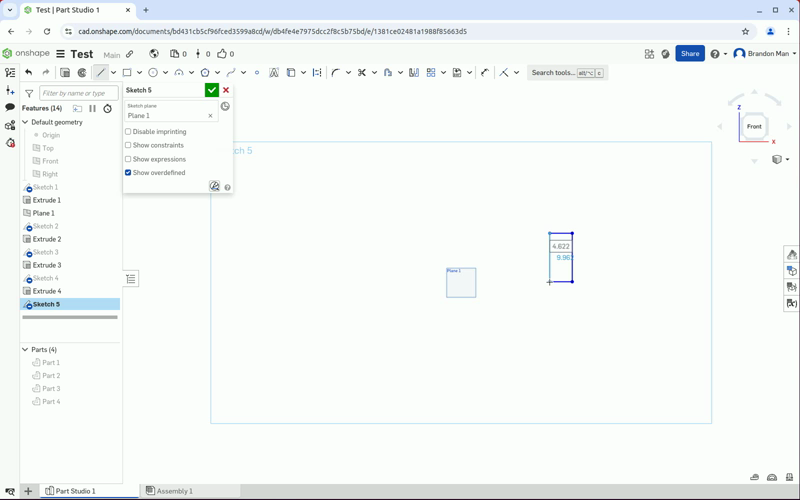
key_up(shift)
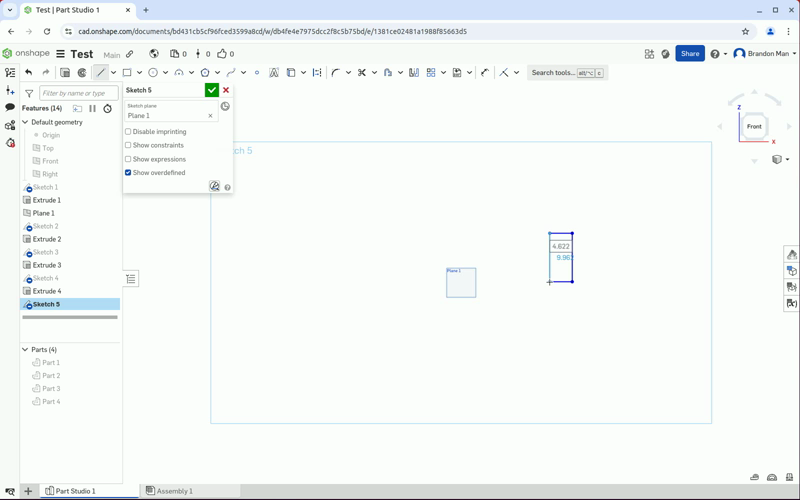
click(549, 281)
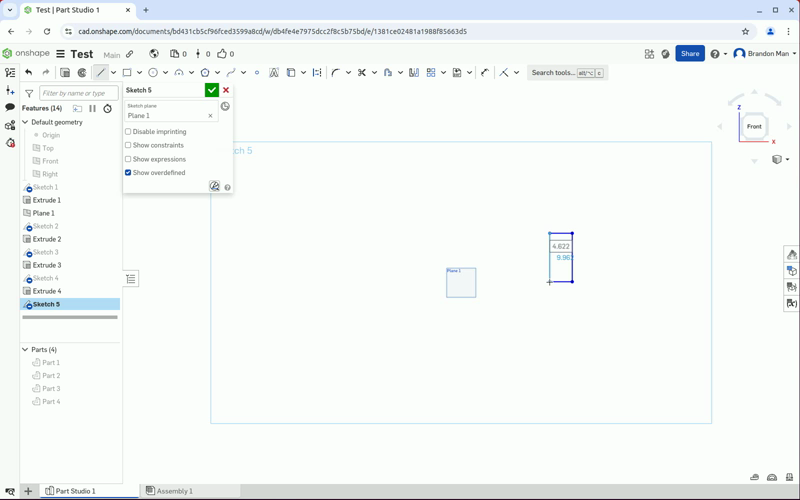
key(esc)
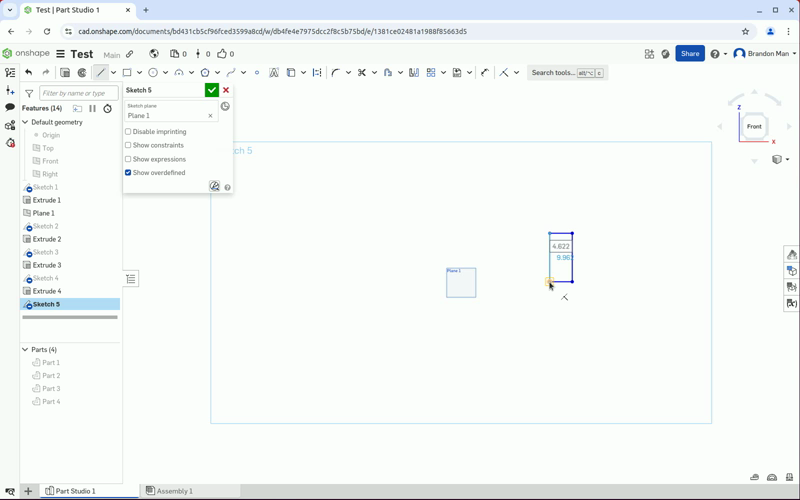
mouse_move(569, 272)
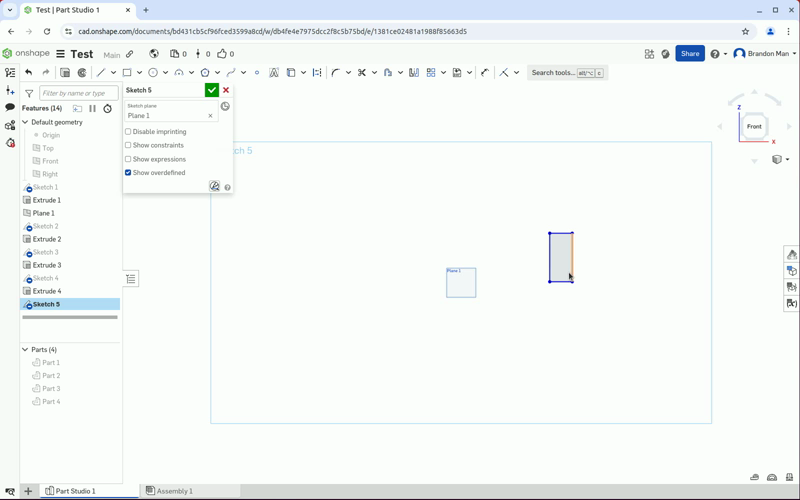
scroll(6)
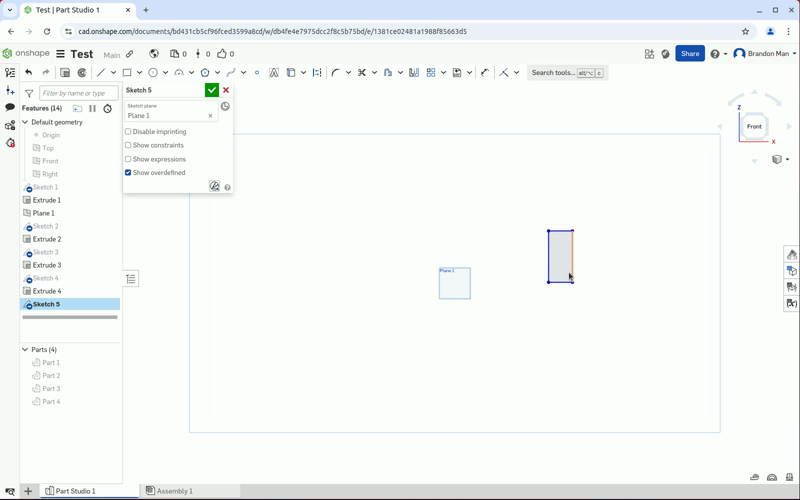
scroll(6)
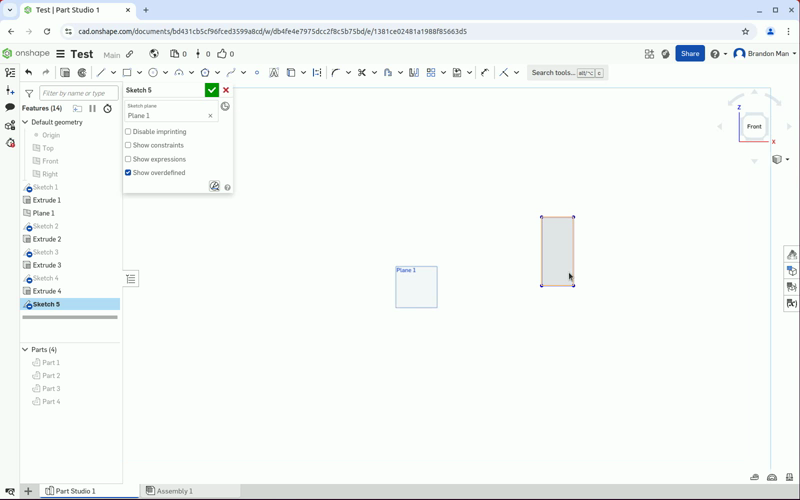
scroll(6)
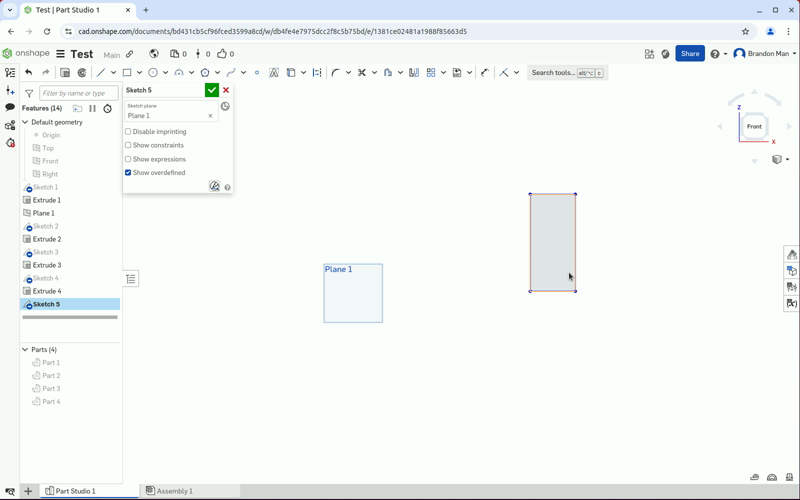
scroll(6)
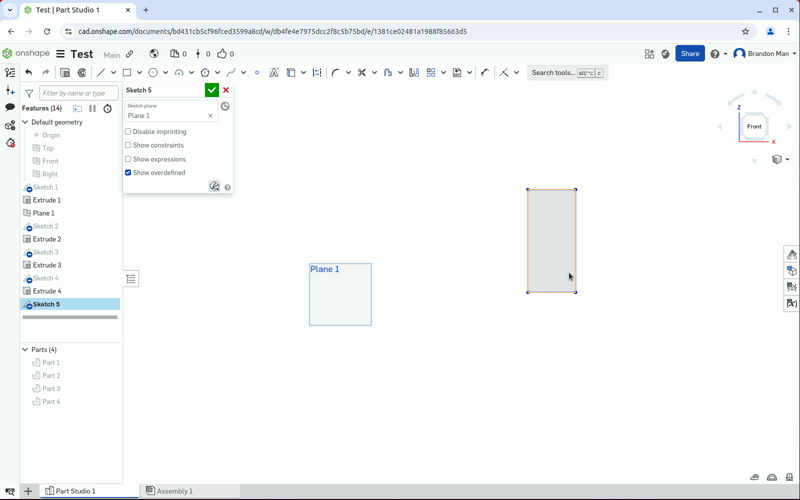
scroll(6)
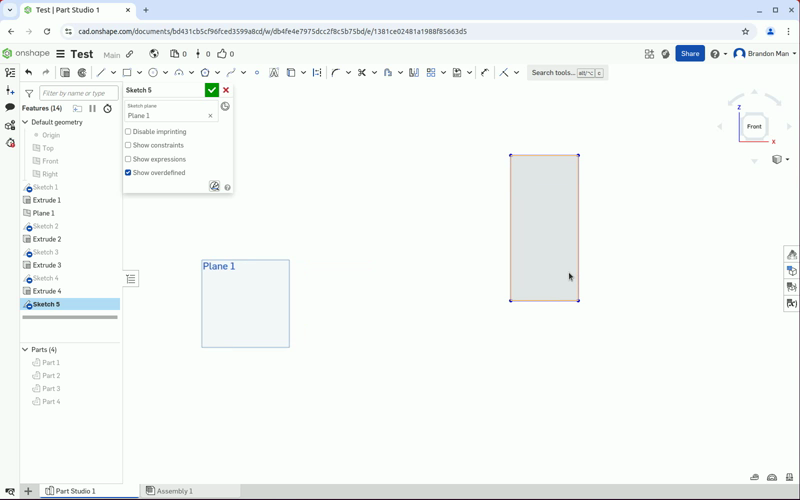
scroll(6)
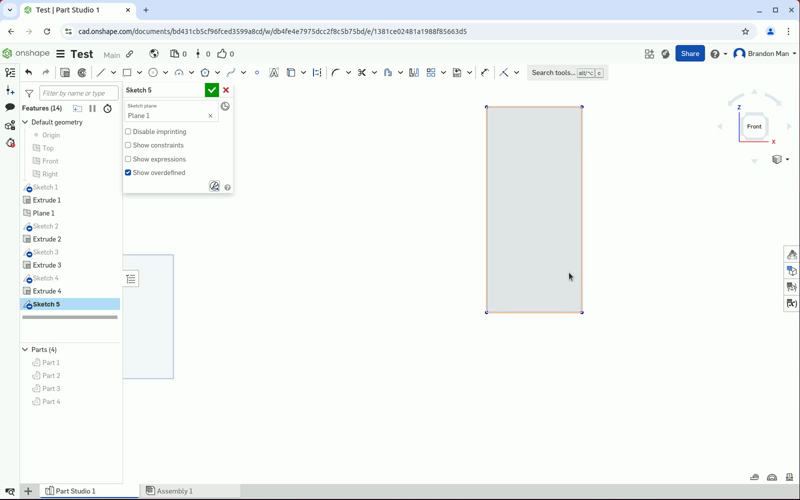
scroll(6)
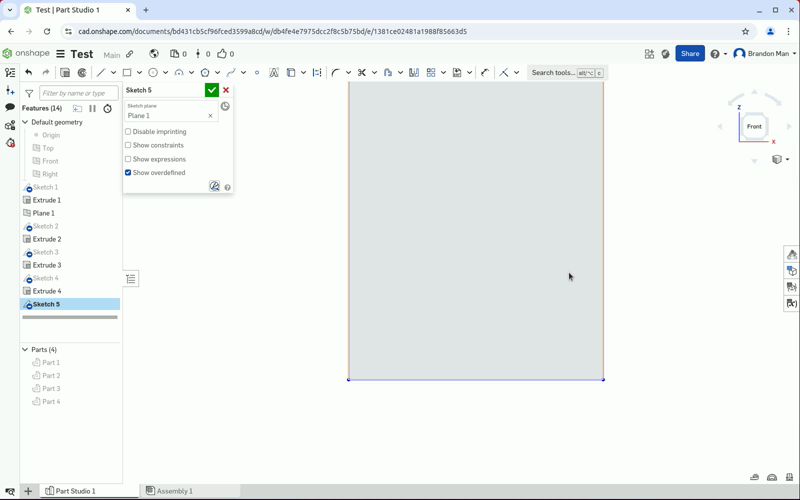
click(569, 272)
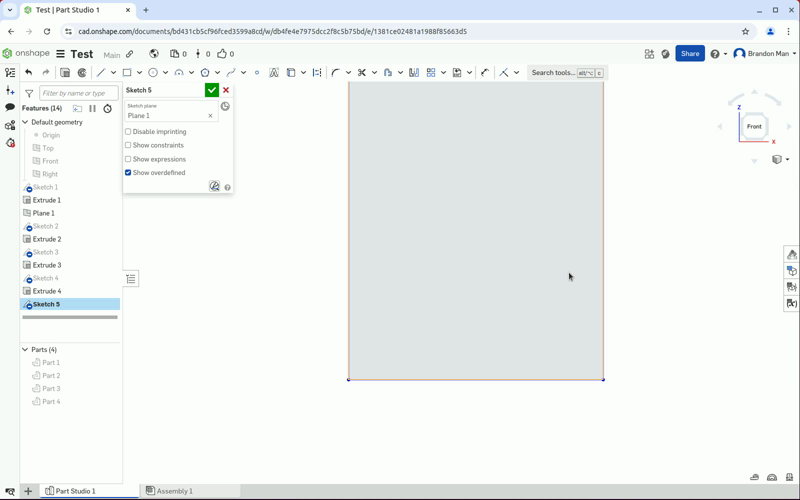
scroll(-6)
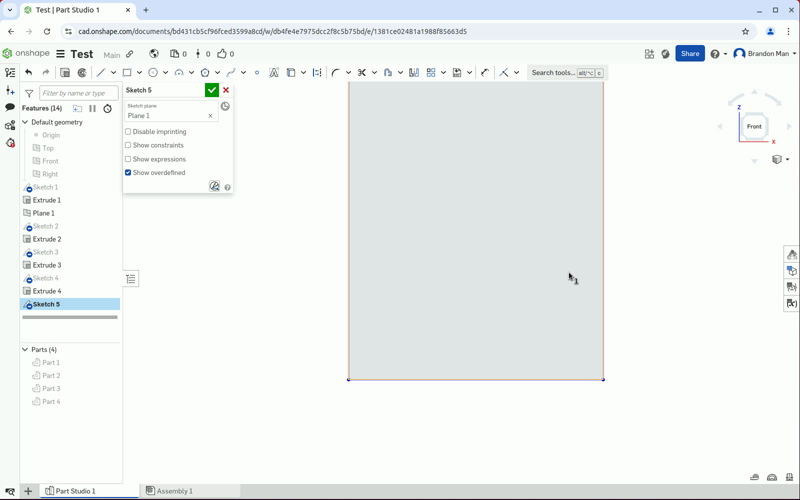
scroll(-6)
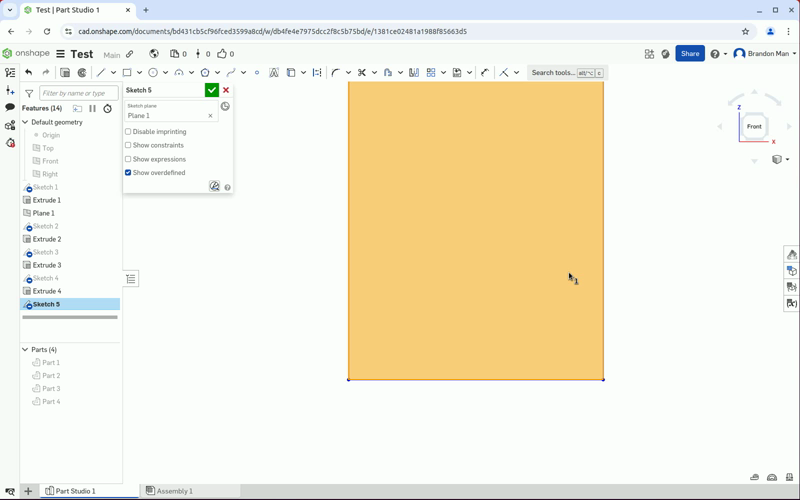
scroll(-6)
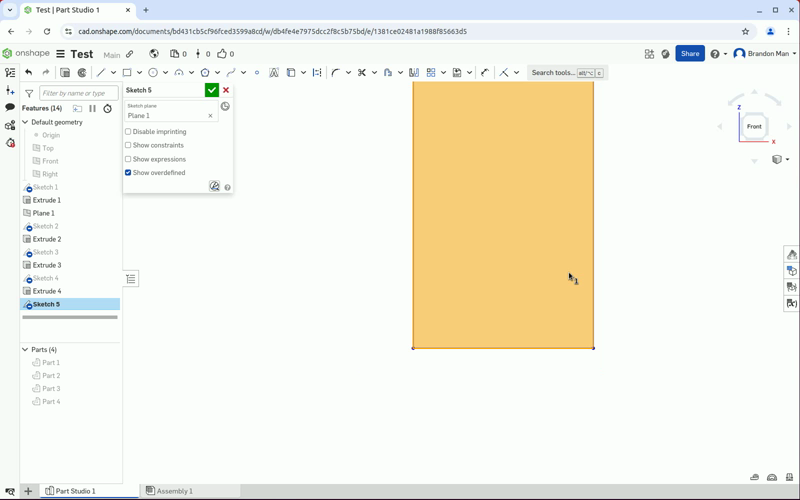
scroll(-6)
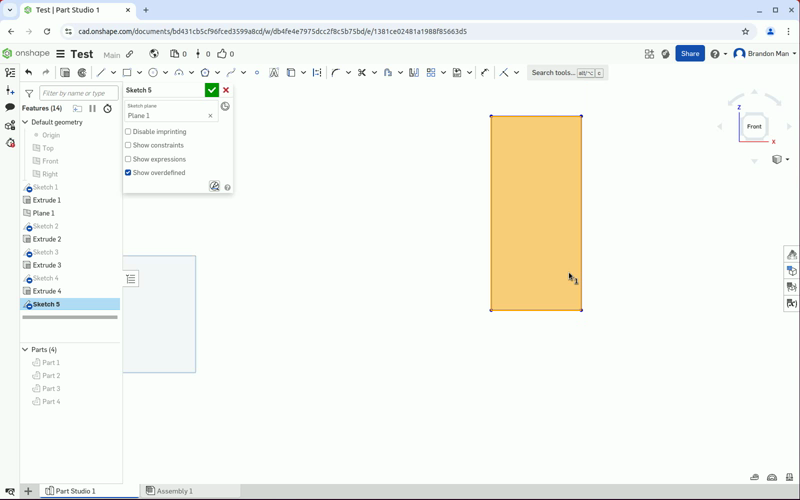
scroll(-6)
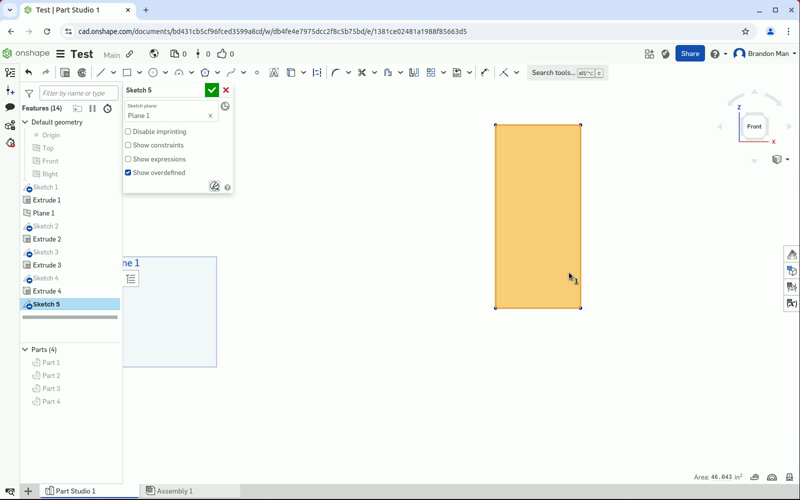
scroll(-6)
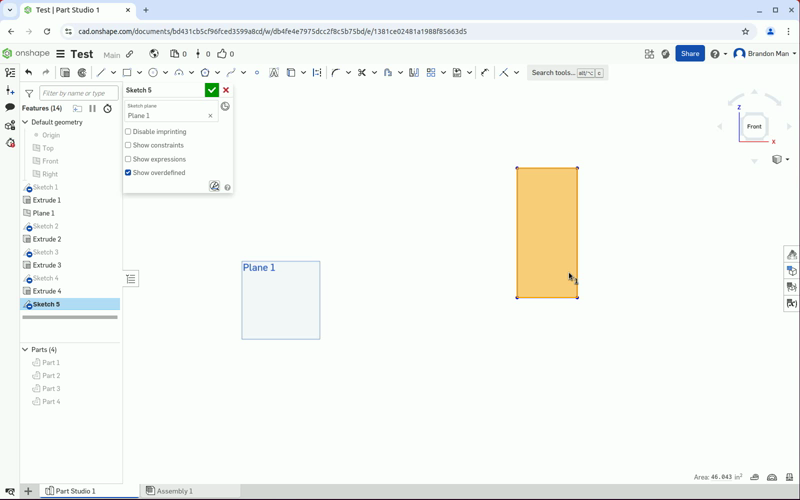
scroll(-6)
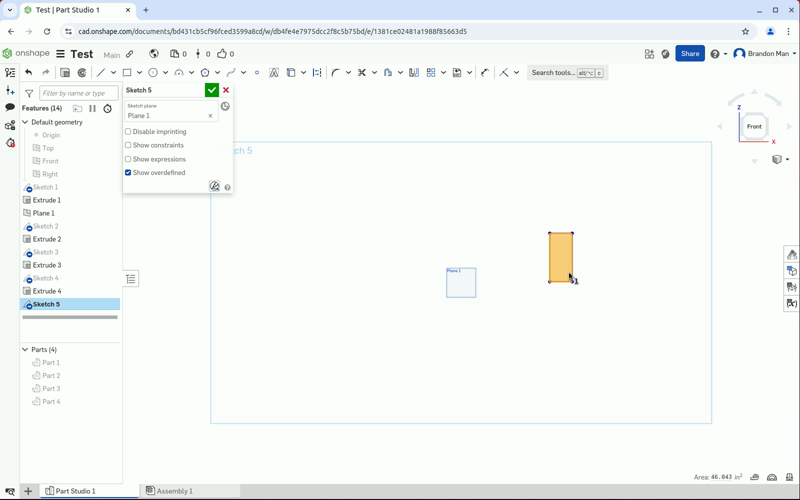
mouse_move(73, 352)
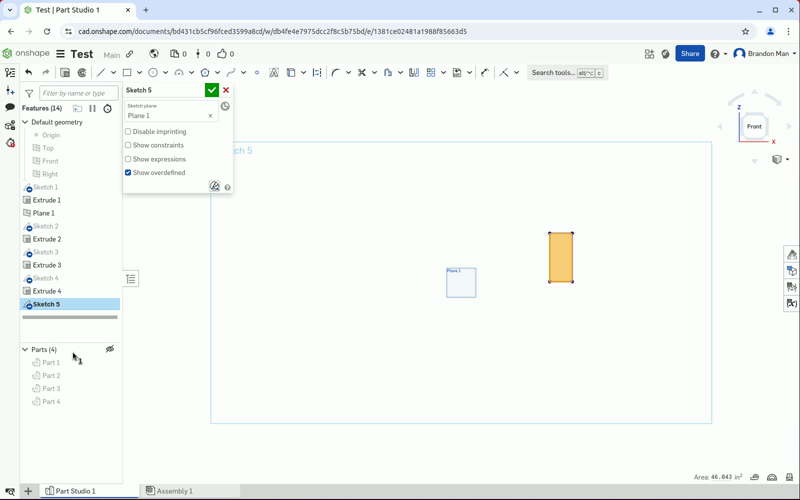
key(shift+y)
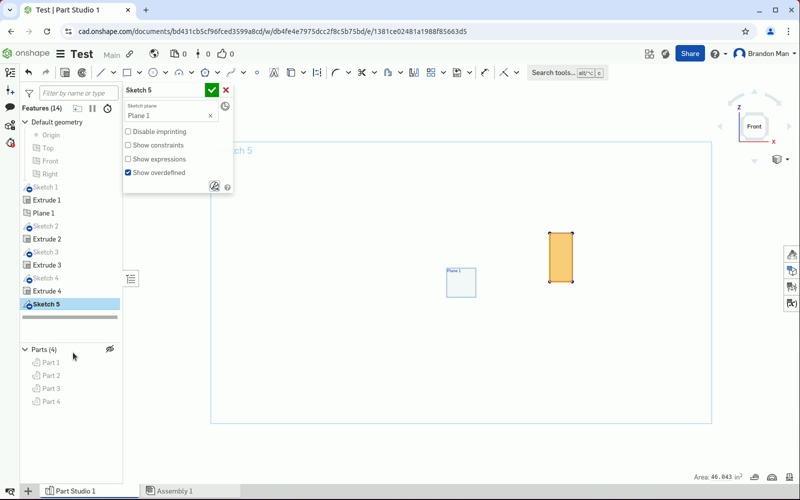
key(shift+e)
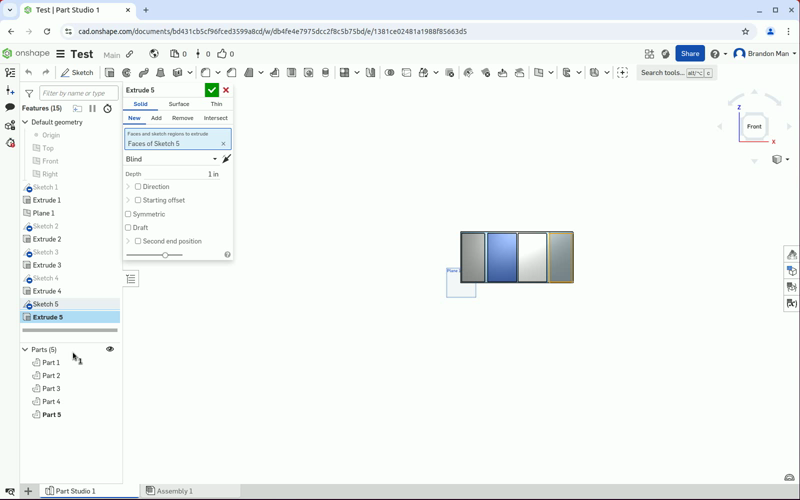
mouse_move(143, 106)
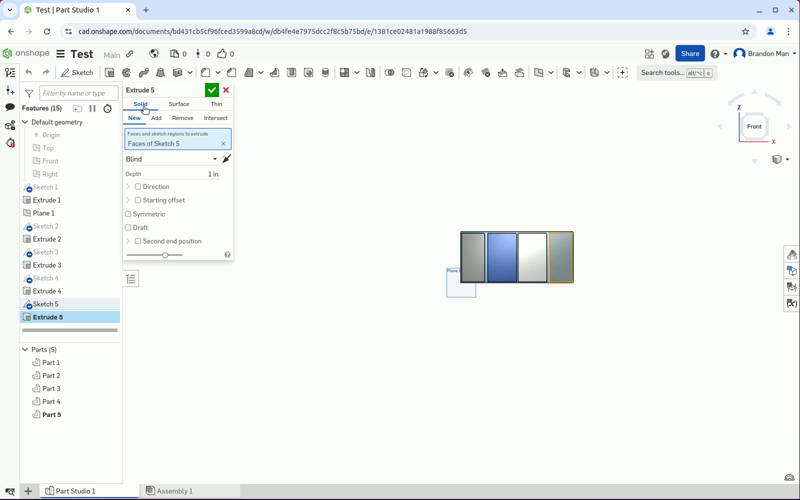
click(143, 106)
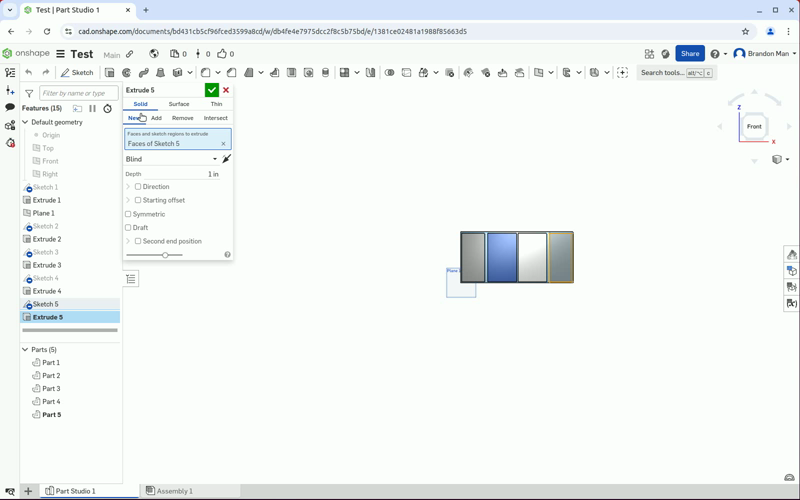
mouse_move(137, 120)
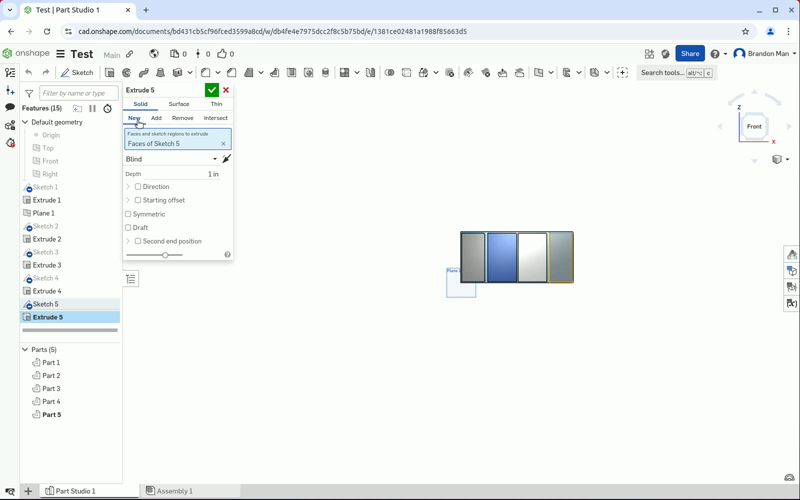
click(137, 120)
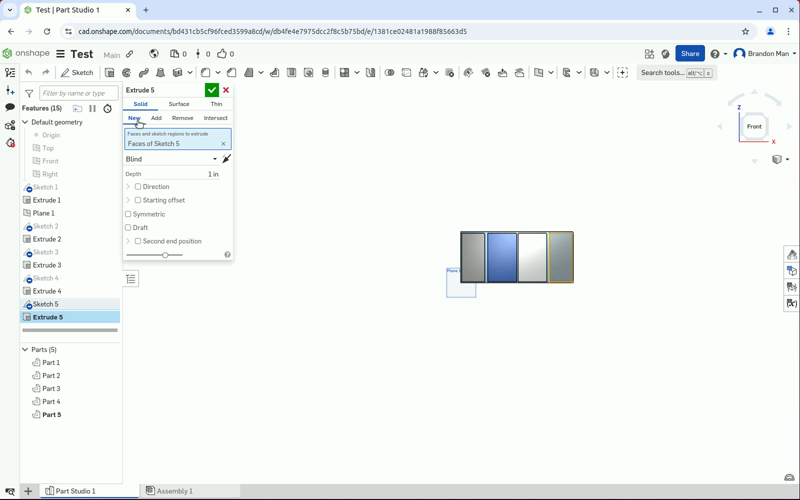
key(tab, 4)
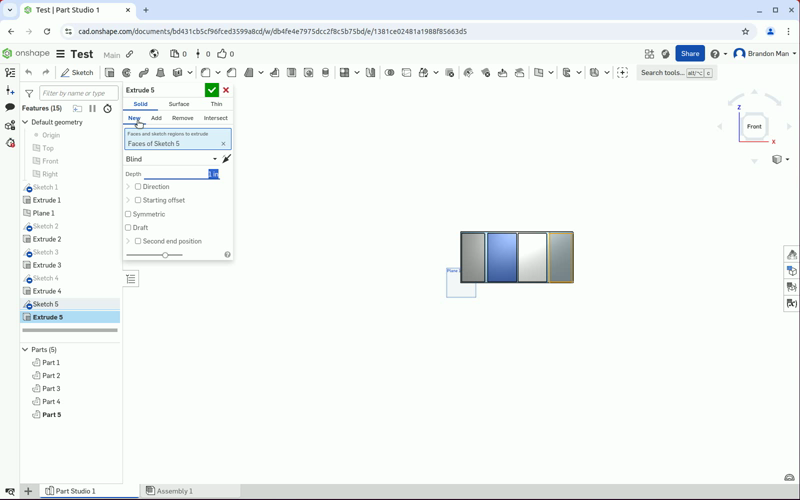
text(0.241)
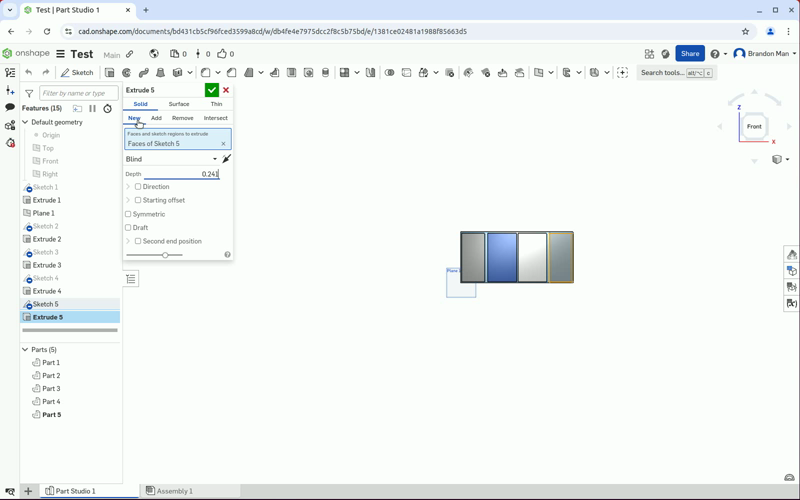
key(enter)
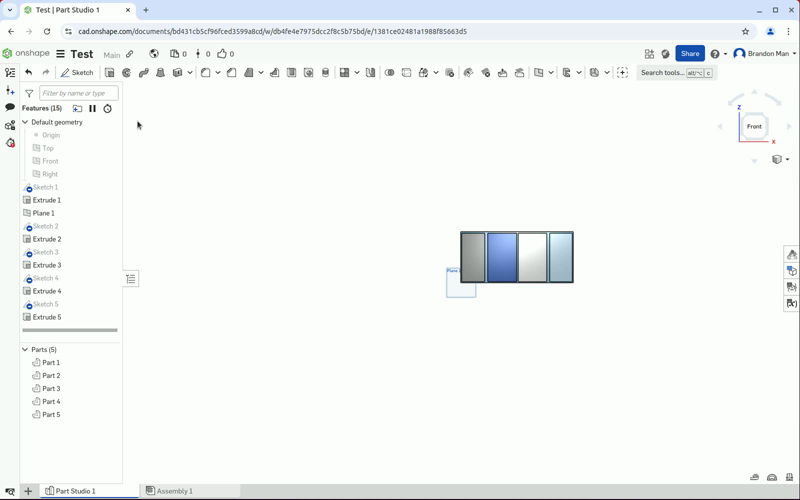
key(shift+h)
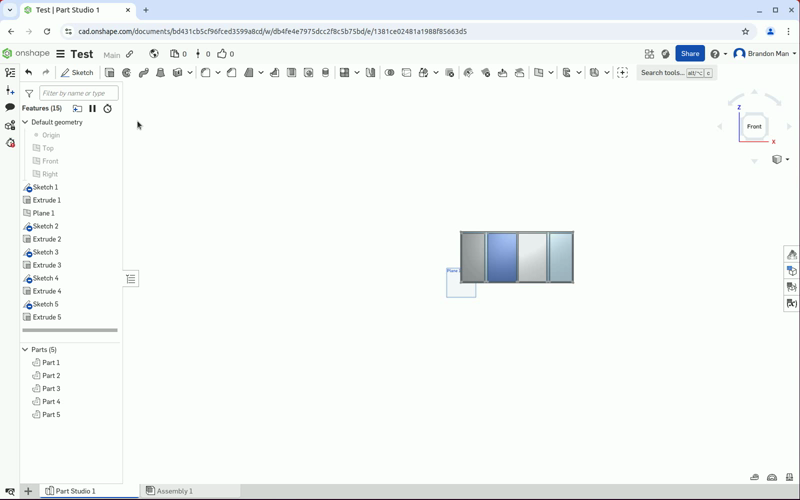
key(shift+h)
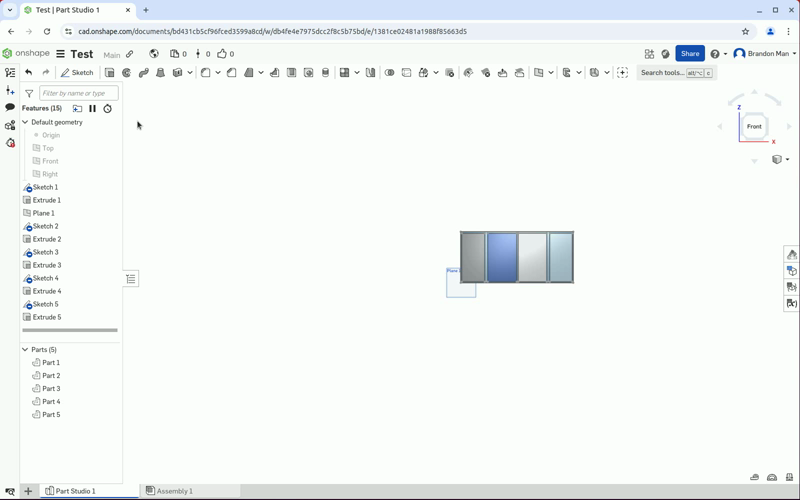
key(shift+7)
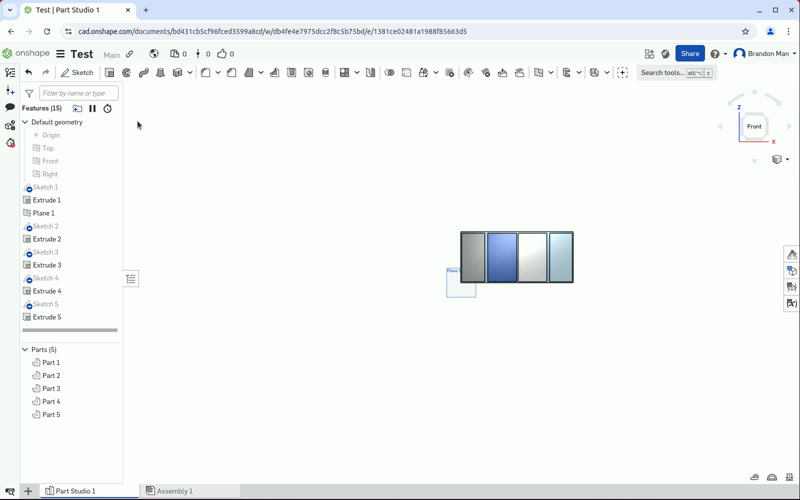
key(left, 2)
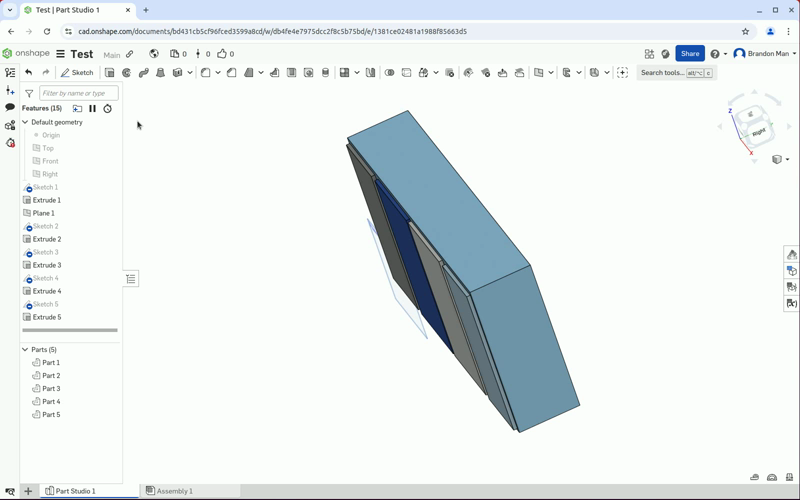
key(down, 2)
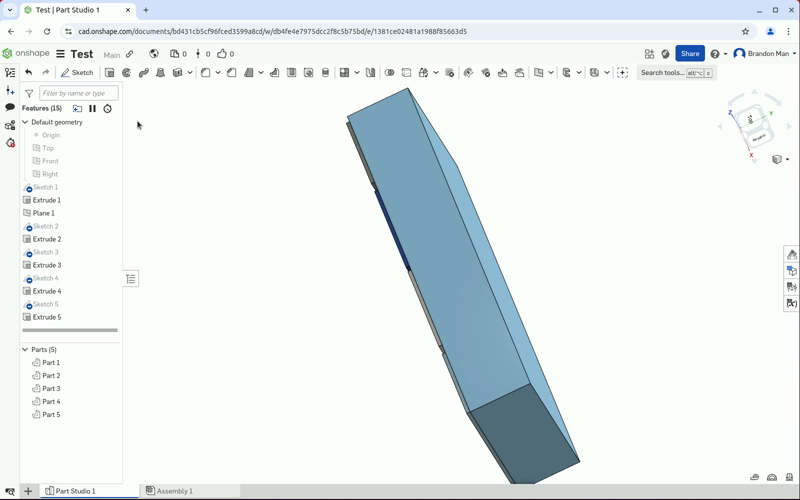
key(up, 2)
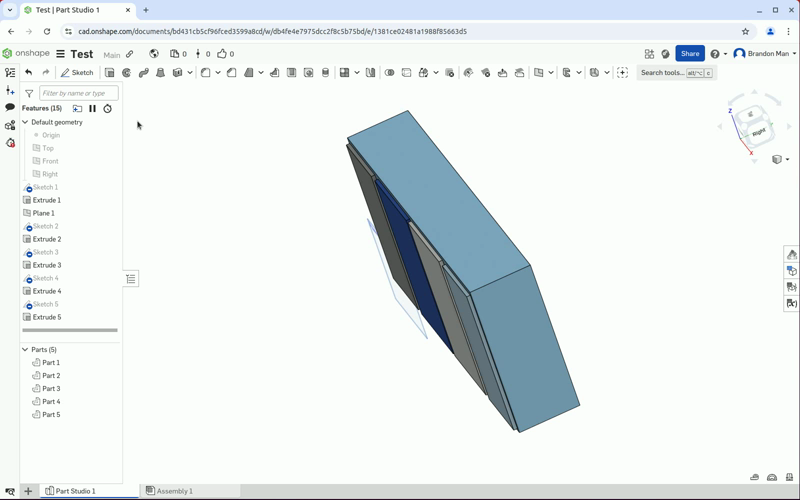
key(right, 2)
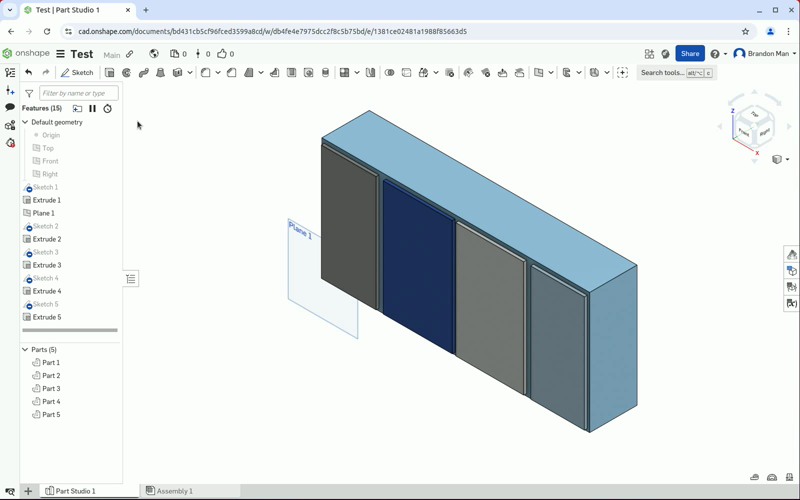
mouse_move(73, 189)
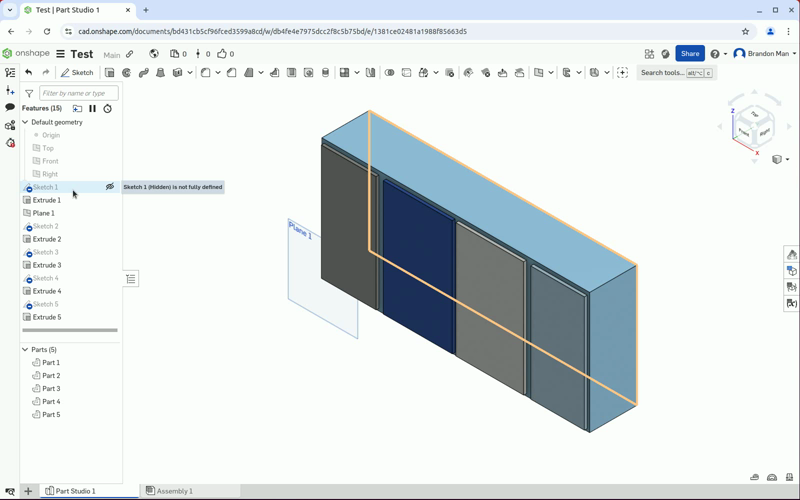
click(73, 189)